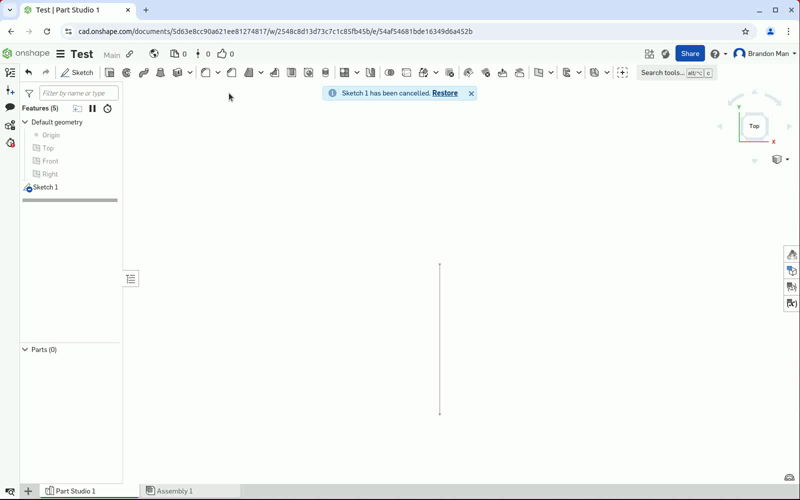
key(shift+h)
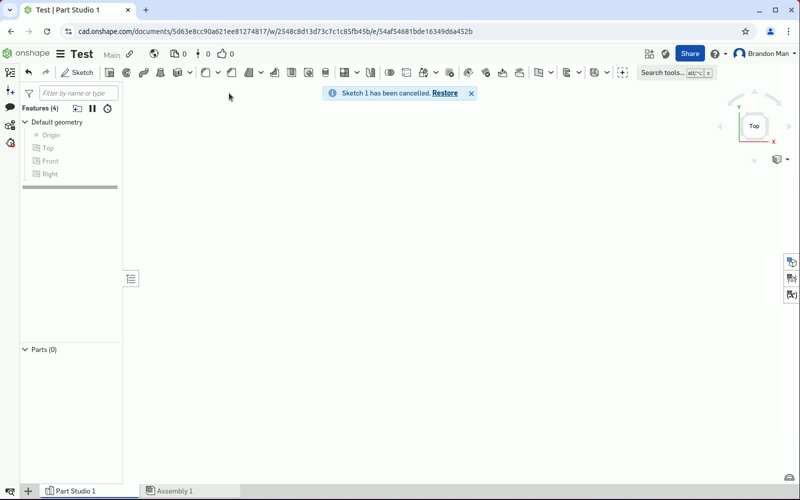
mouse_move(73, 352)
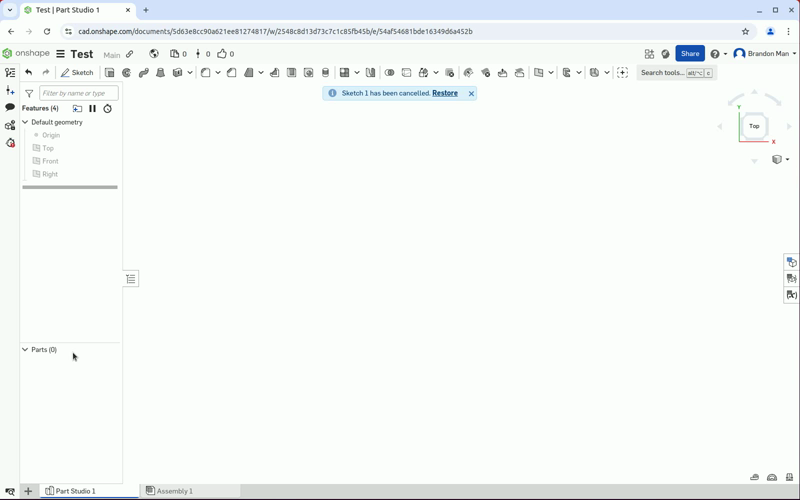
key(y)
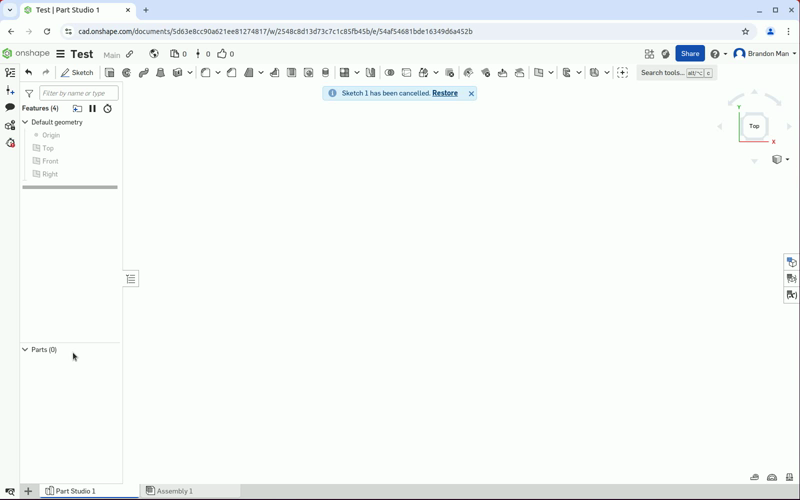
key(shift+p)
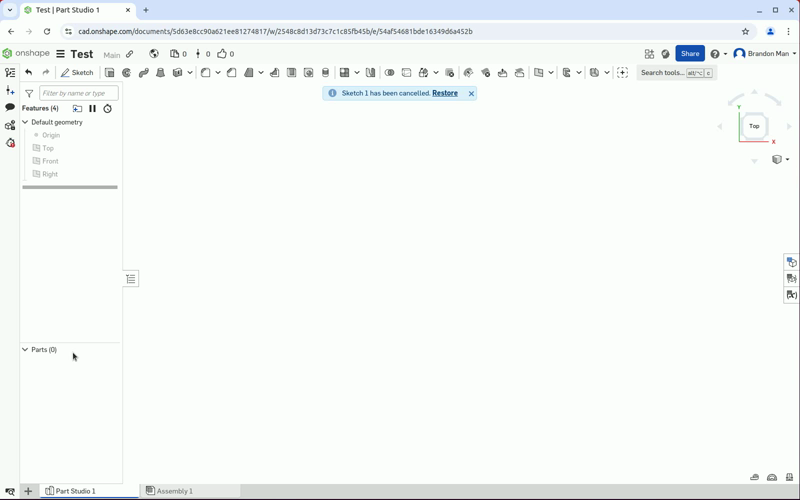
key(space)
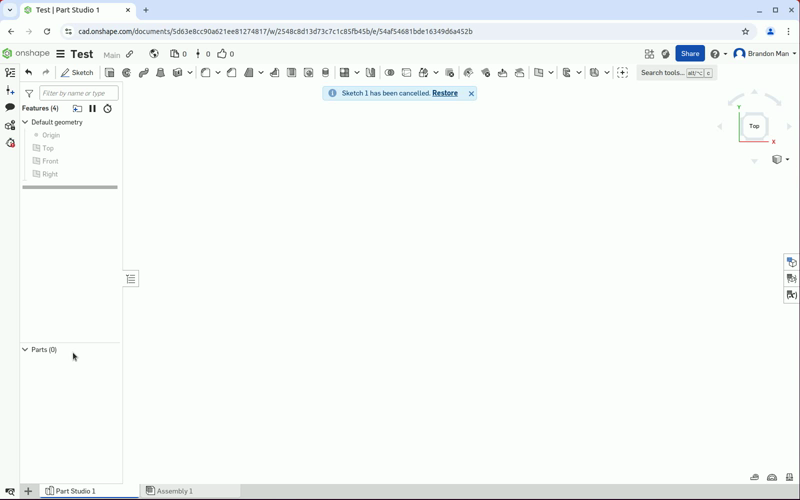
key_down(shift)
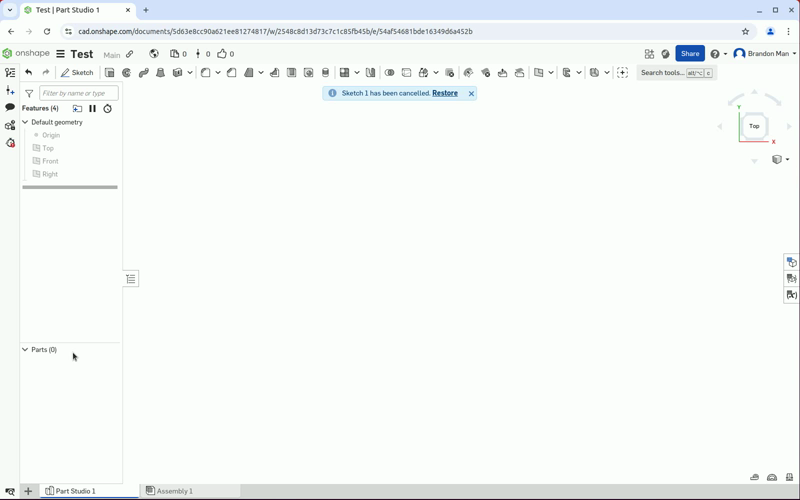
key(up)
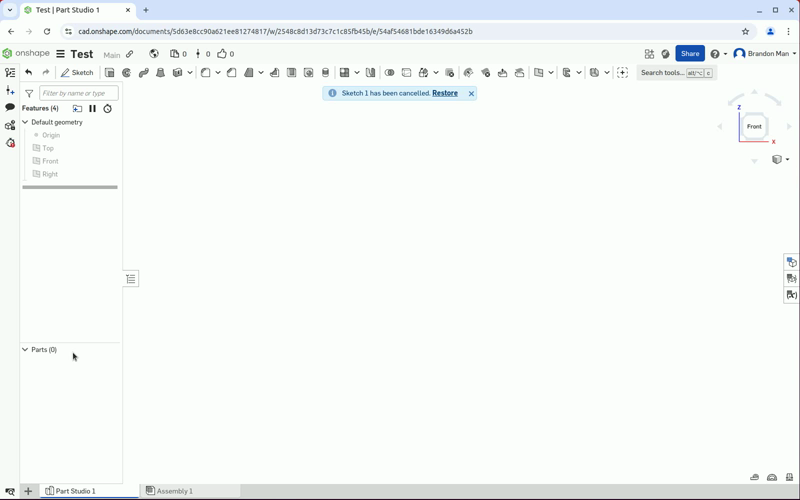
key_up(shift)
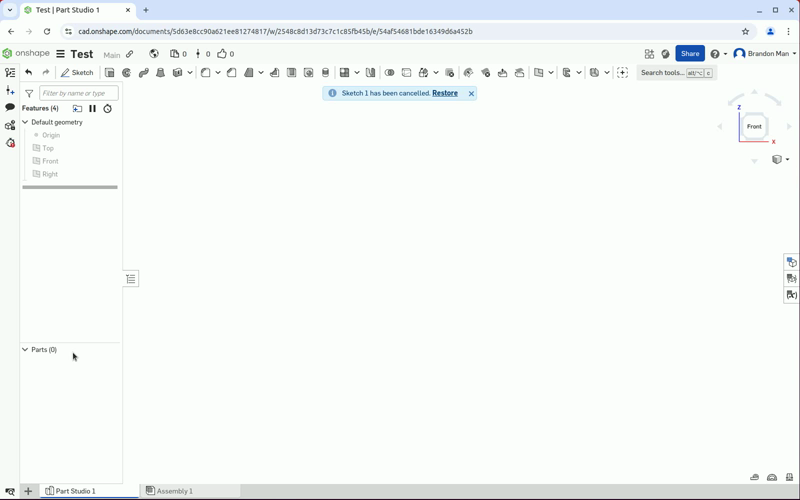
mouse_move(73, 352)
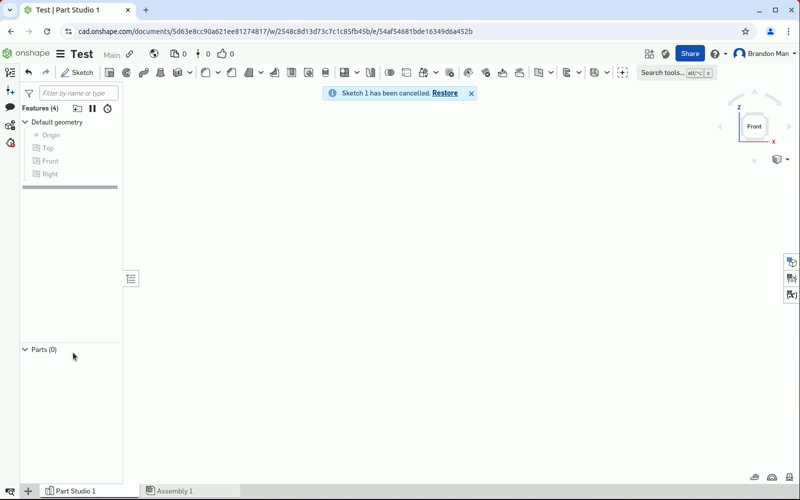
key(shift+y)
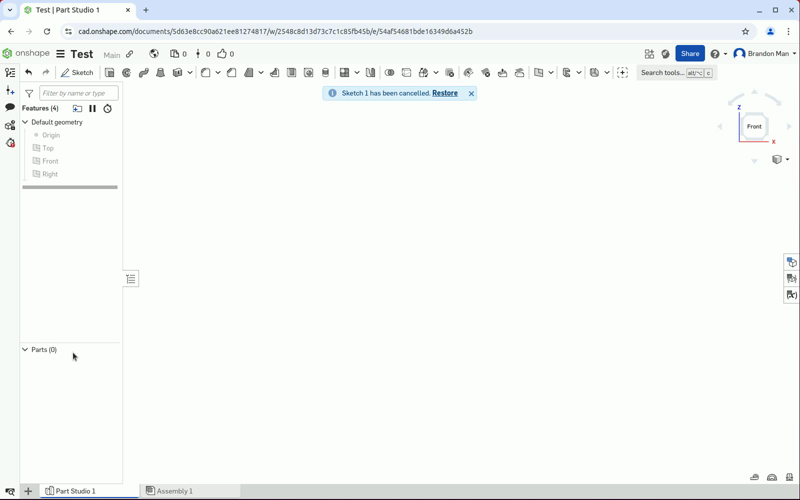
key(shift+s)
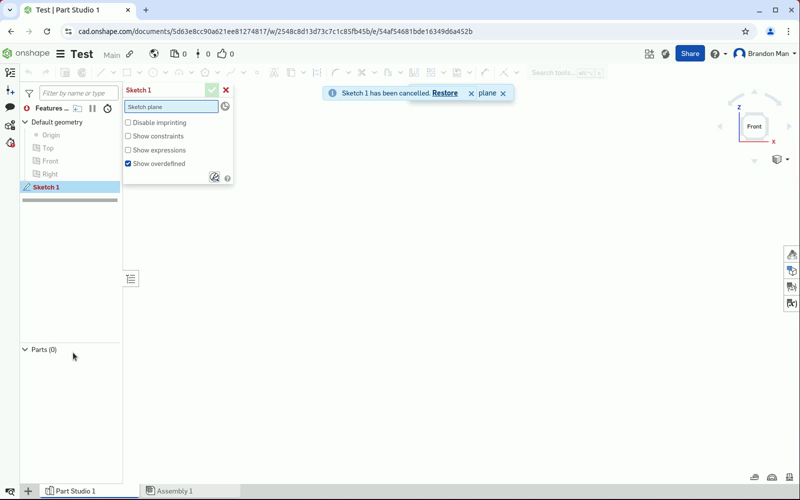
mouse_move(73, 163)
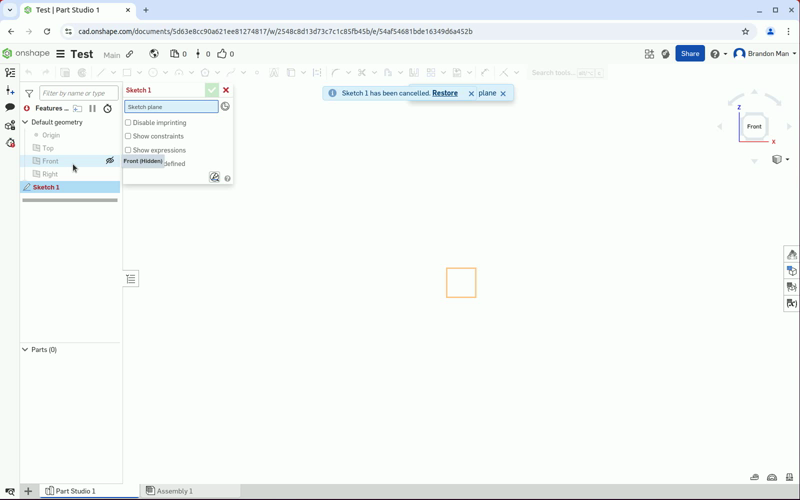
click(73, 163)
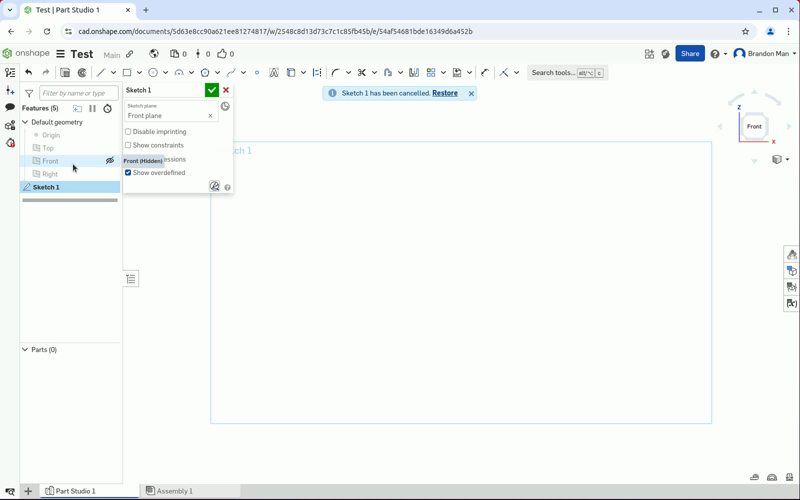
mouse_move(73, 352)
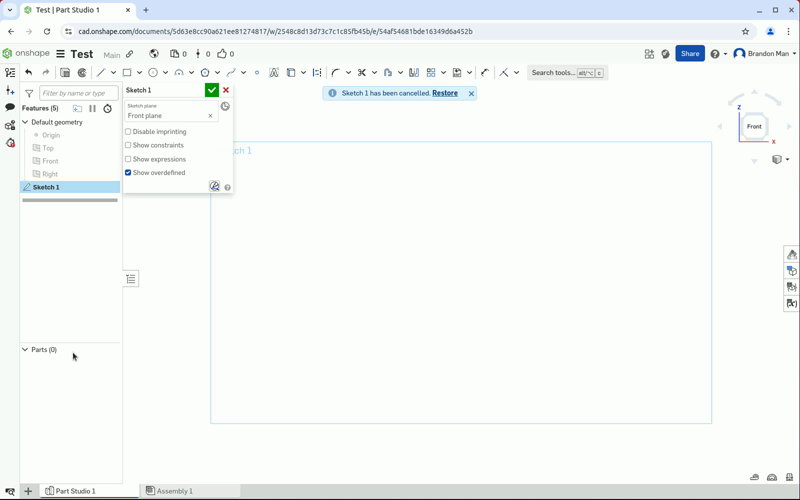
key(y)
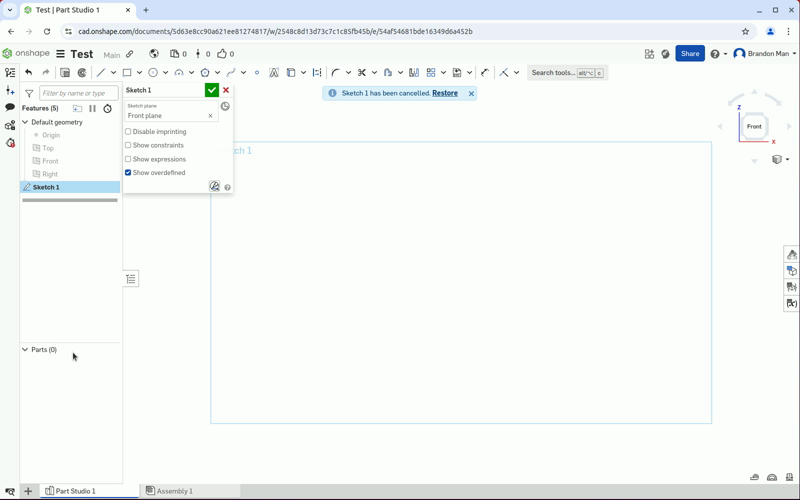
key(c)
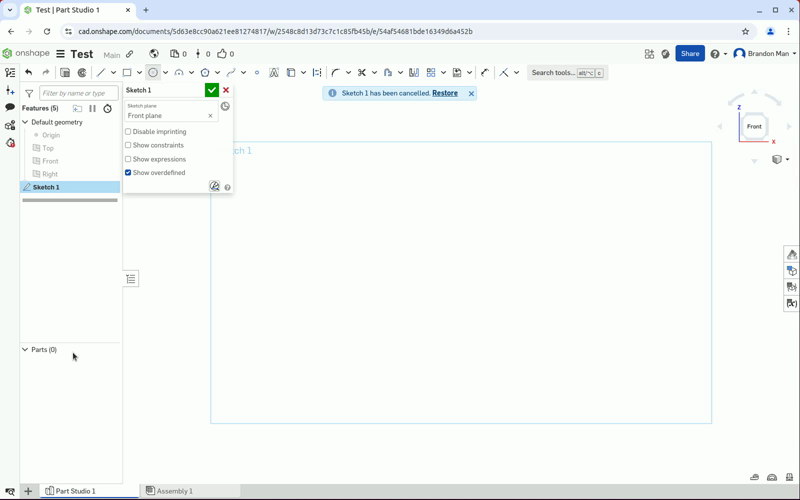
key_down(shift)
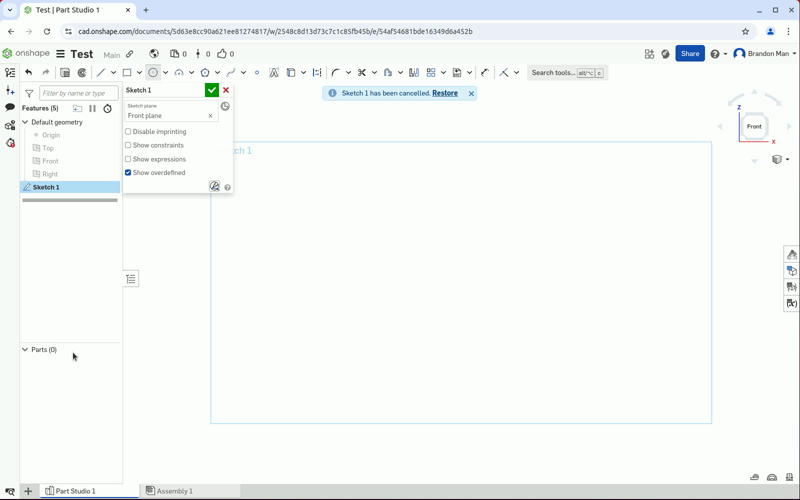
mouse_move(460, 282)
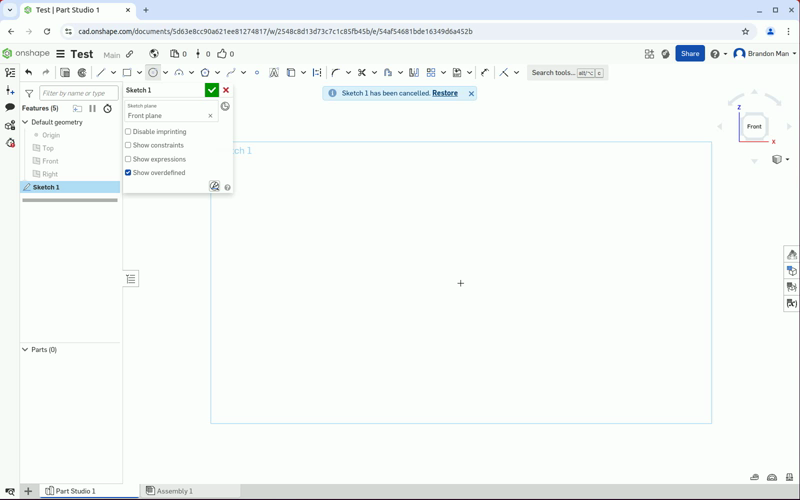
click(460, 282)
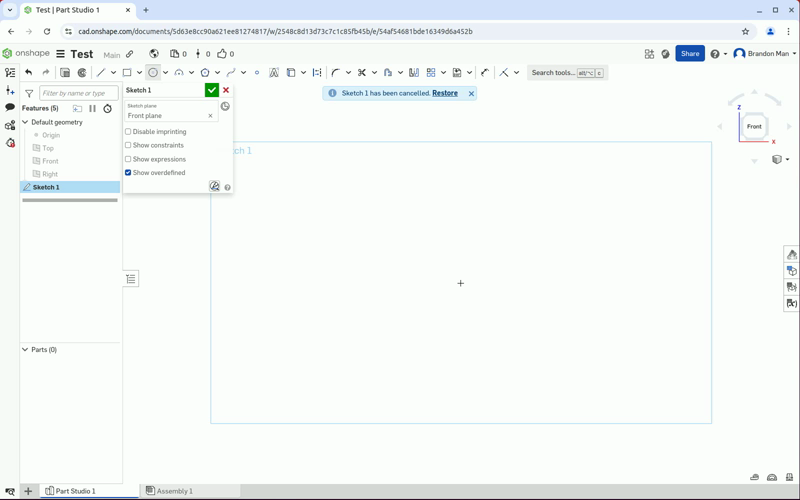
key_up(shift)
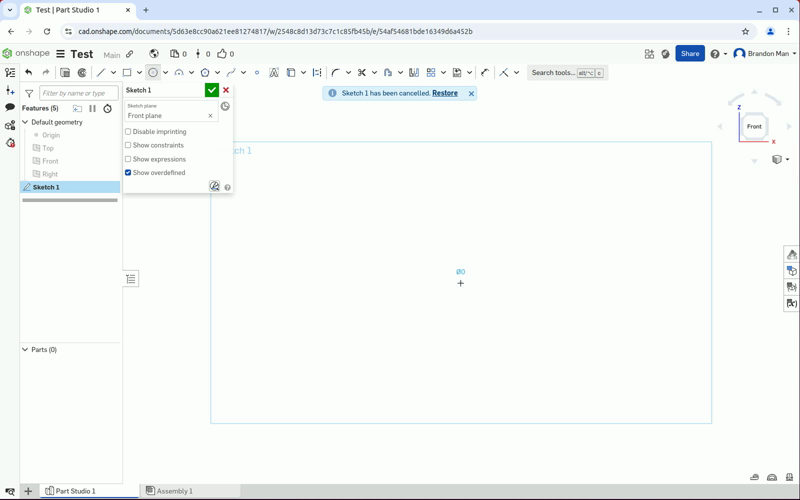
mouse_move(484, 282)
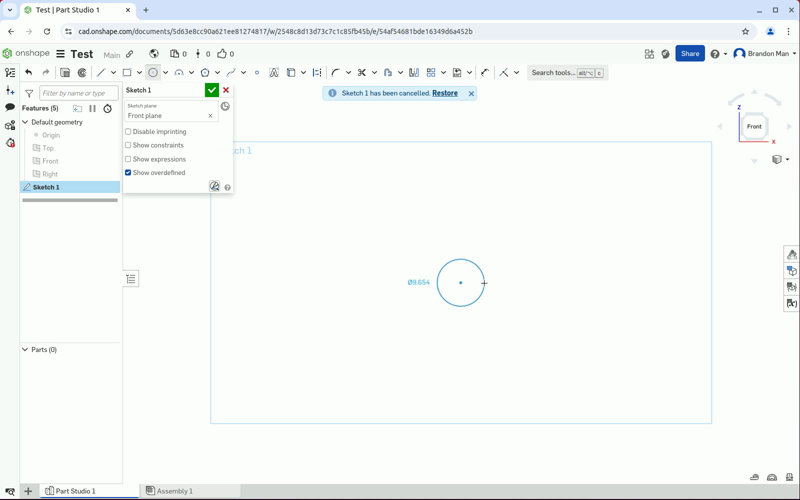
click(484, 282)
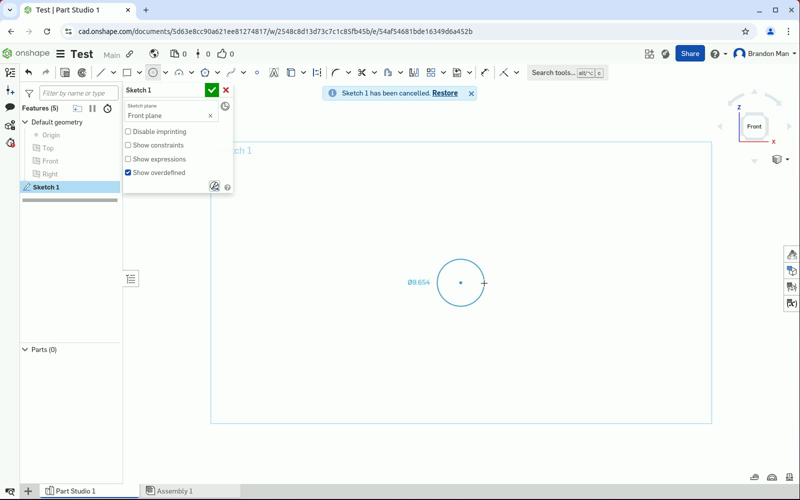
key(esc)
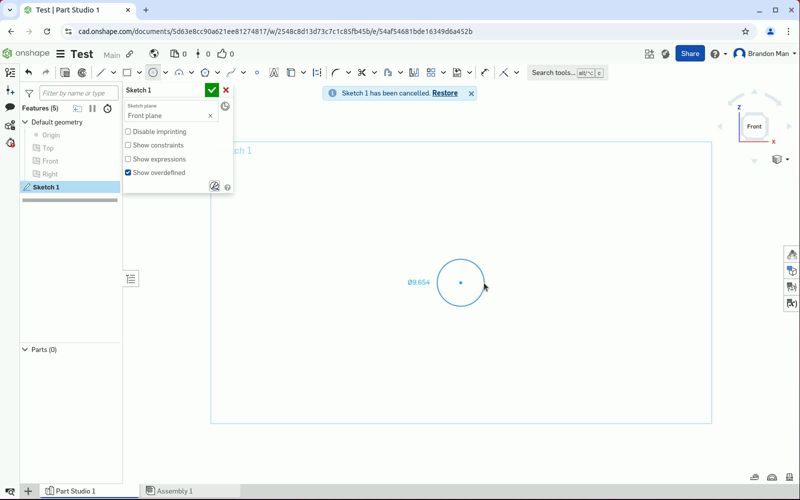
key(c)
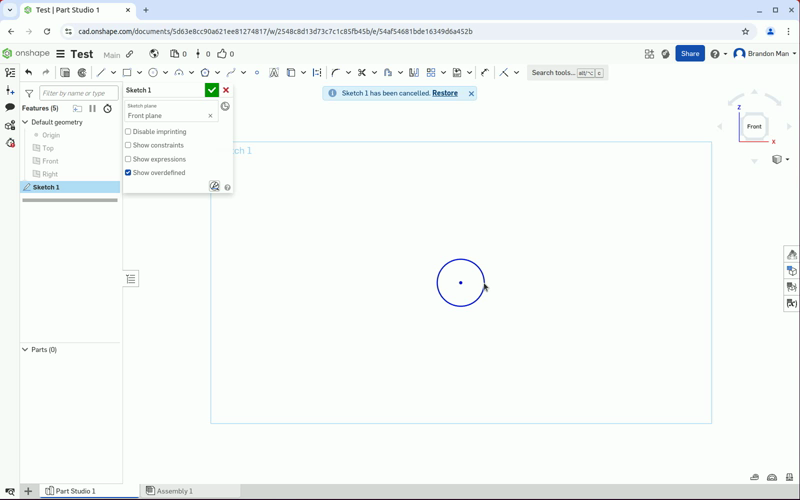
key_down(shift)
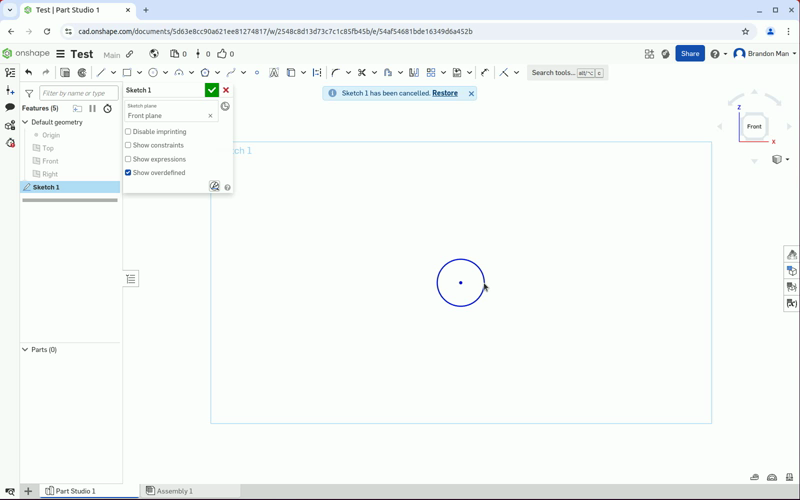
mouse_move(460, 282)
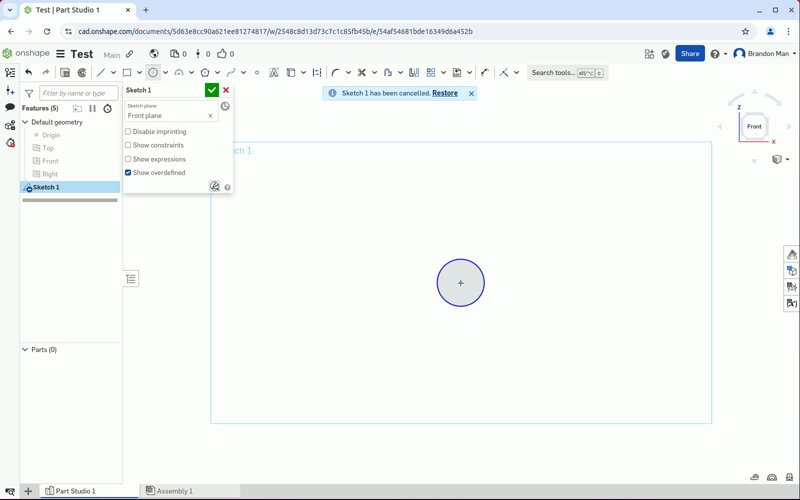
click(460, 282)
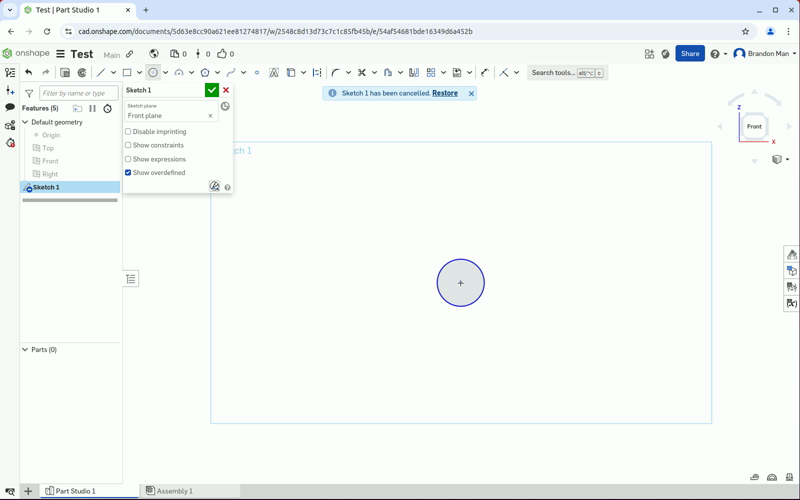
key_up(shift)
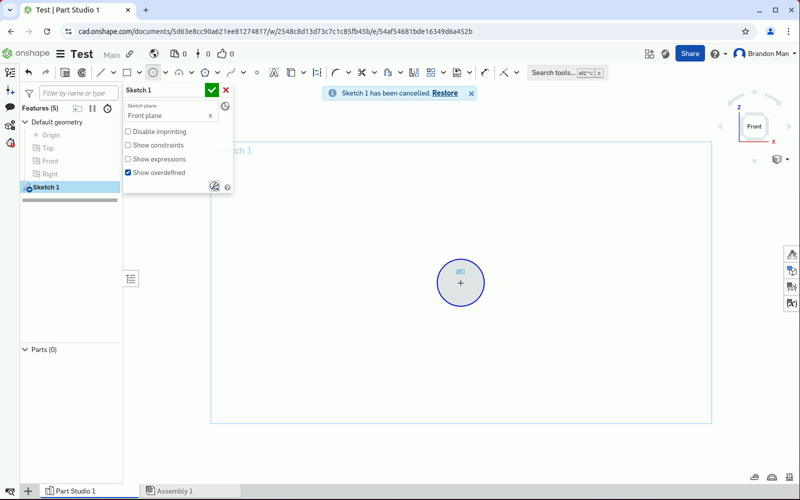
mouse_move(469, 282)
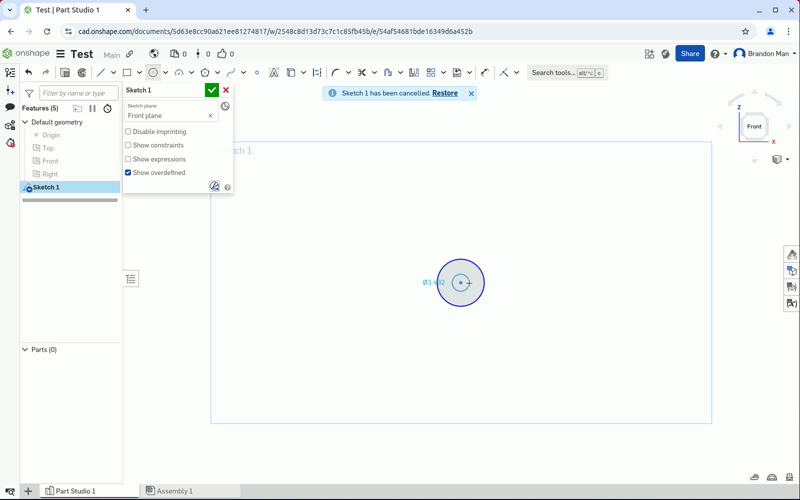
click(469, 282)
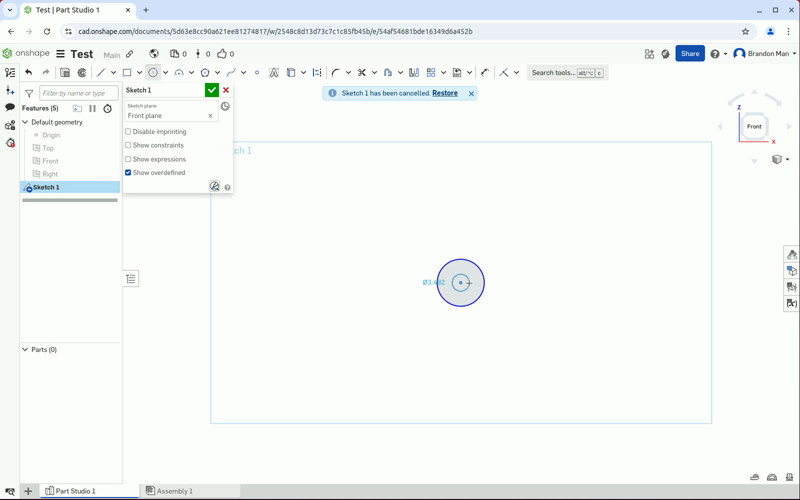
key(esc)
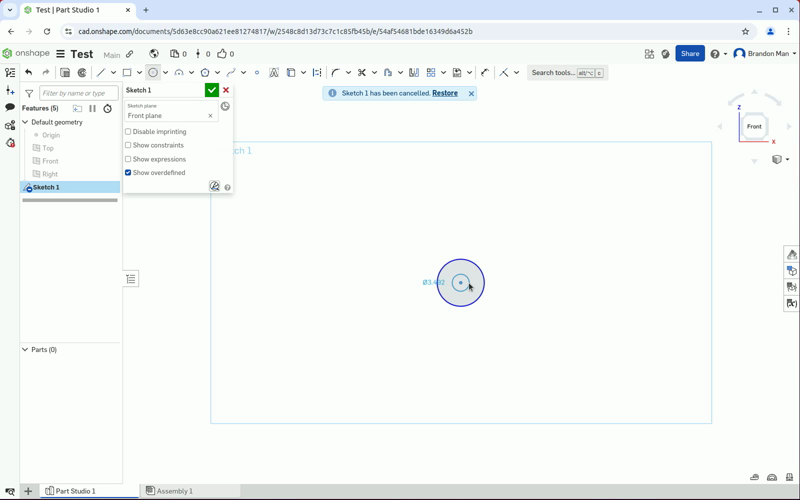
mouse_move(465, 267)
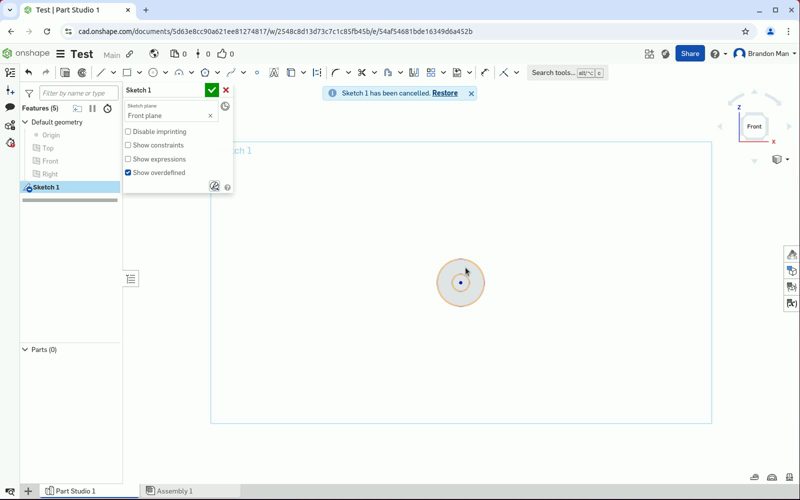
scroll(6)
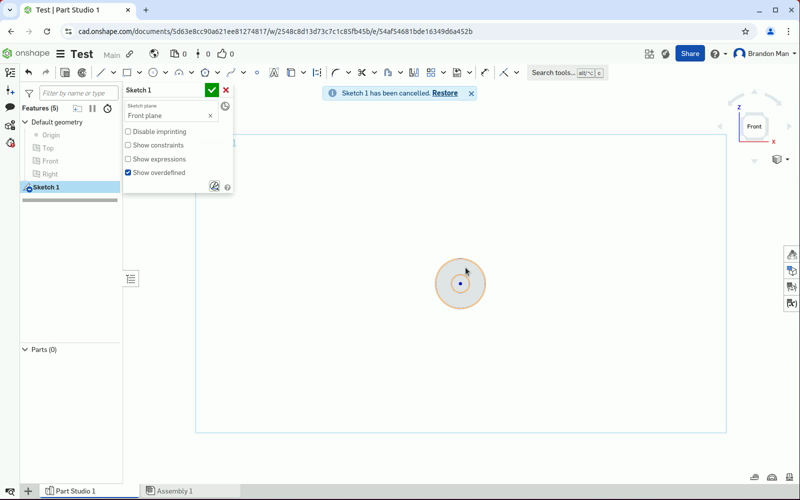
scroll(6)
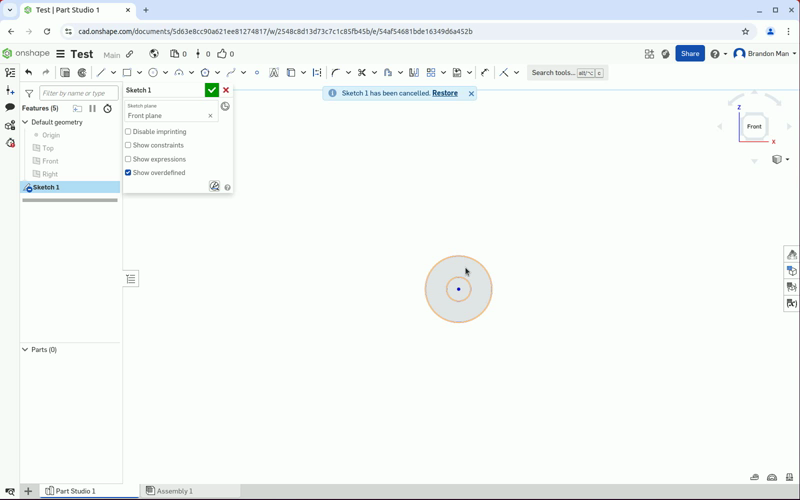
scroll(6)
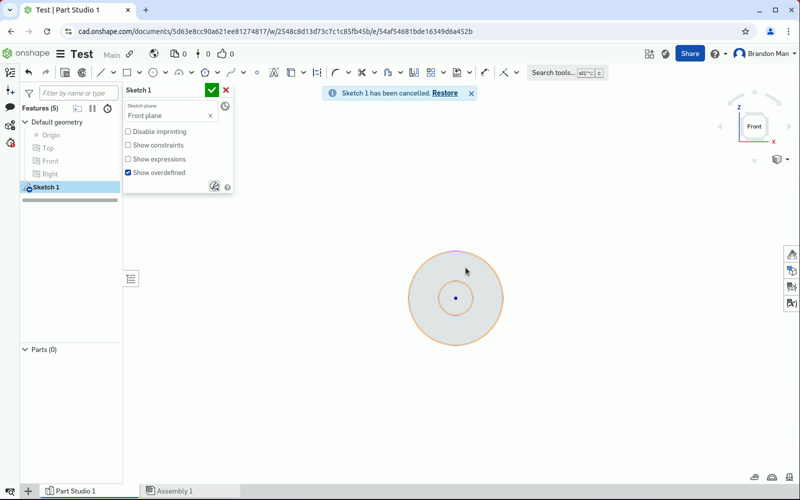
scroll(6)
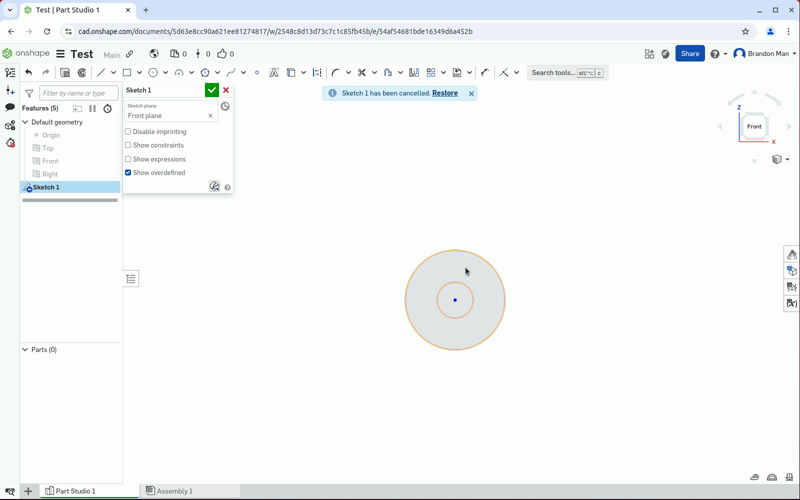
scroll(6)
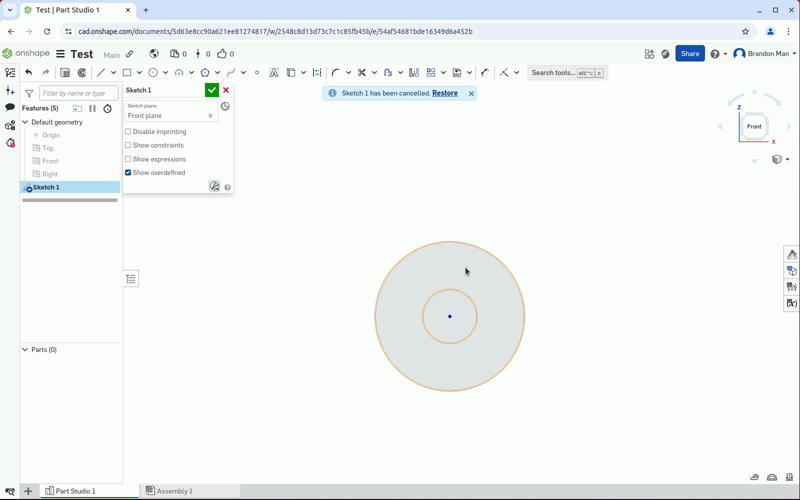
scroll(6)
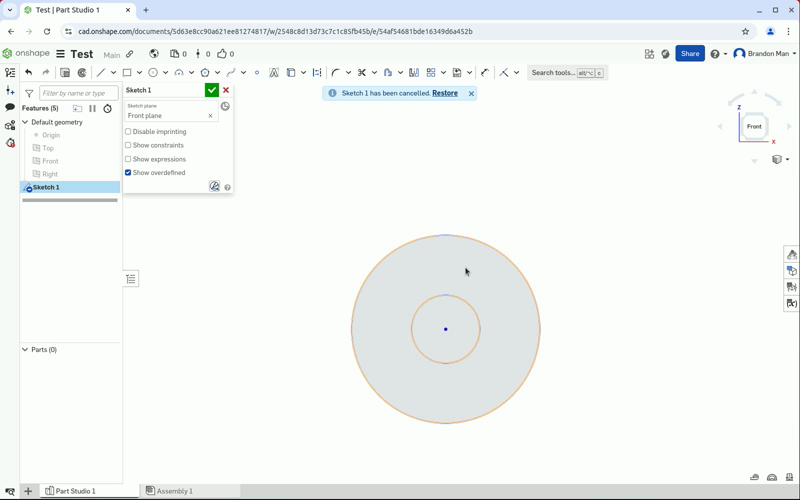
scroll(6)
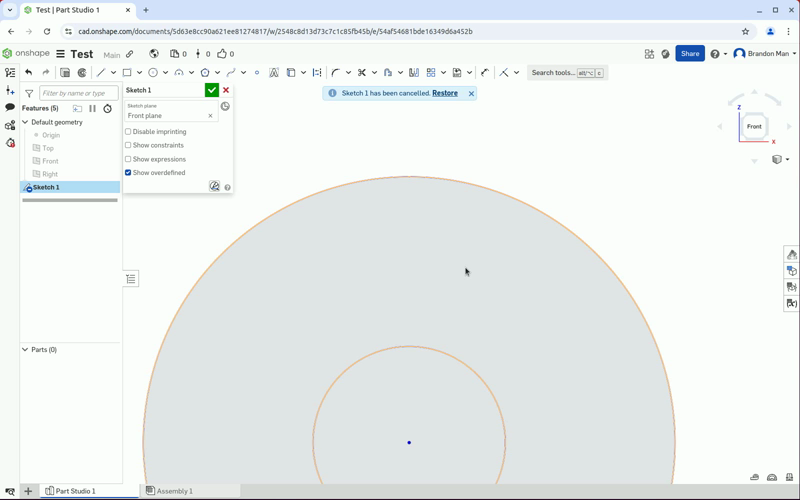
click(465, 267)
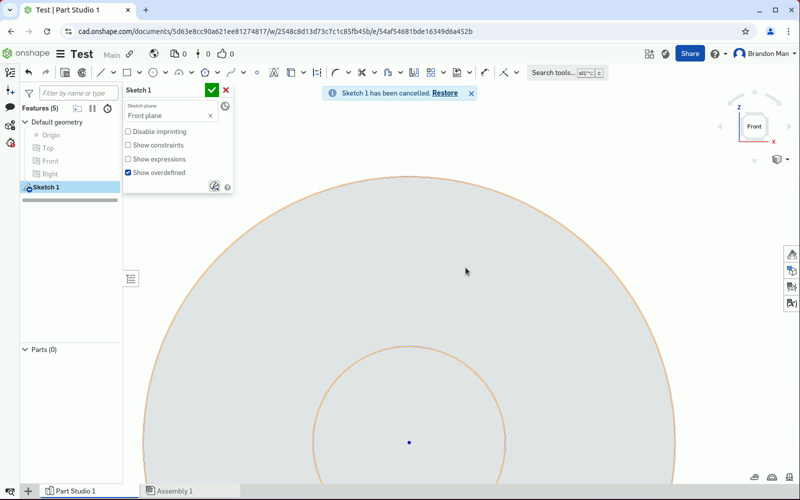
scroll(-6)
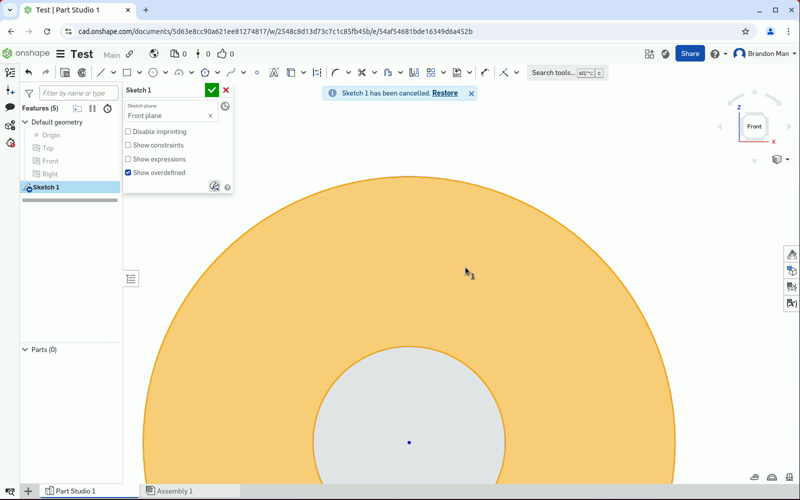
scroll(-6)
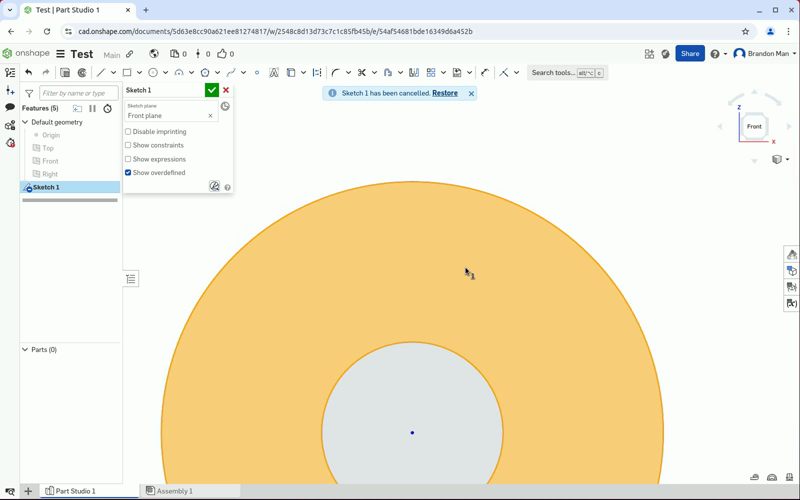
scroll(-6)
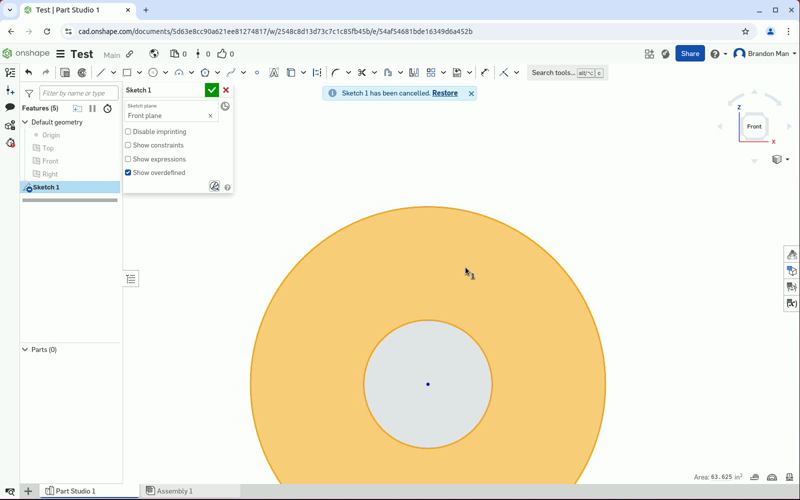
scroll(-6)
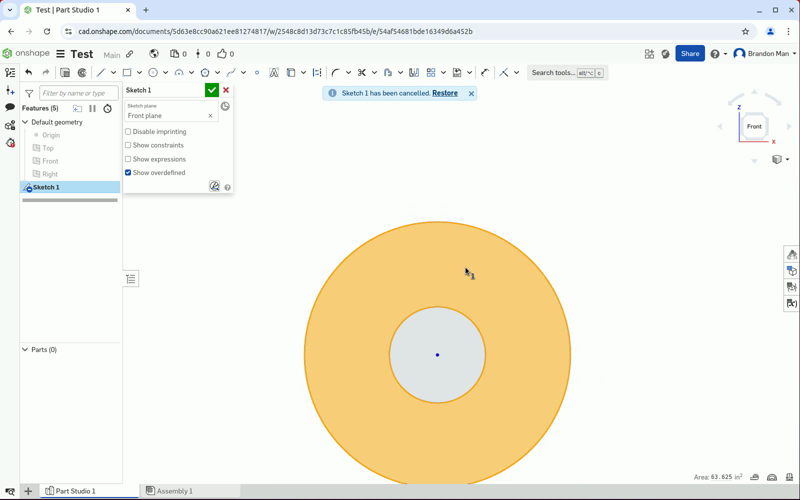
scroll(-6)
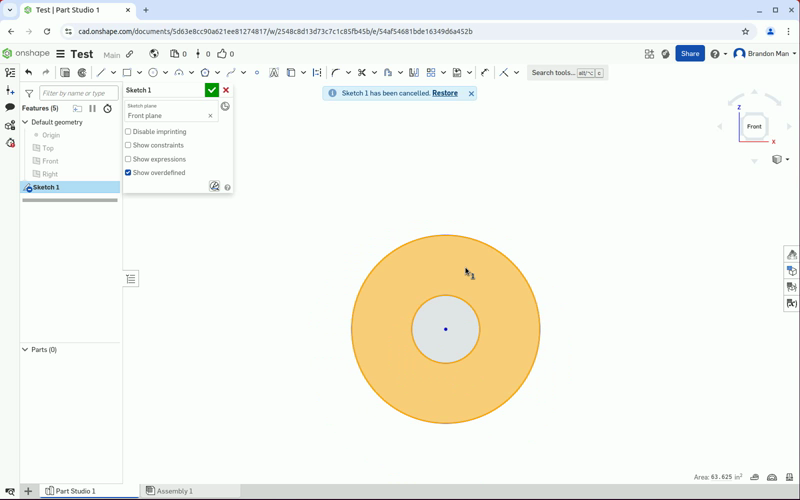
scroll(-6)
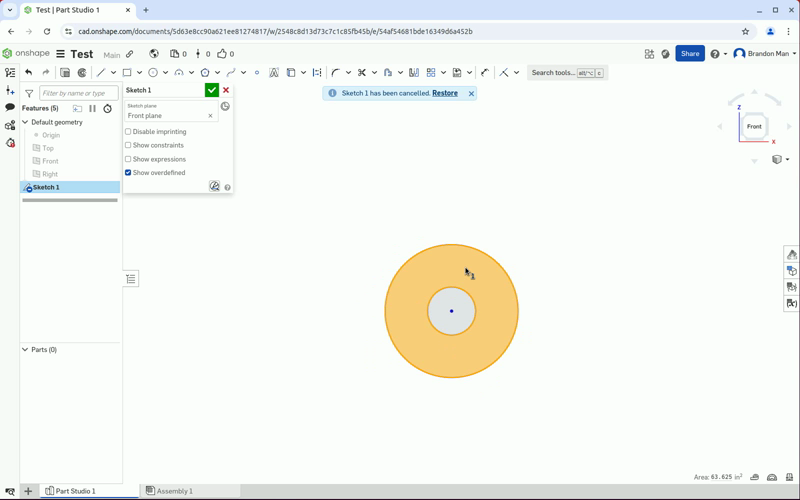
scroll(-6)
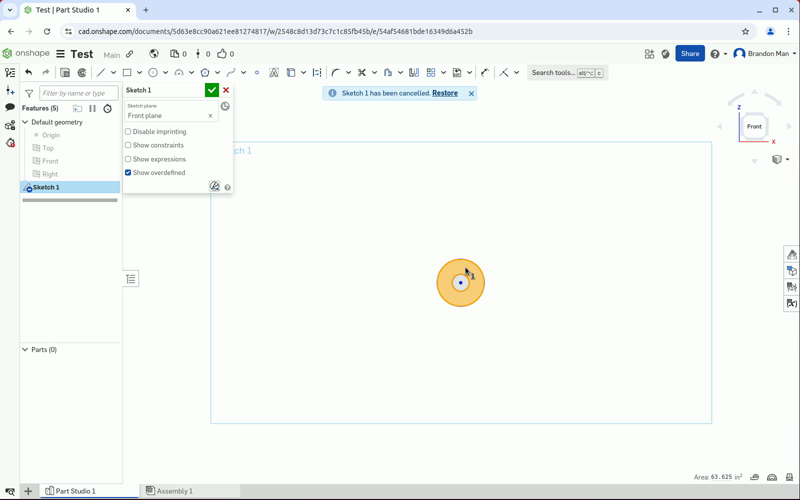
mouse_move(73, 352)
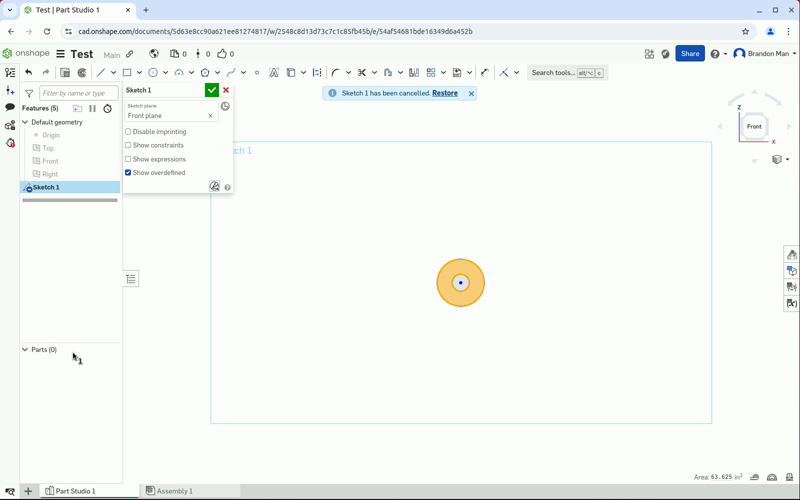
key(shift+y)
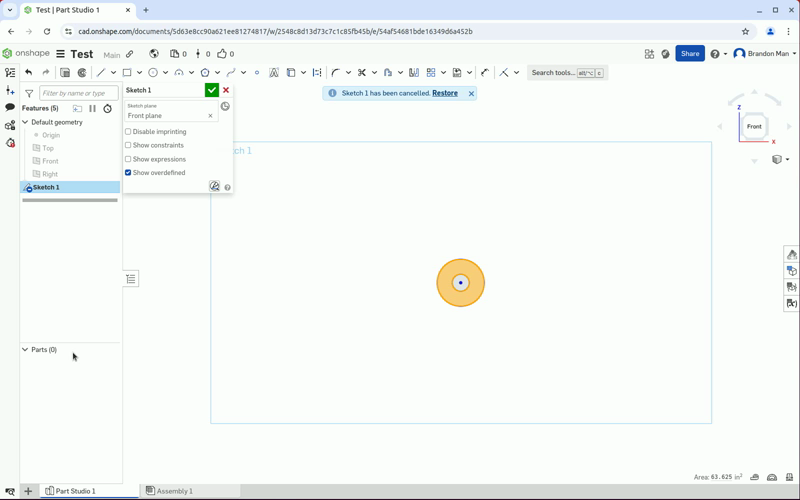
key(shift+e)
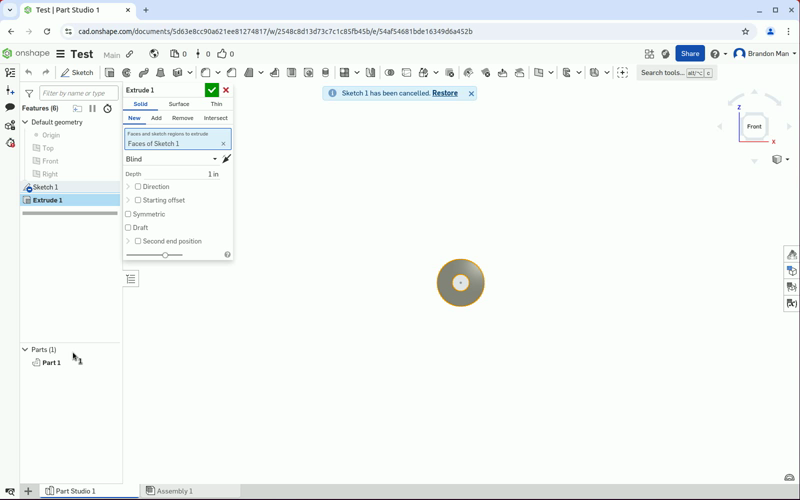
mouse_move(143, 106)
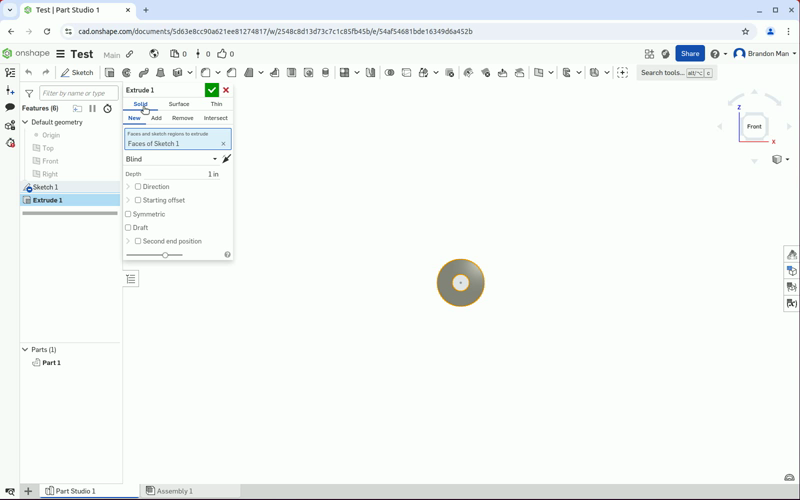
click(143, 106)
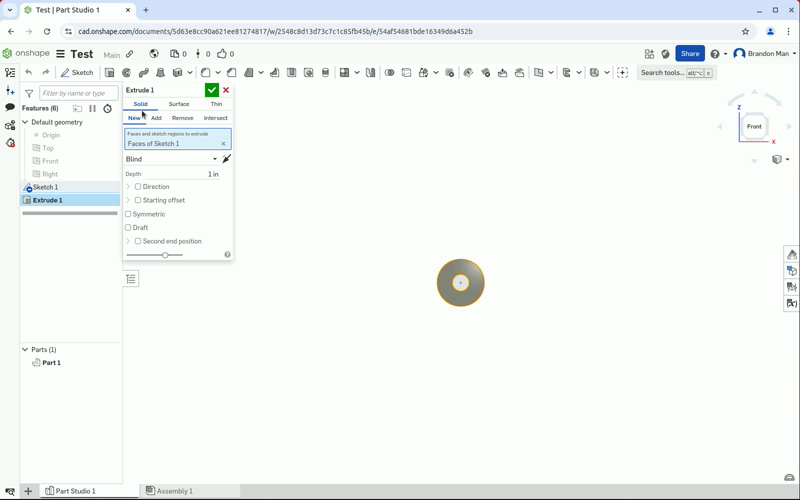
mouse_move(137, 120)
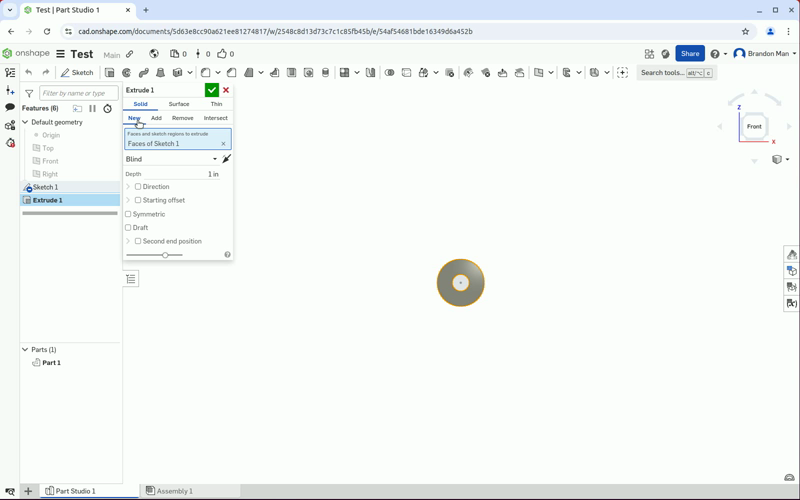
click(137, 120)
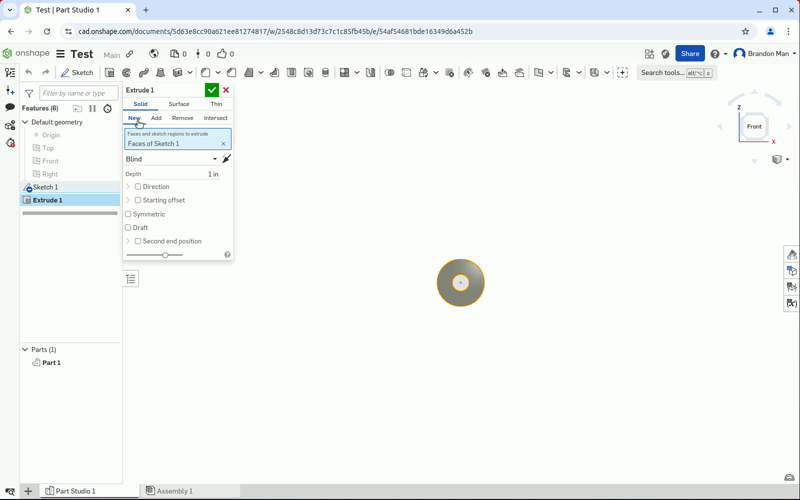
key(tab, 4)
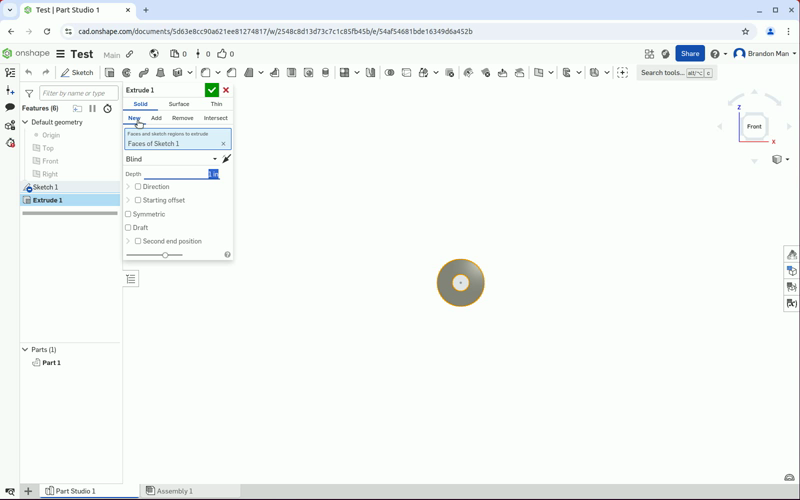
text(3.611)
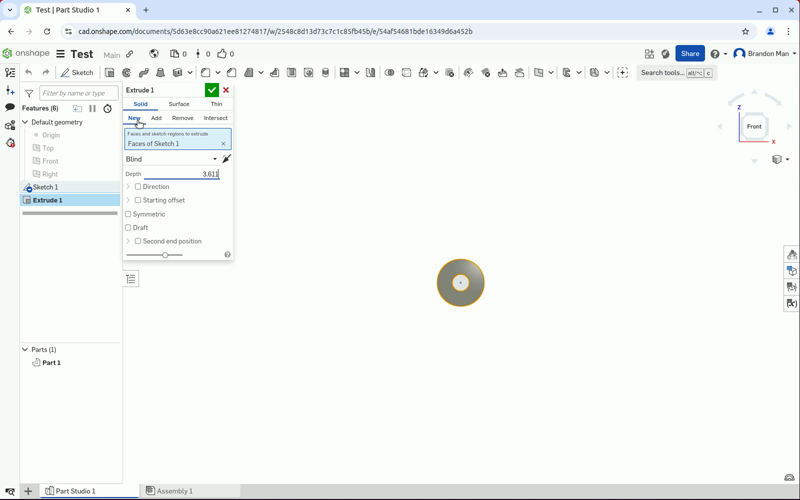
key(enter)
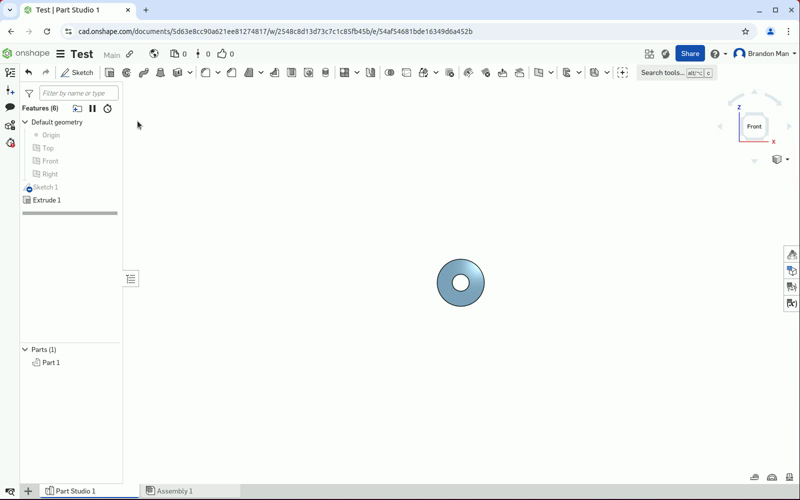
key(shift+h)
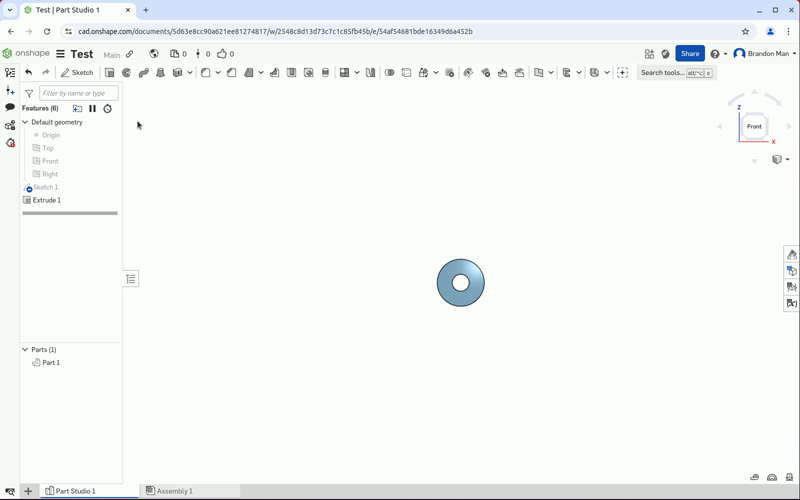
key(shift+h)
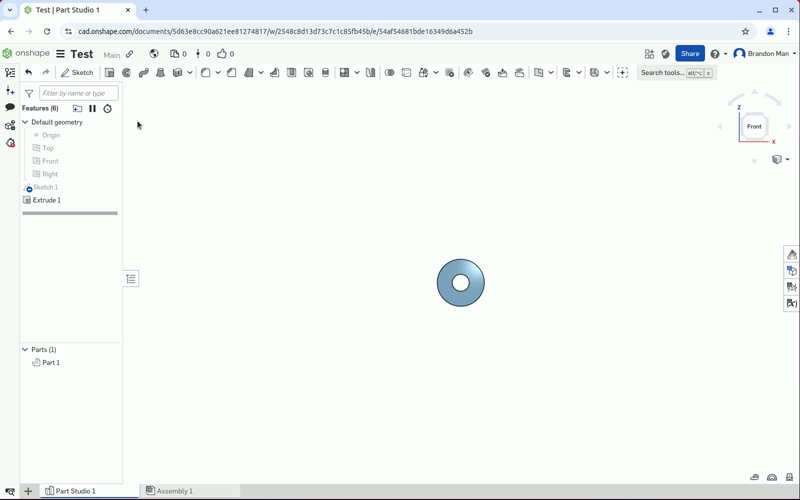
mouse_move(73, 189)
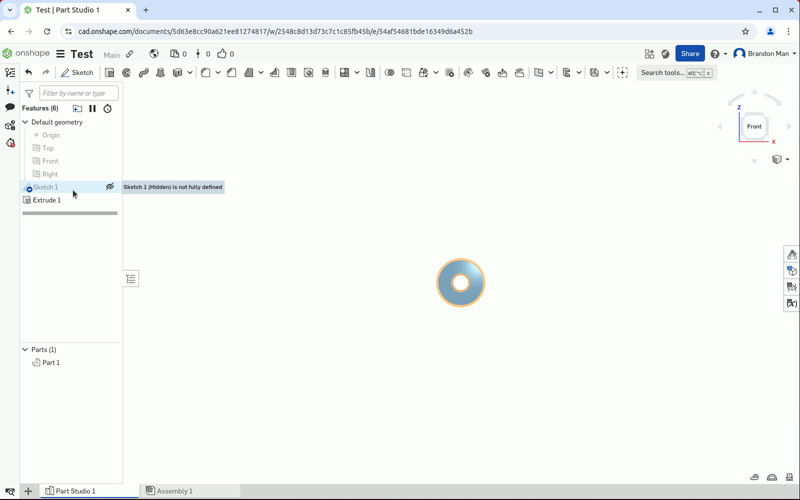
click(73, 189)
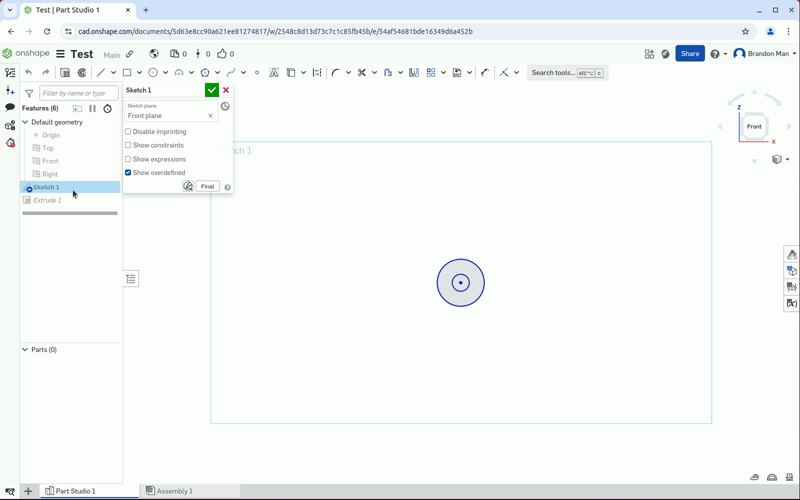
mouse_move(229, 92)
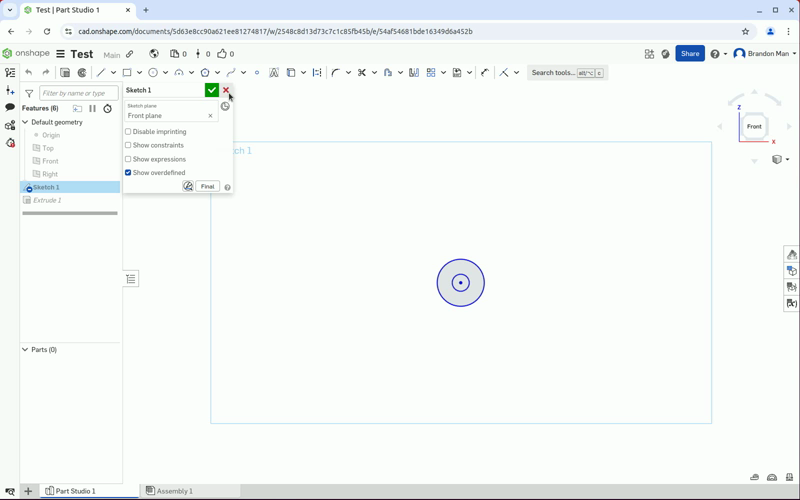
click(229, 92)
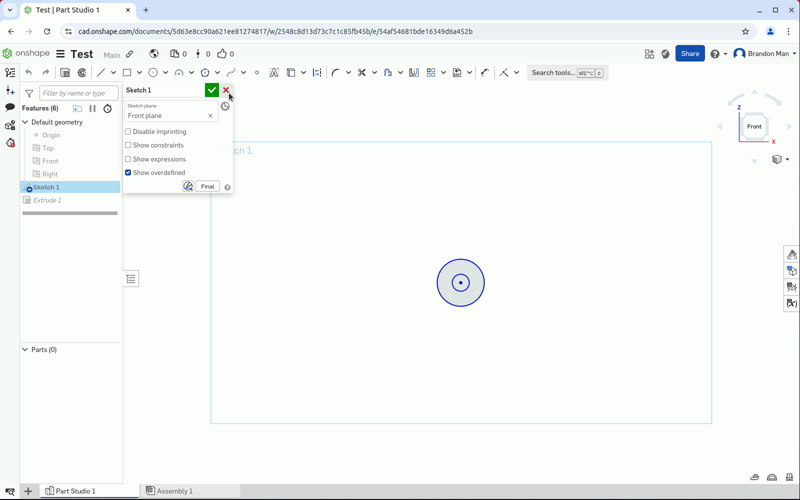
key(shift+s)
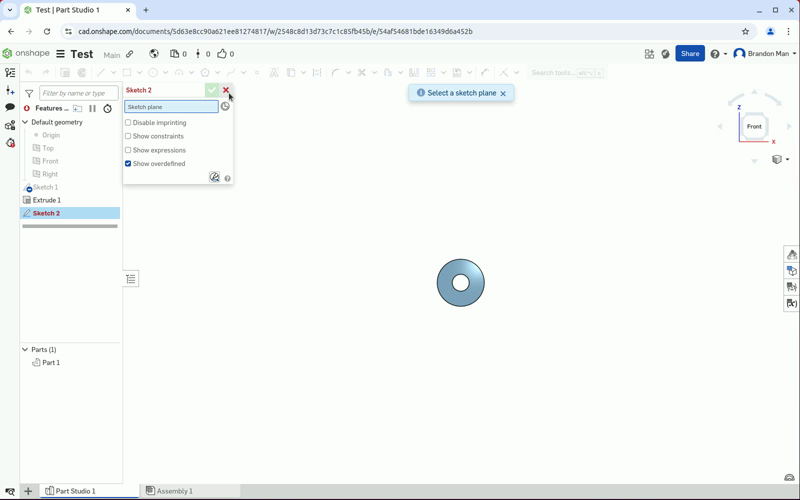
mouse_move(73, 163)
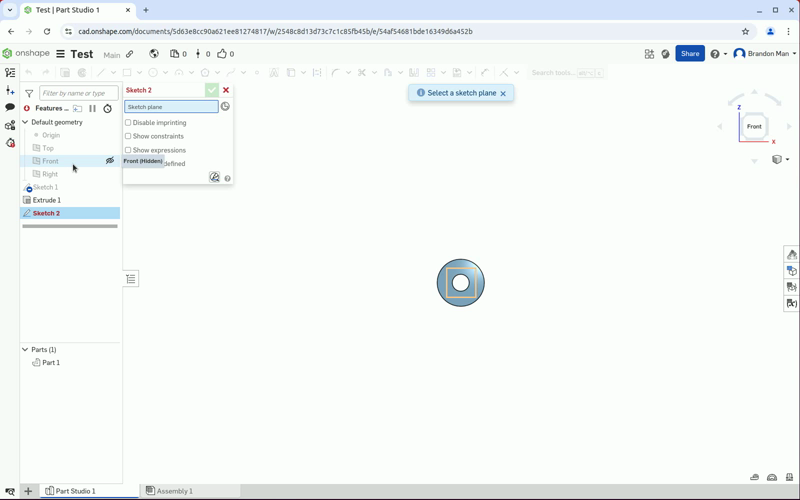
click(73, 163)
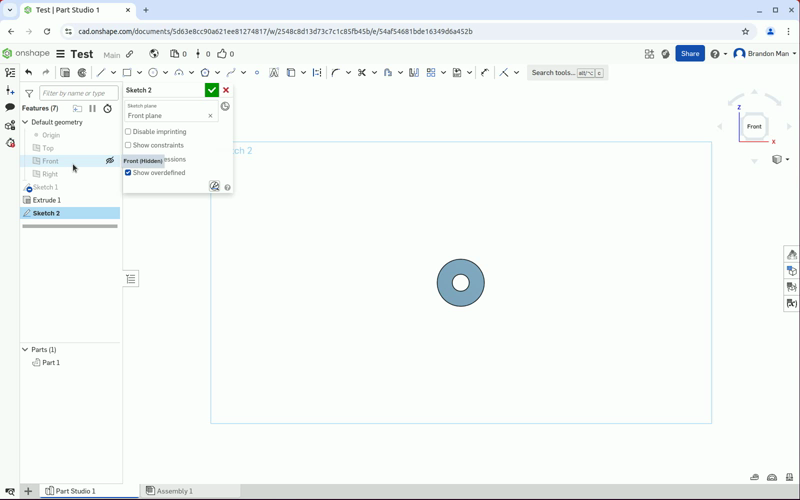
mouse_move(73, 352)
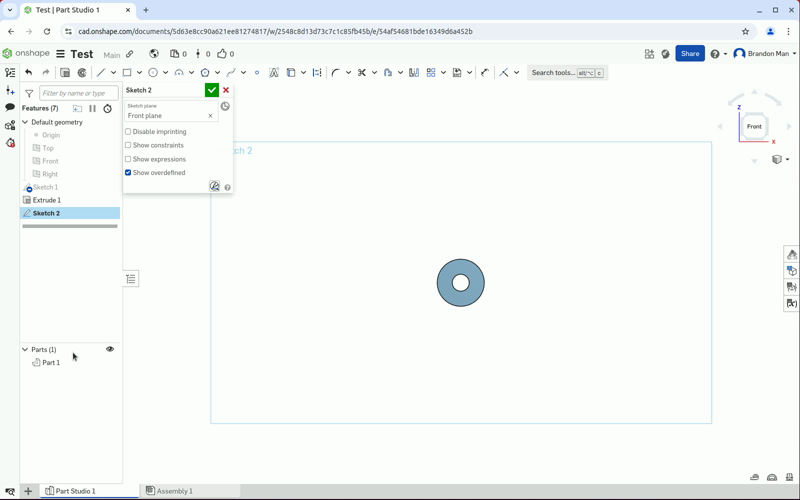
key(y)
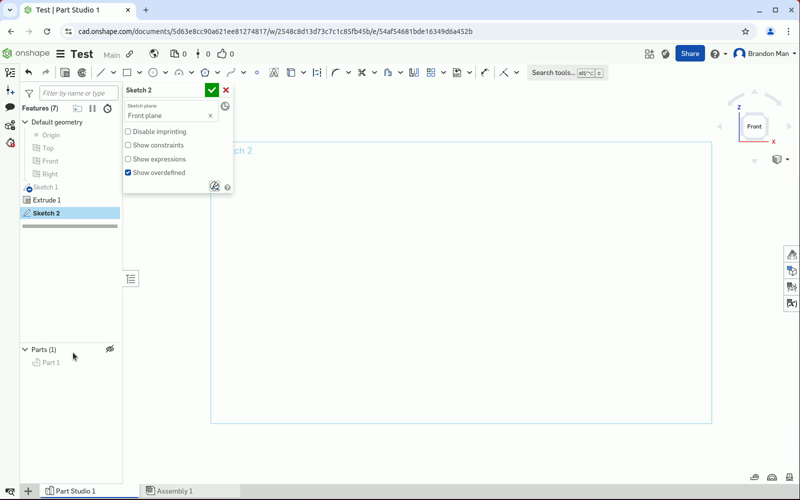
key(c)
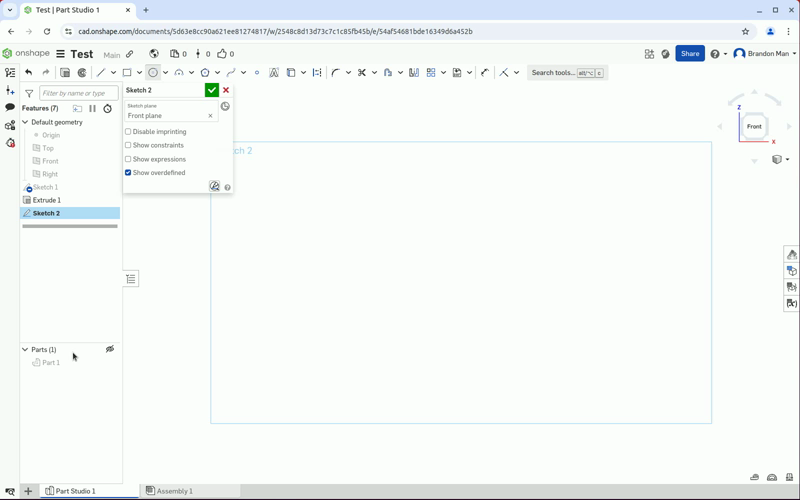
key_down(shift)
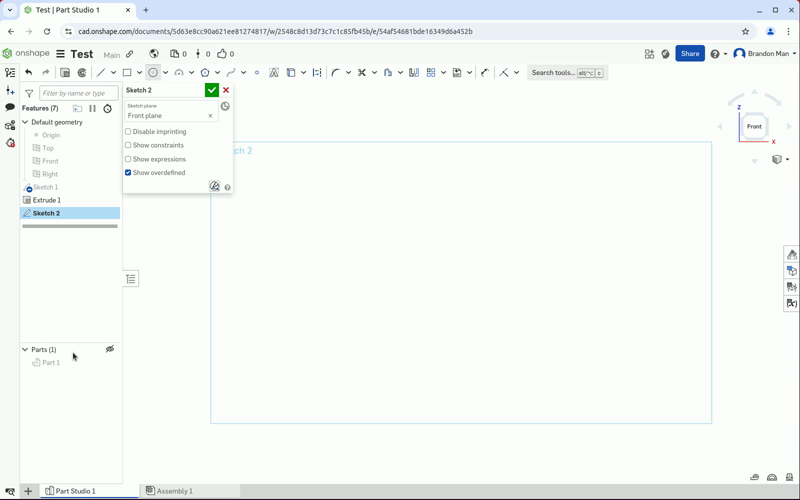
mouse_move(460, 282)
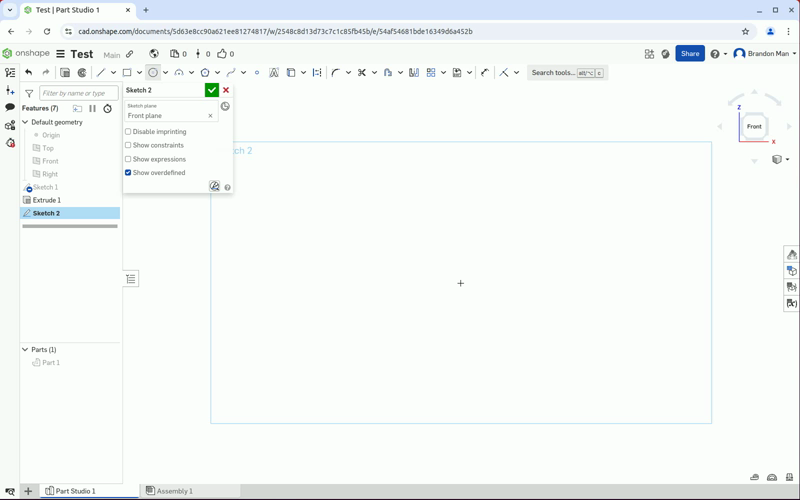
click(460, 282)
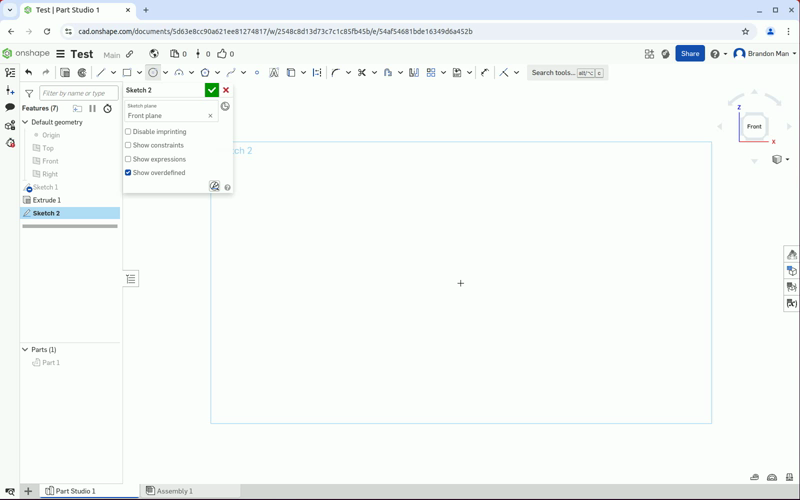
key_up(shift)
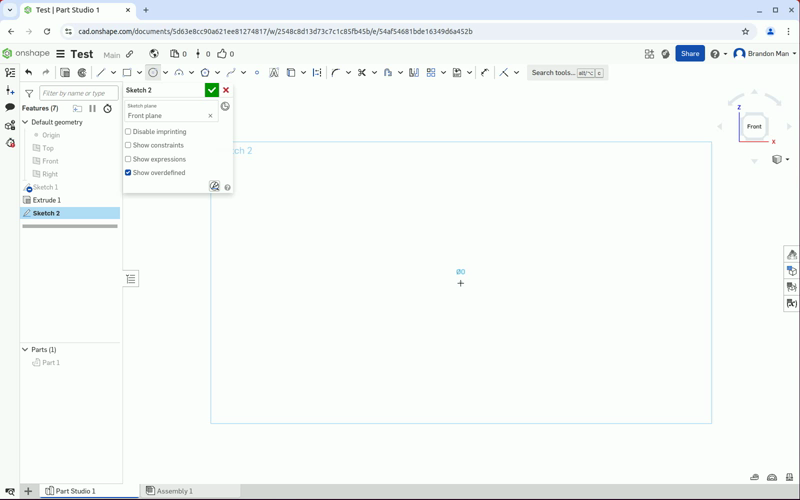
mouse_move(484, 282)
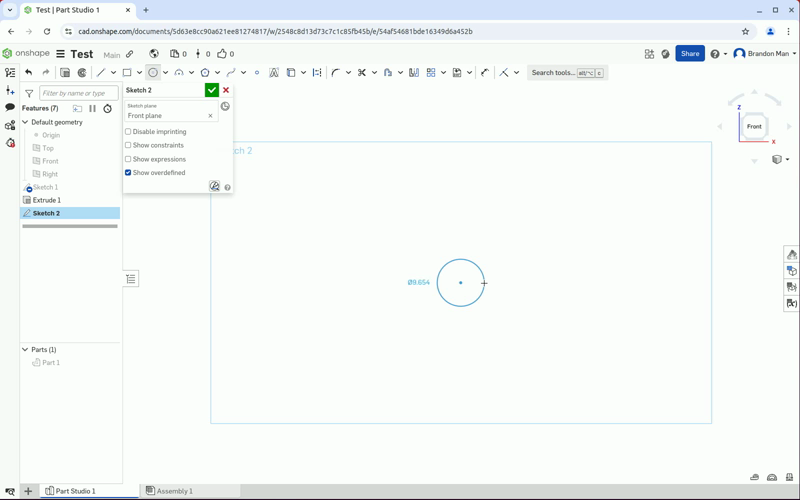
click(484, 282)
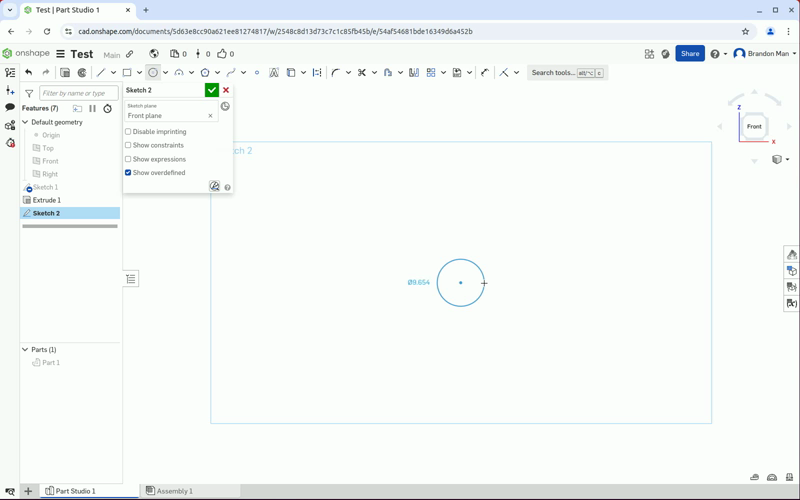
key(esc)
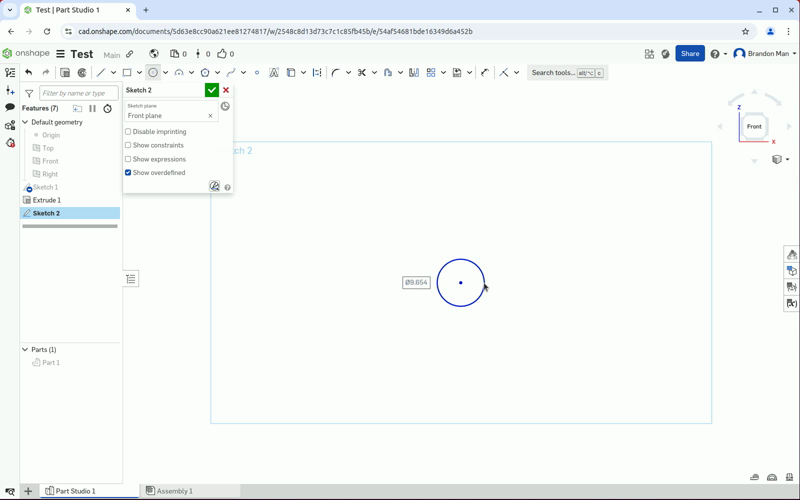
key(c)
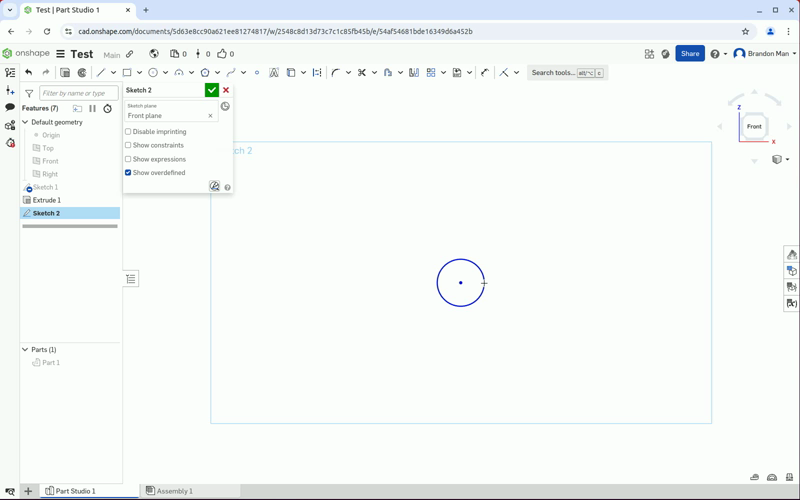
key_down(shift)
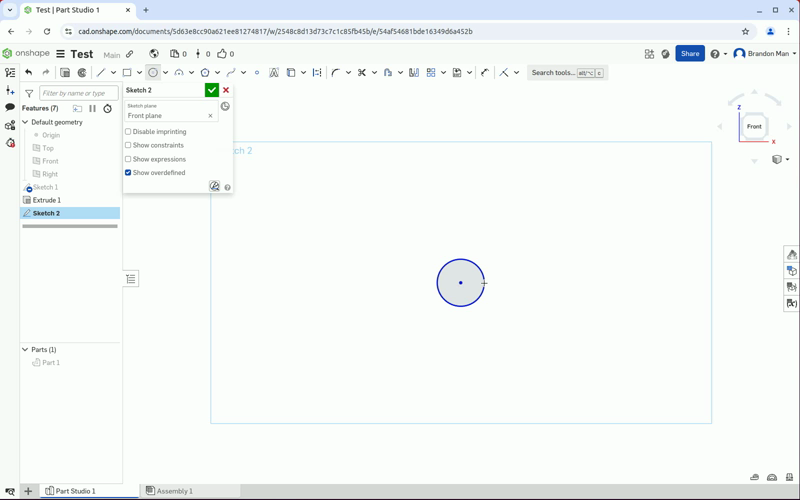
mouse_move(460, 282)
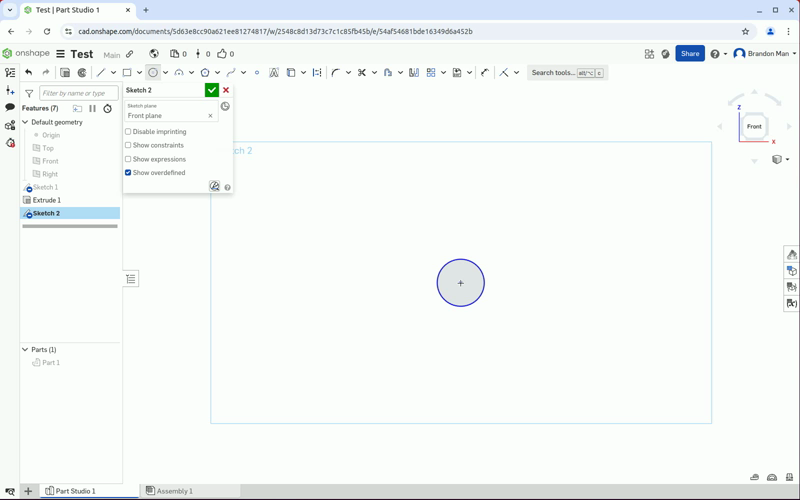
click(460, 282)
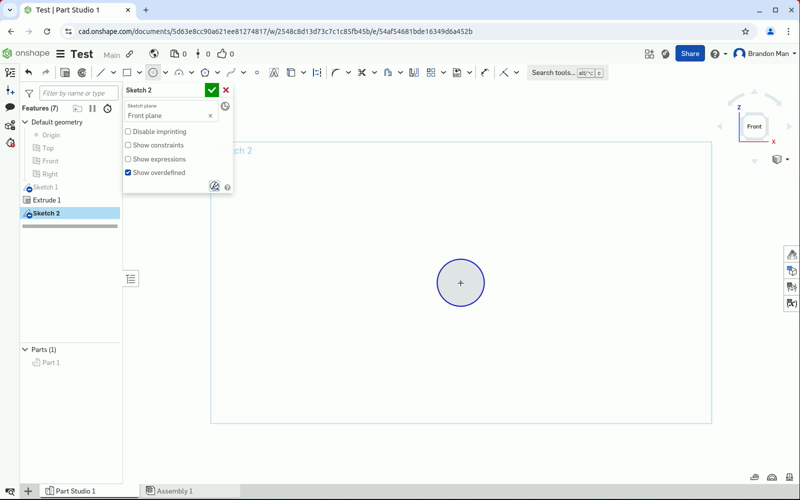
key_up(shift)
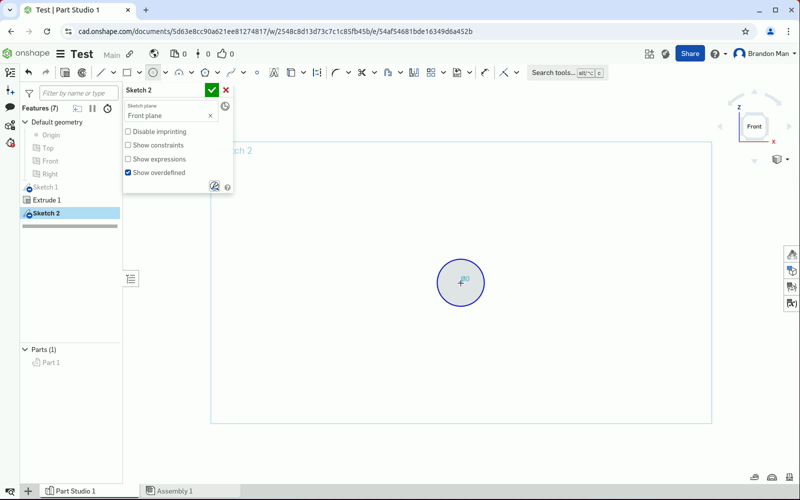
mouse_move(469, 282)
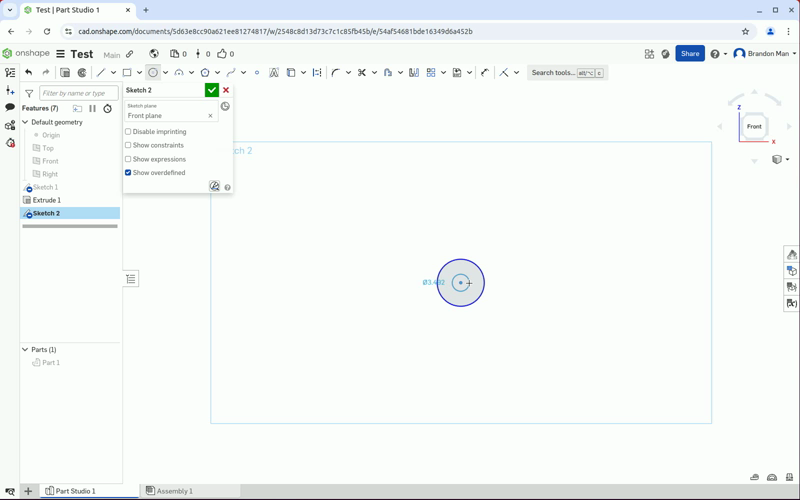
click(469, 282)
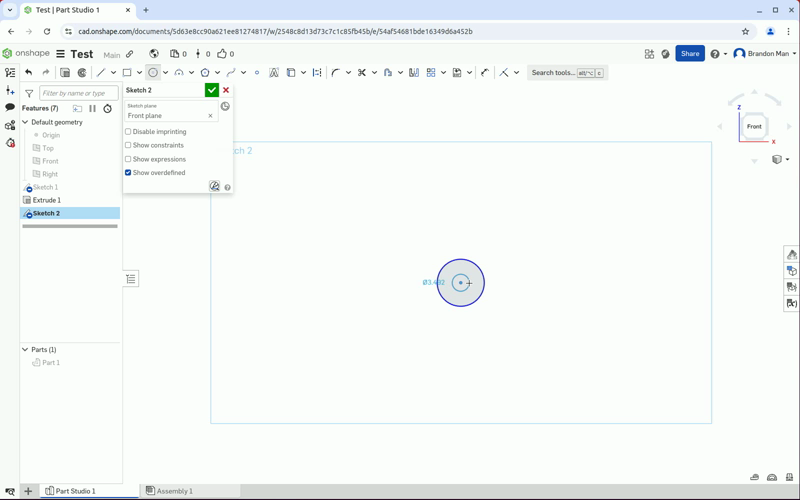
key(esc)
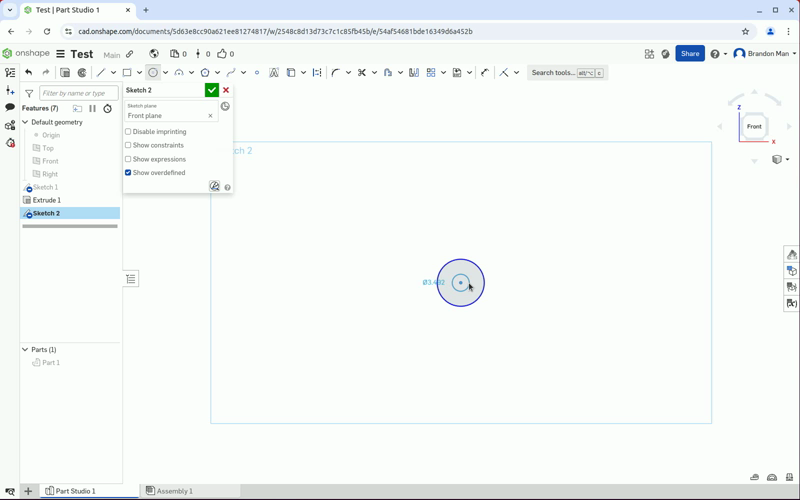
mouse_move(475, 280)
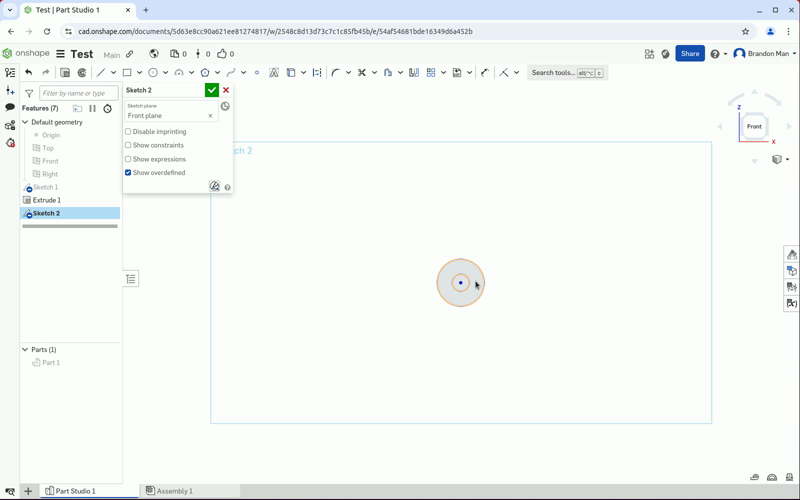
scroll(6)
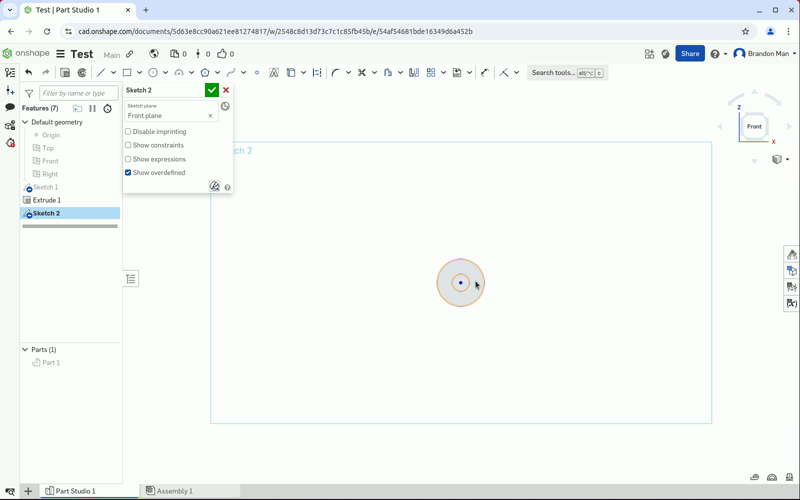
scroll(6)
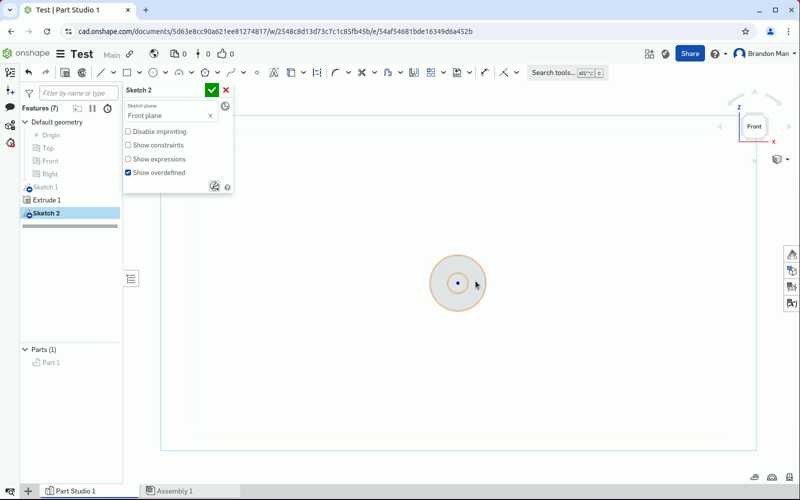
scroll(6)
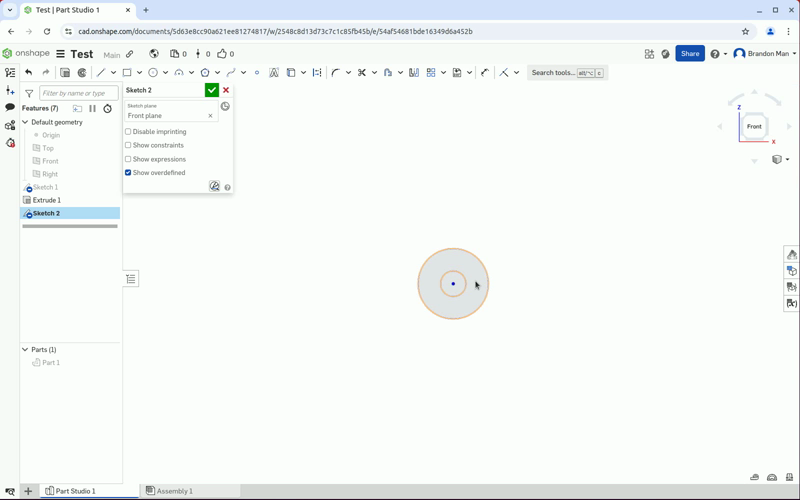
scroll(6)
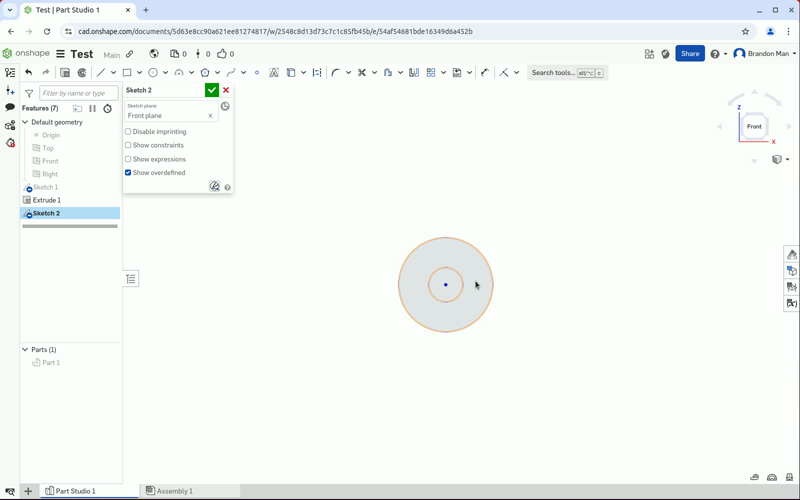
scroll(6)
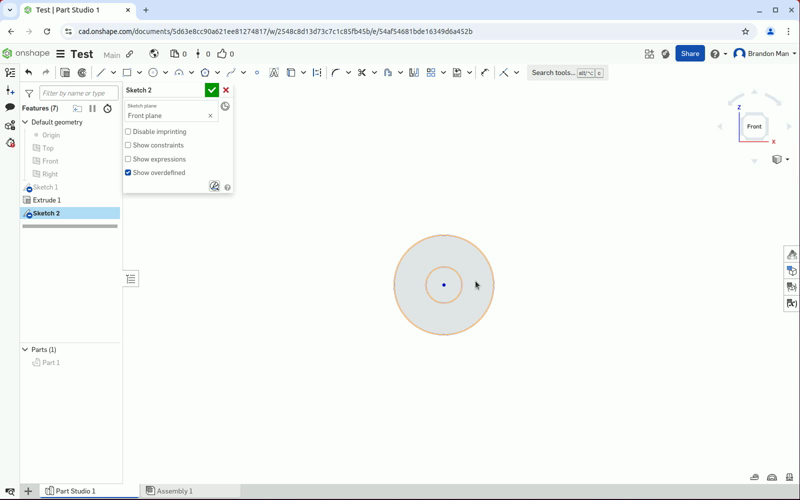
scroll(6)
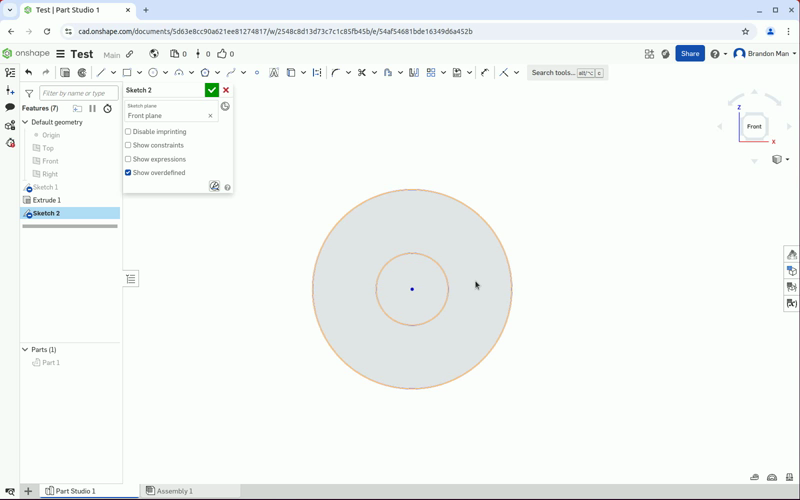
scroll(6)
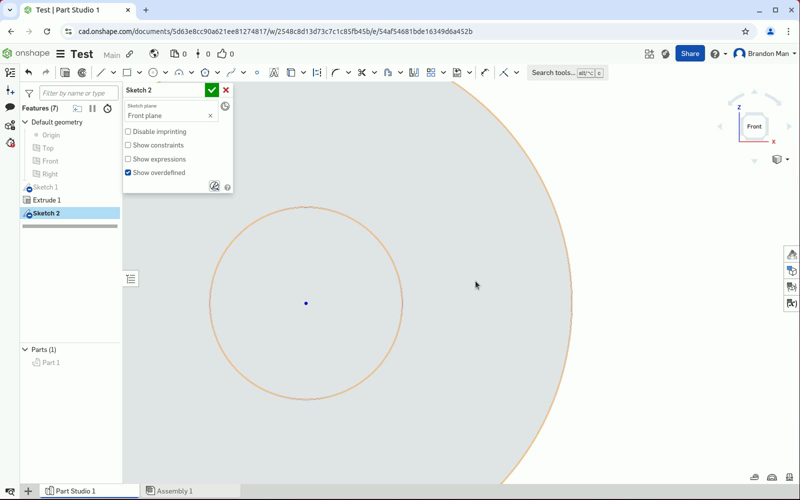
click(475, 280)
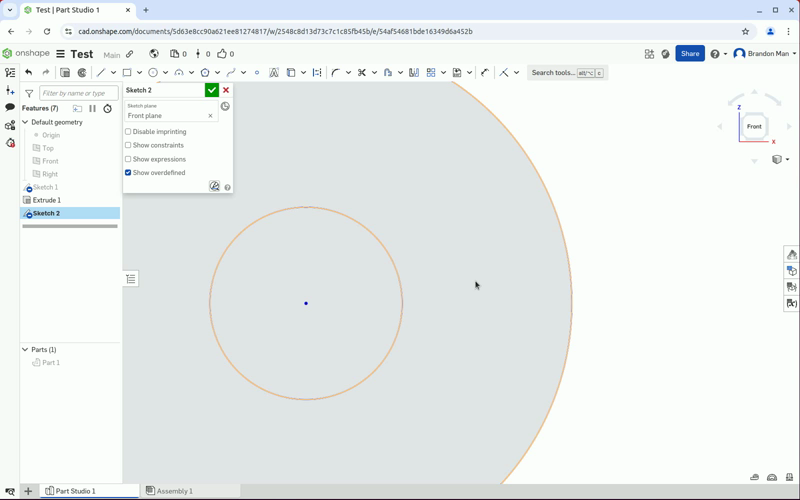
scroll(-6)
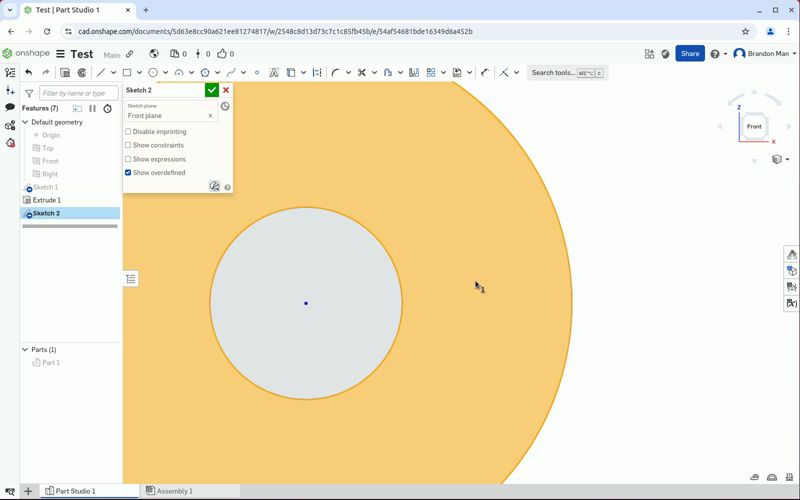
scroll(-6)
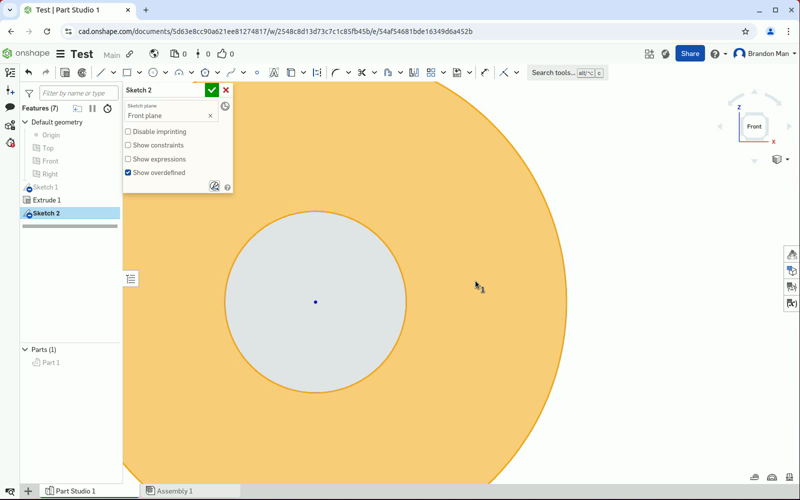
scroll(-6)
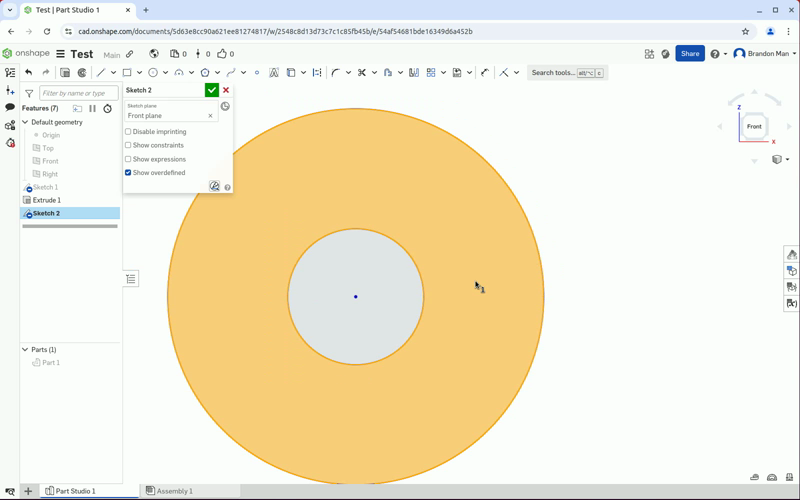
scroll(-6)
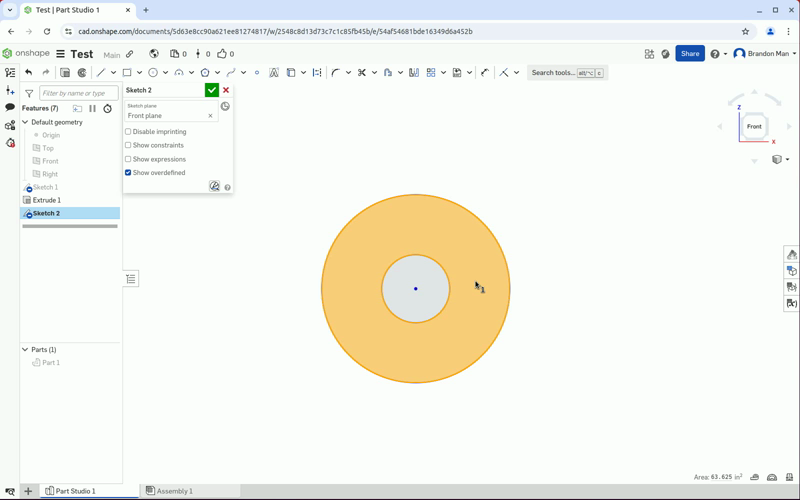
scroll(-6)
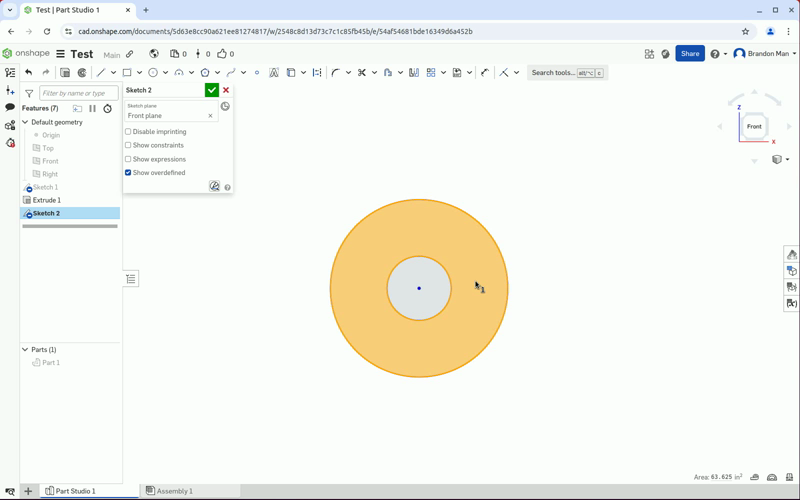
scroll(-6)
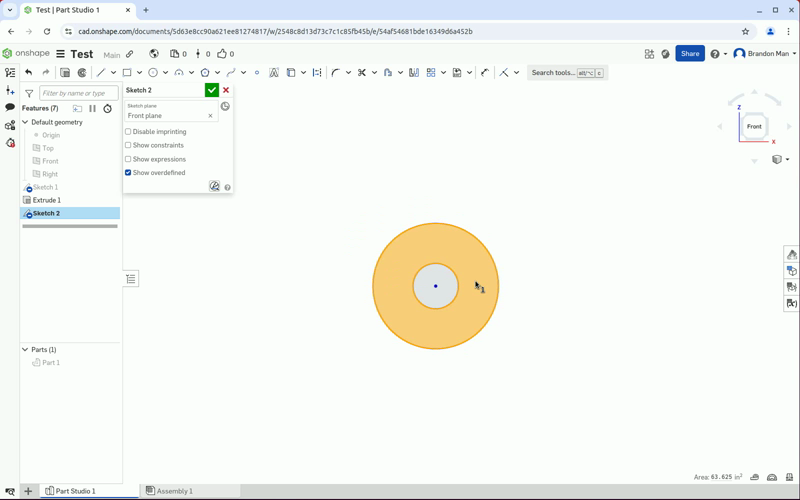
scroll(-6)
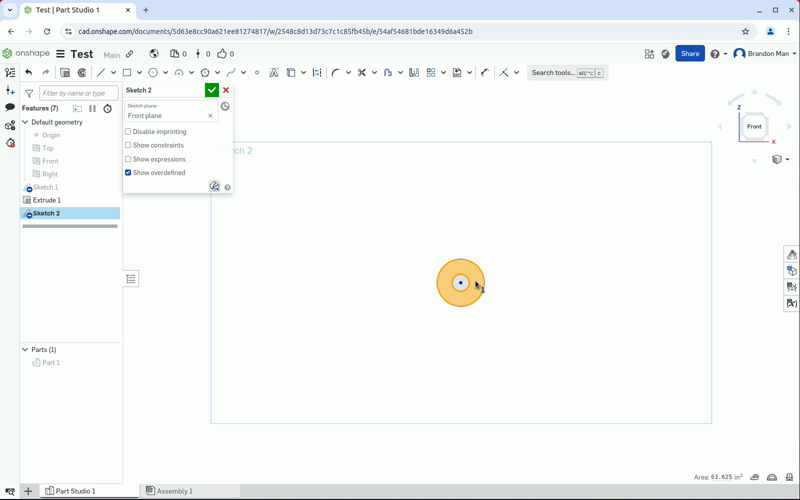
mouse_move(73, 352)
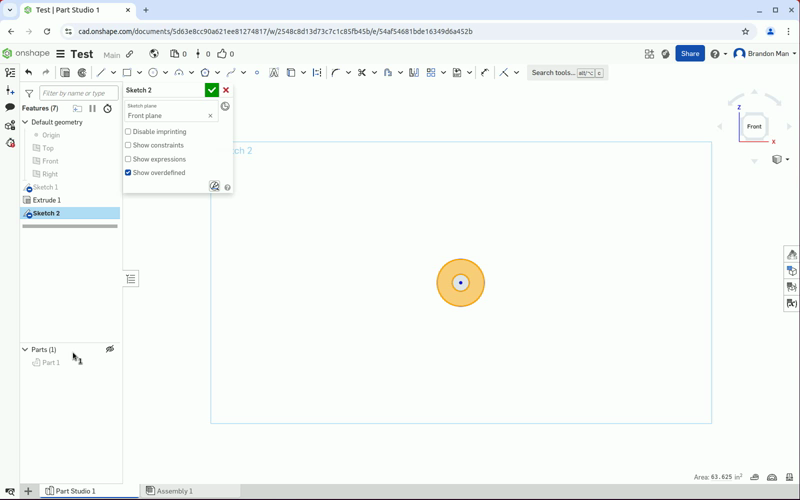
key(shift+y)
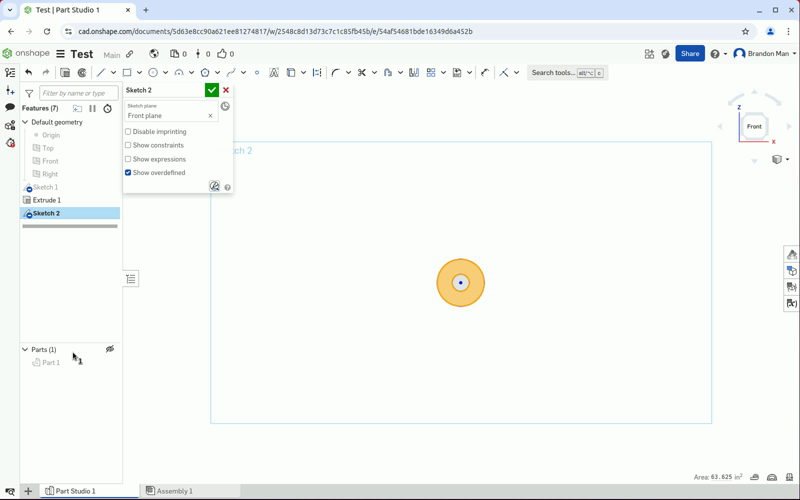
key(shift+e)
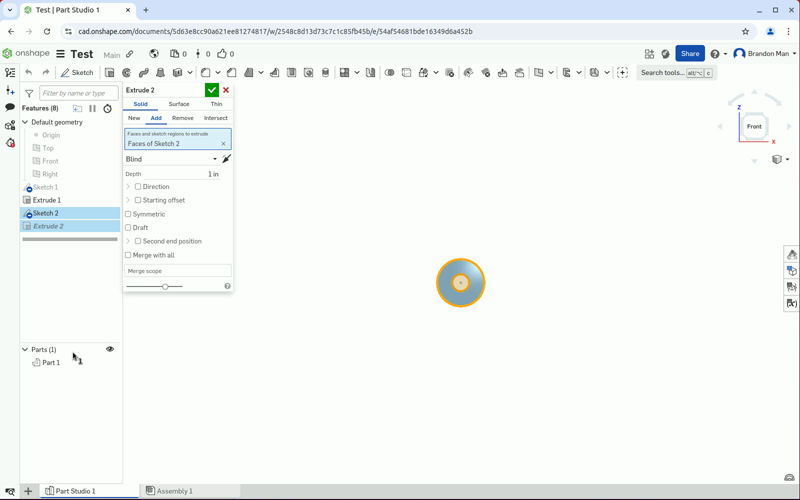
mouse_move(143, 106)
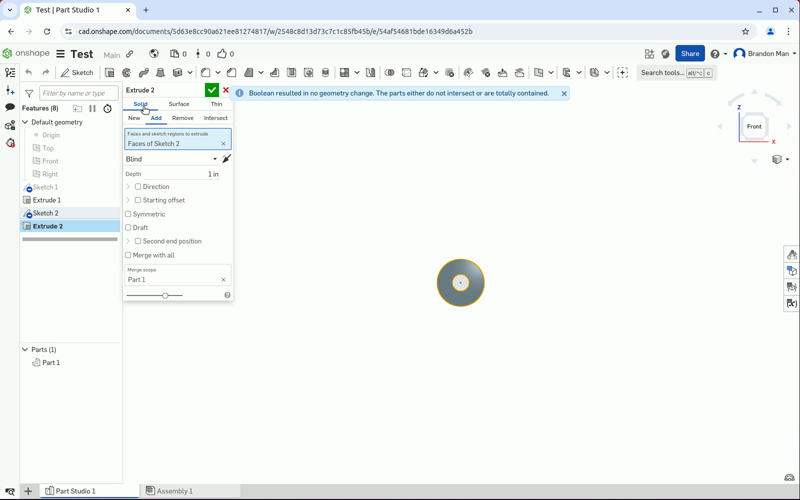
click(143, 106)
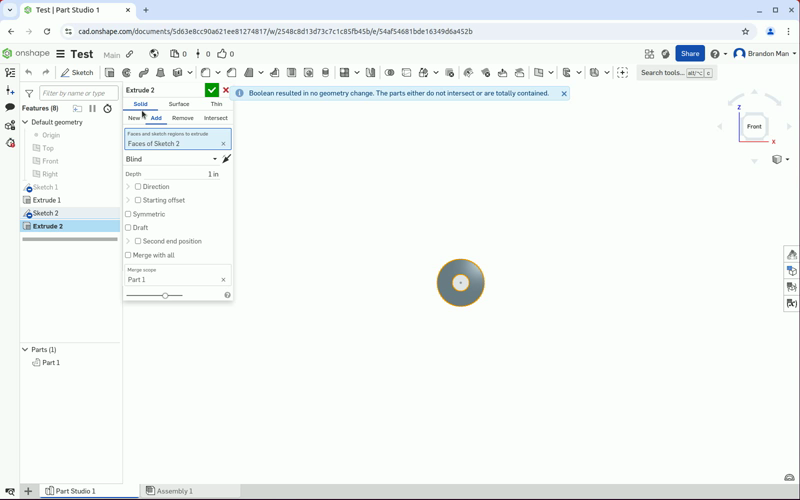
mouse_move(137, 120)
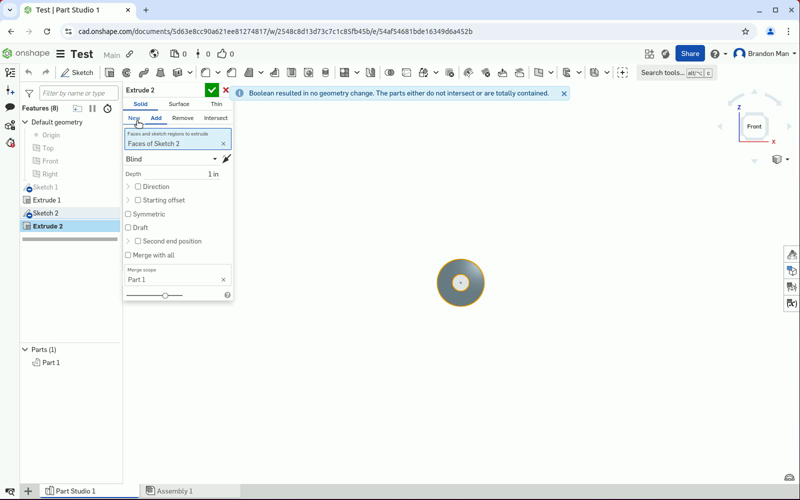
click(137, 120)
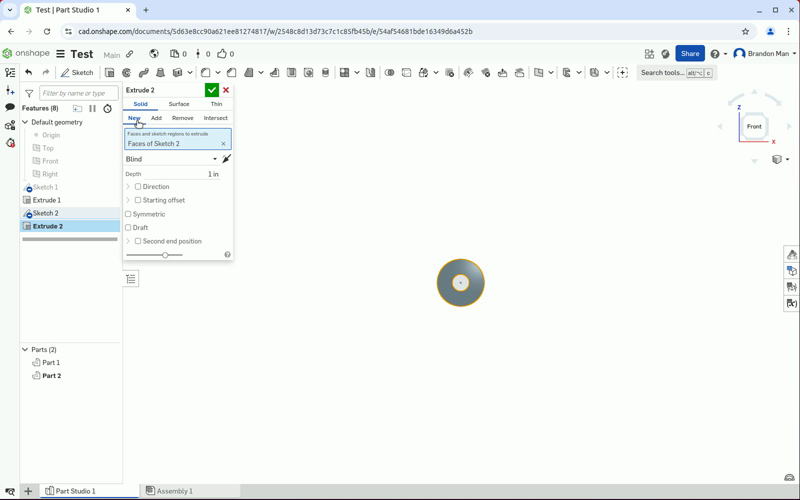
key(tab, 4)
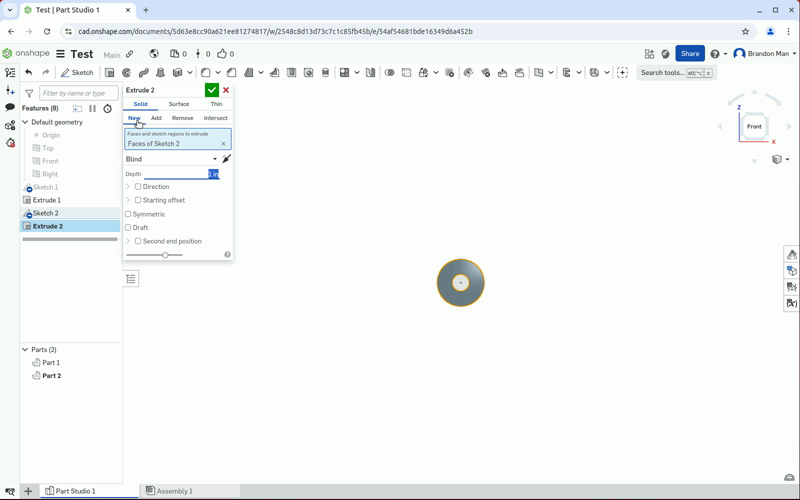
text(-3.611)
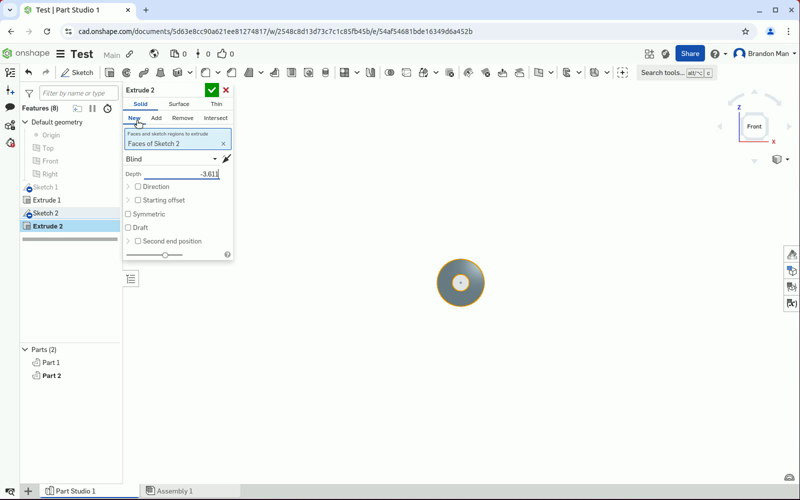
key(enter)
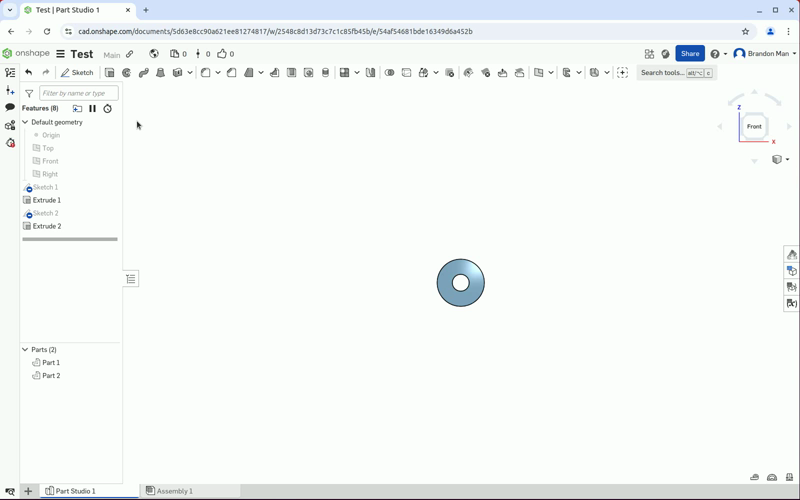
key(shift+h)
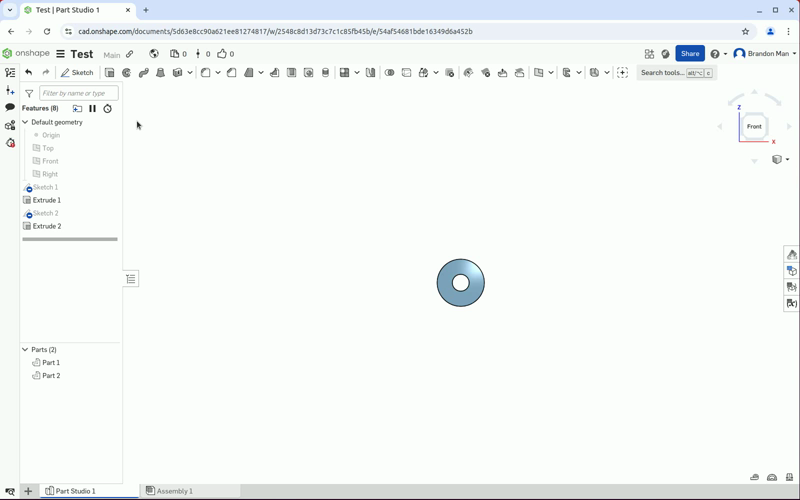
key(shift+h)
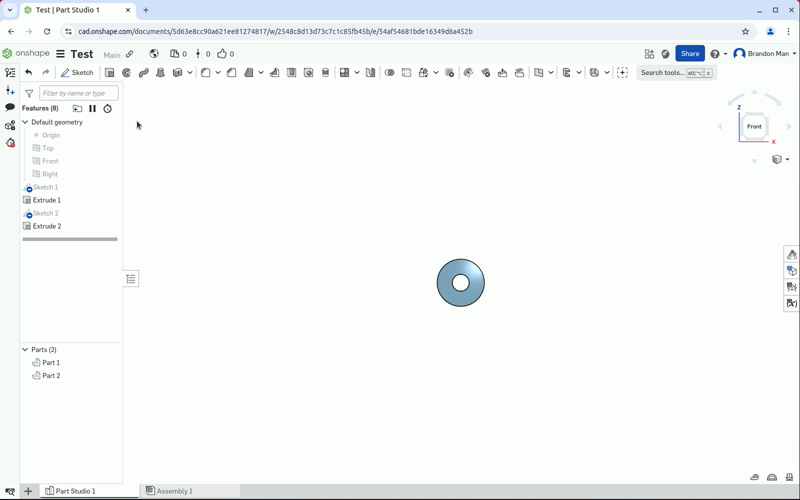
mouse_move(73, 189)
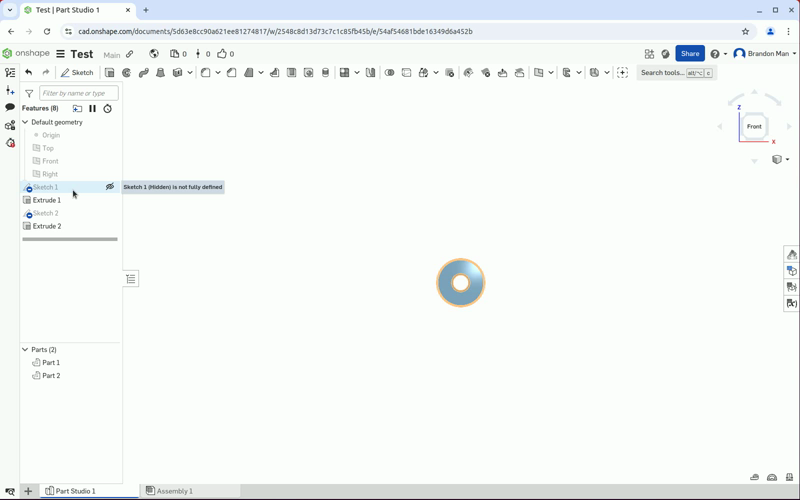
click(73, 189)
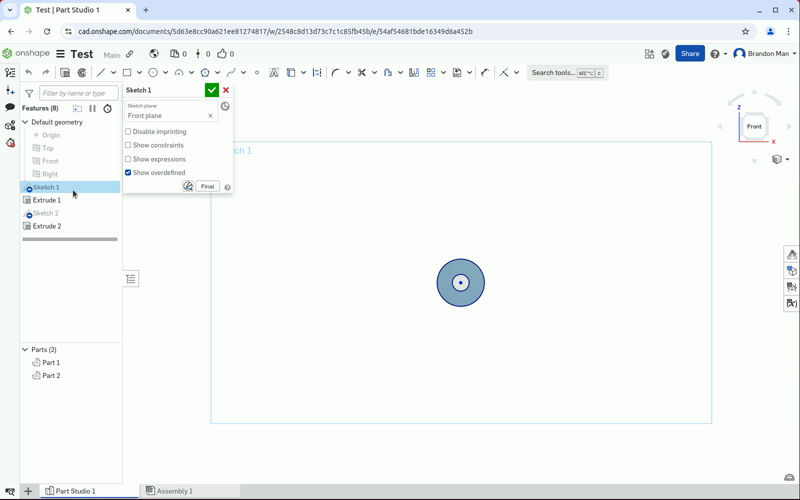
mouse_move(229, 92)
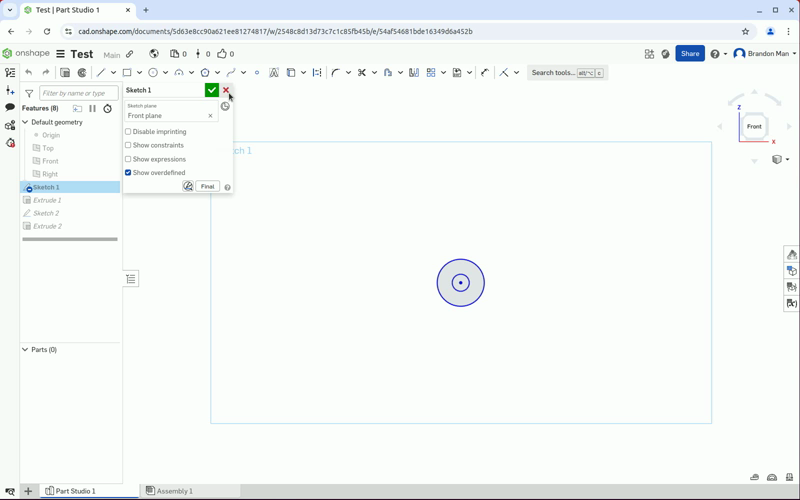
click(229, 92)
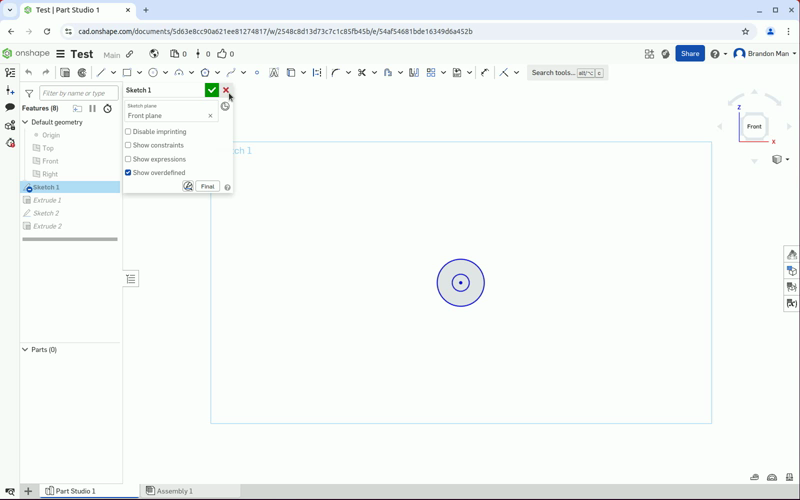
key(shift+s)
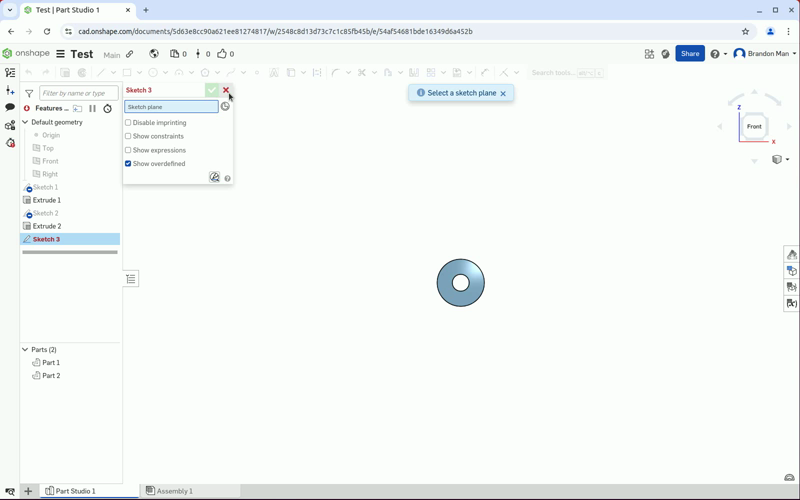
mouse_move(73, 163)
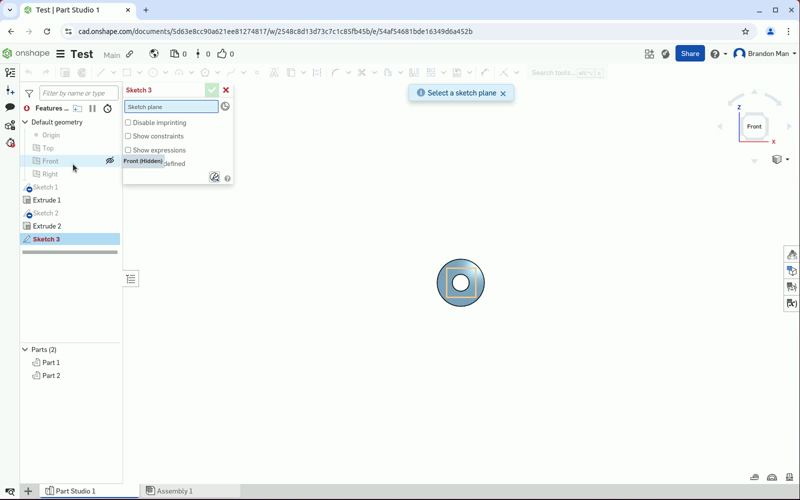
click(73, 163)
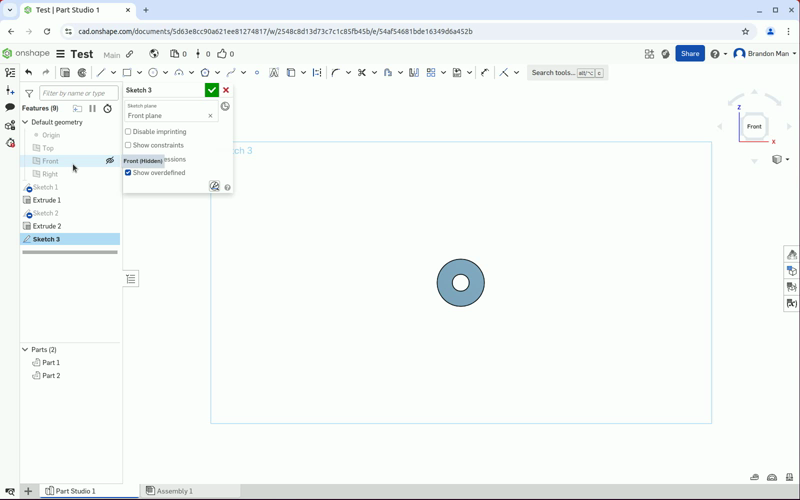
mouse_move(73, 352)
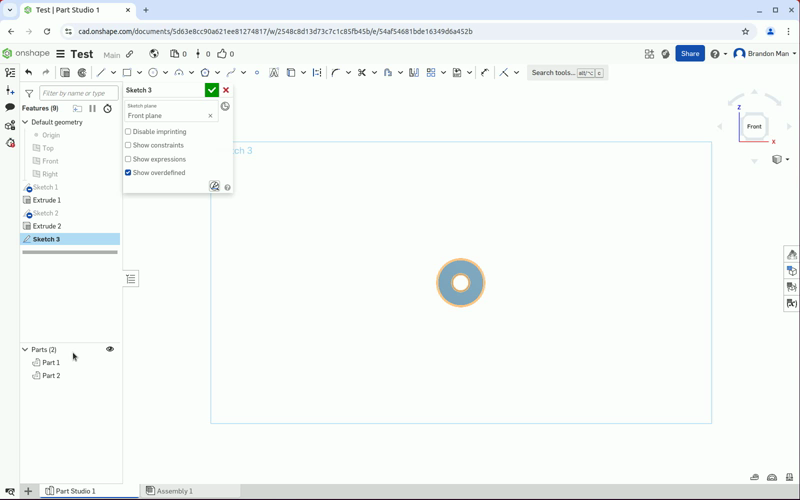
key(y)
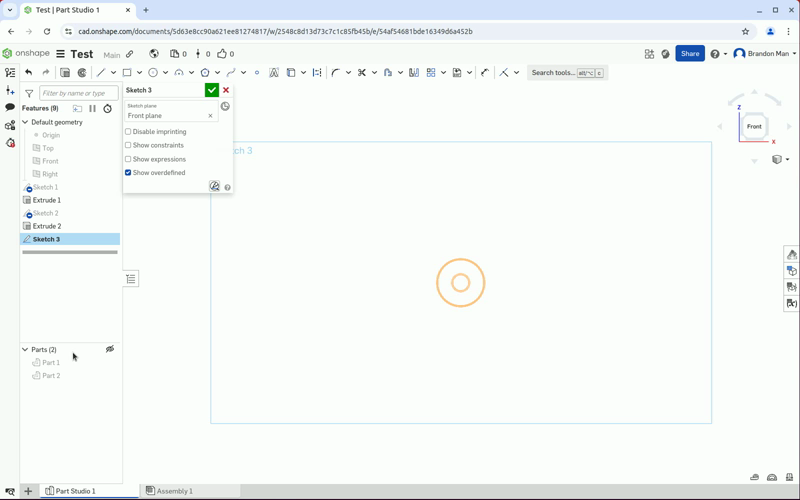
key(c)
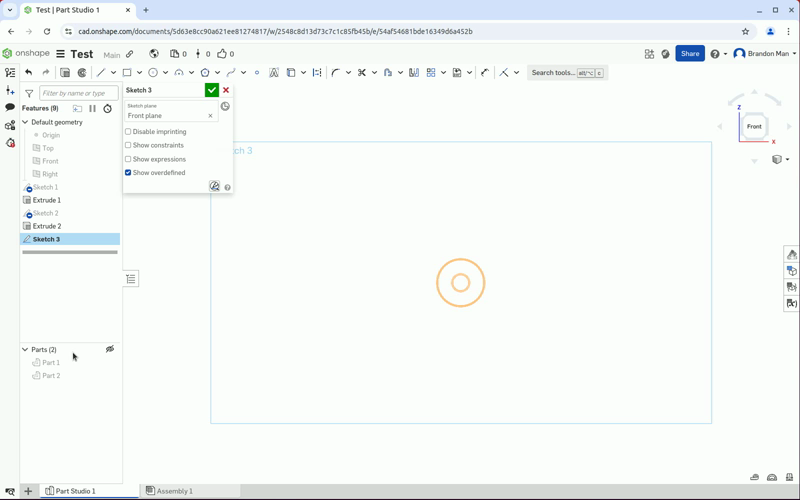
key_down(shift)
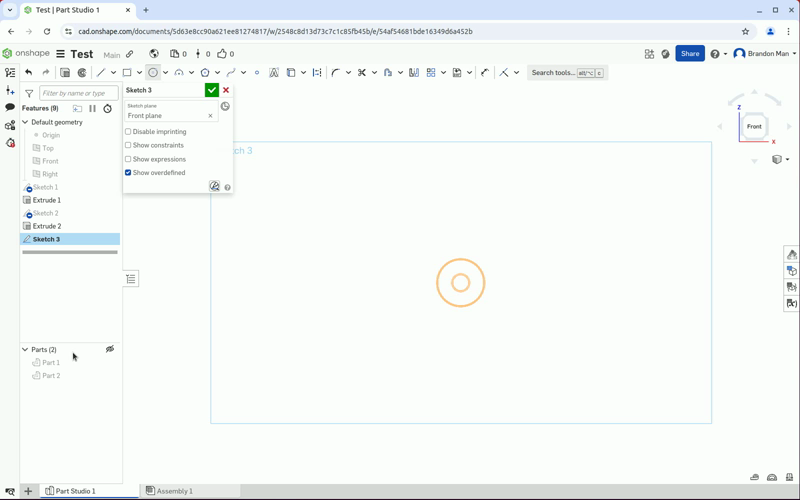
mouse_move(461, 282)
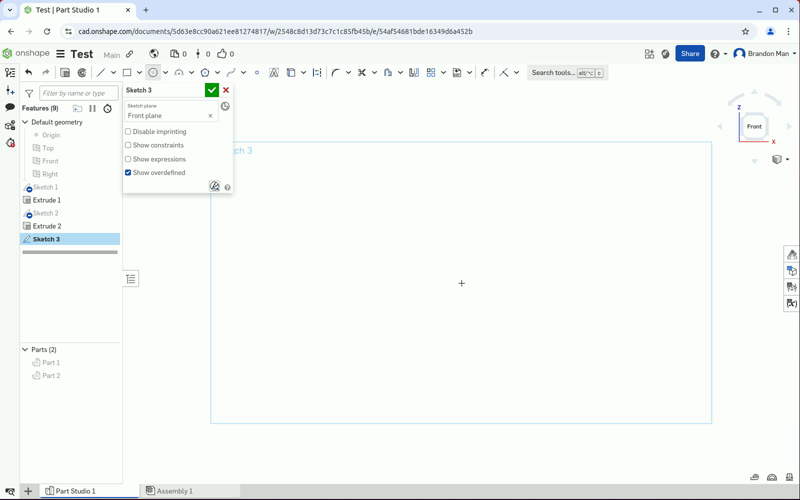
click(461, 282)
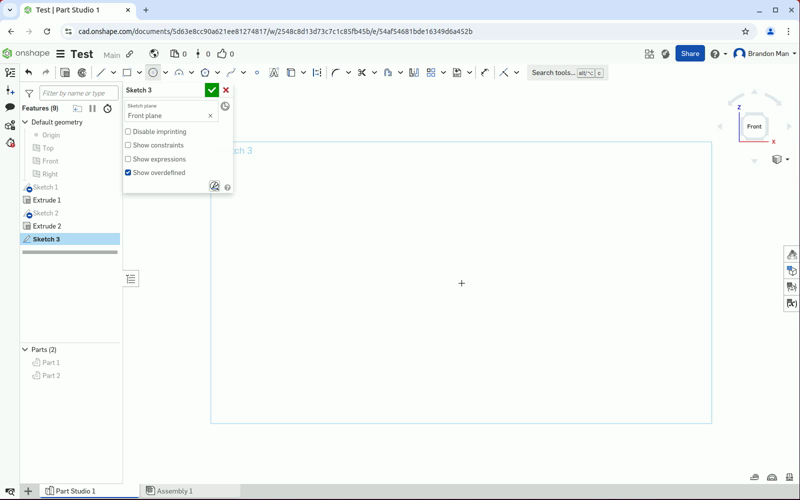
key_up(shift)
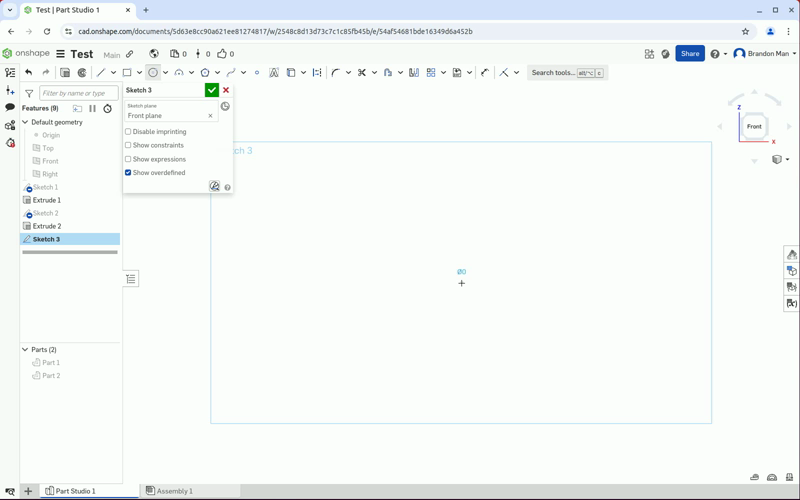
mouse_move(546, 282)
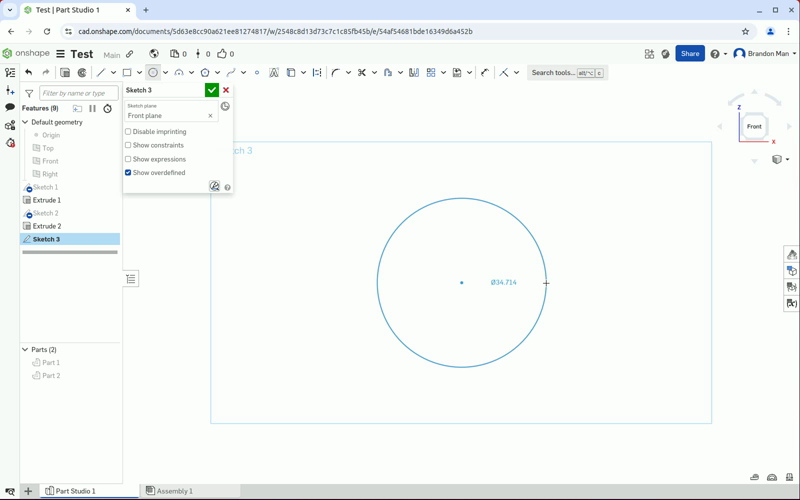
click(546, 282)
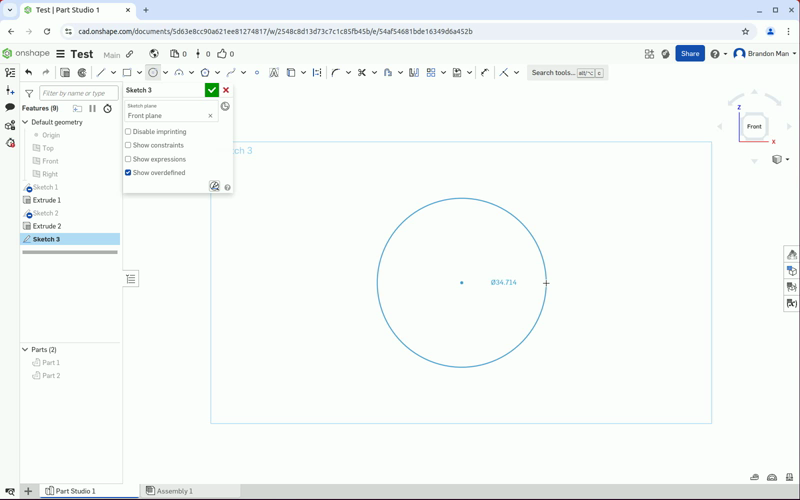
key(esc)
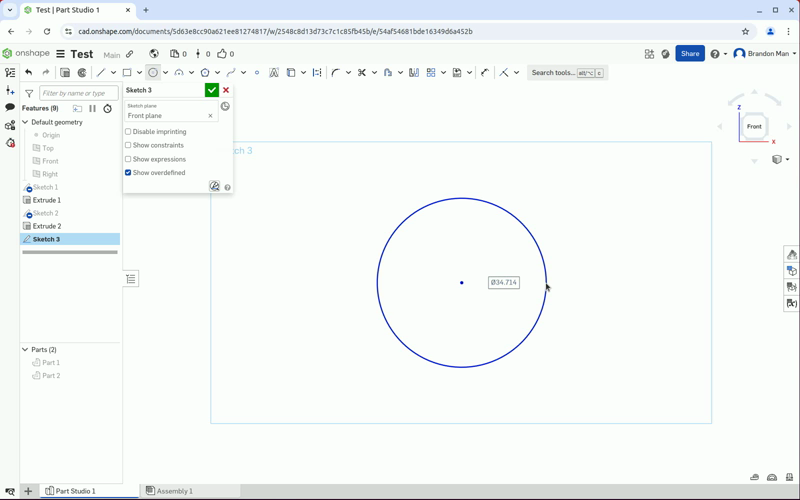
key(c)
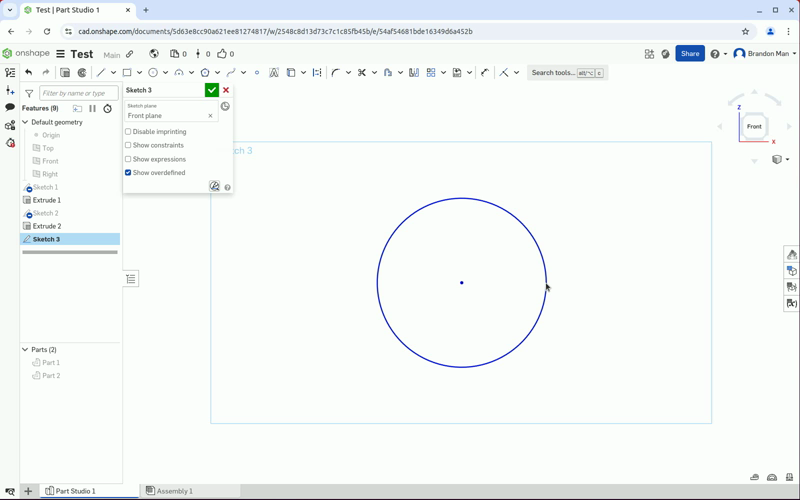
key_down(shift)
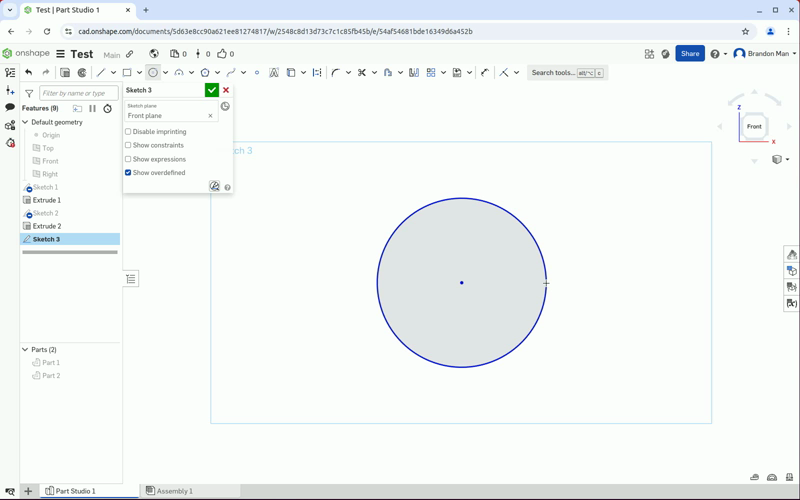
mouse_move(461, 282)
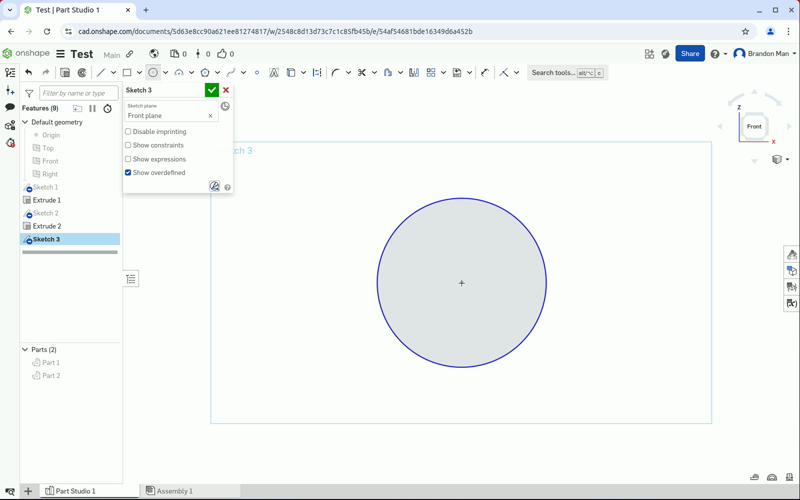
click(461, 282)
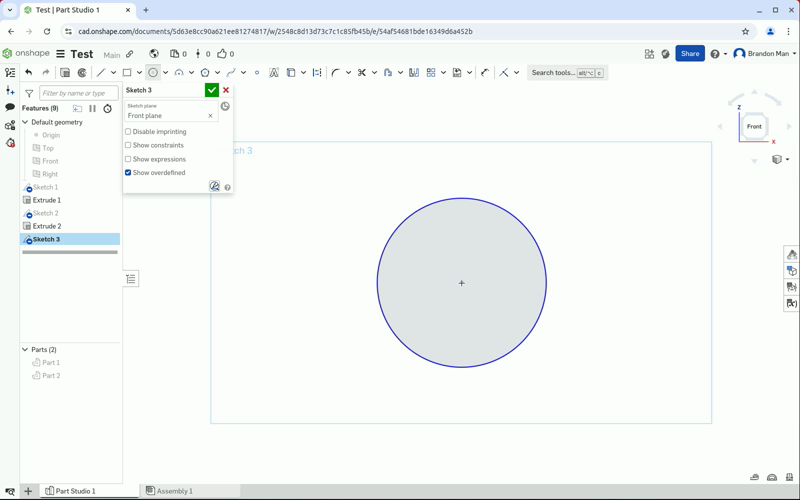
key_up(shift)
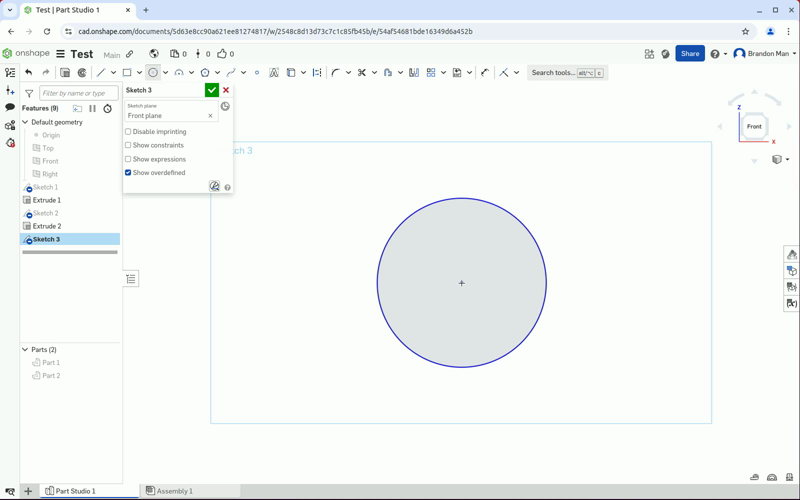
mouse_move(484, 282)
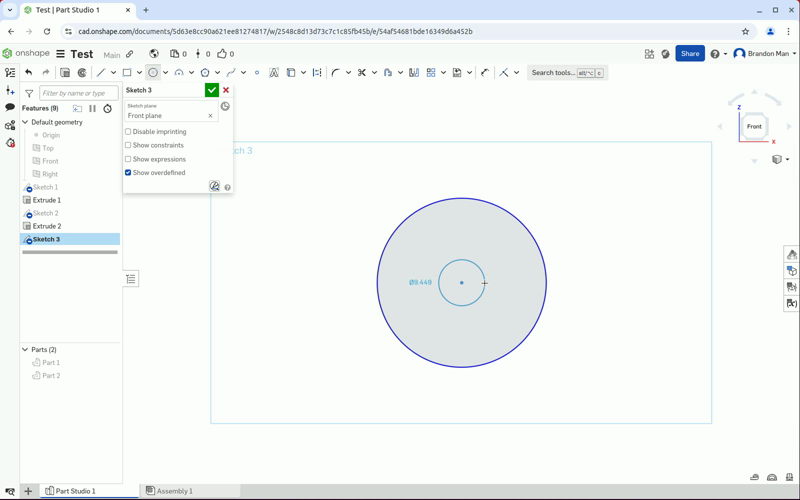
click(484, 282)
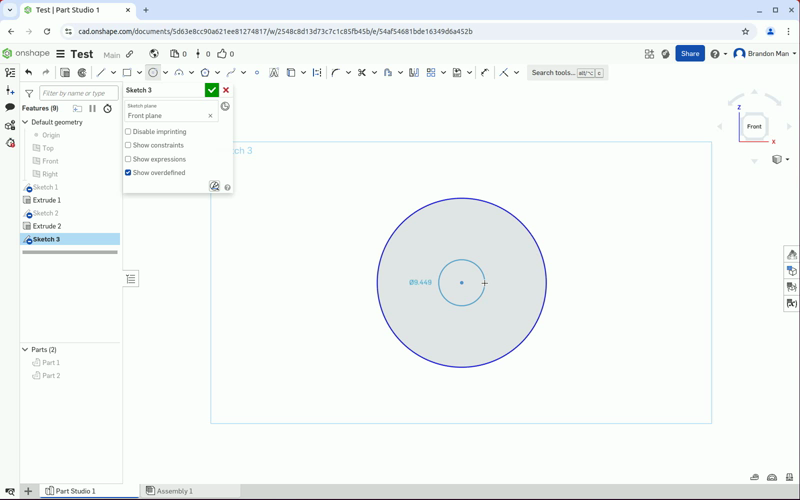
key(esc)
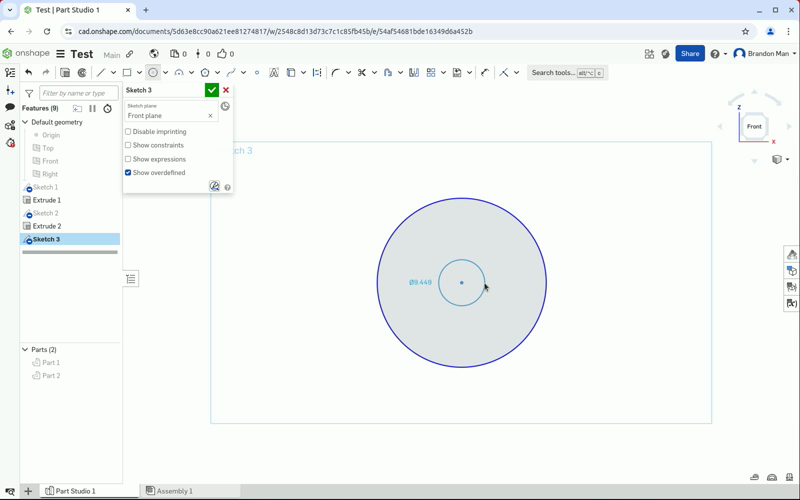
mouse_move(408, 308)
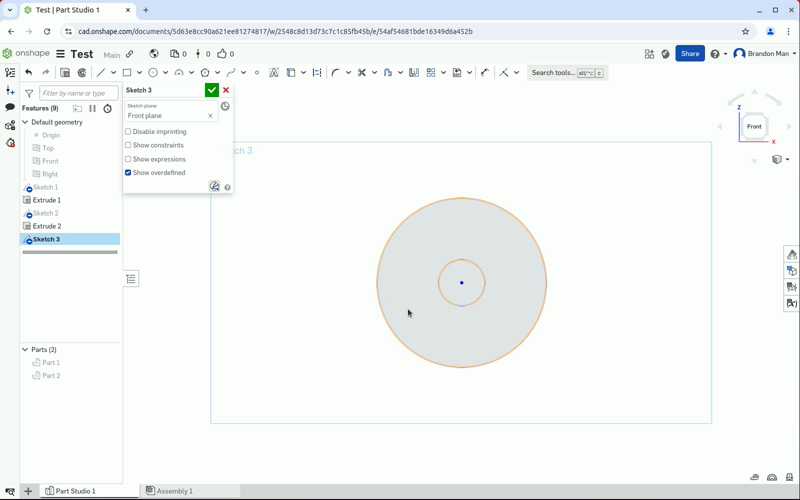
click(408, 308)
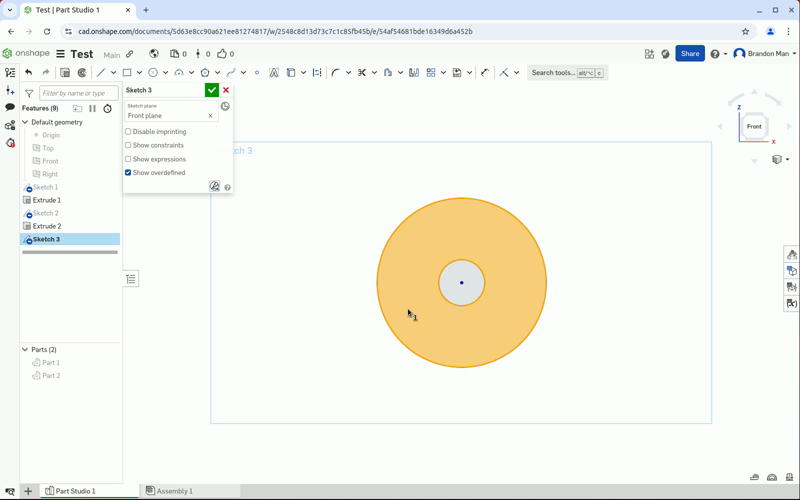
mouse_move(73, 352)
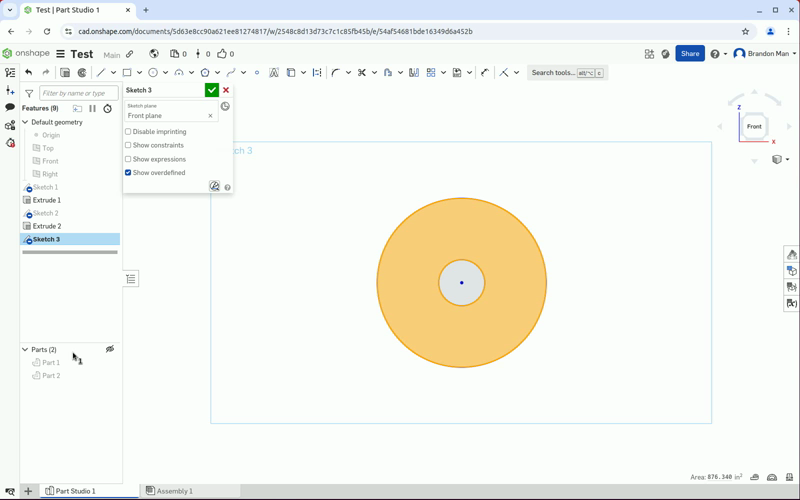
key(shift+y)
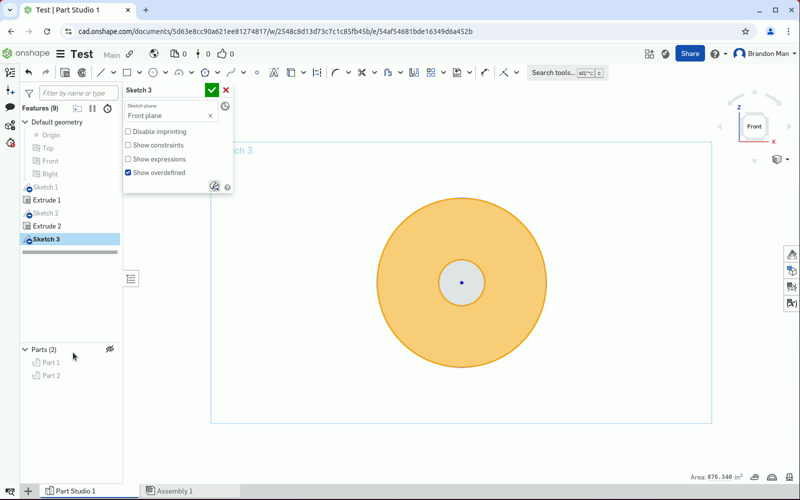
key(shift+e)
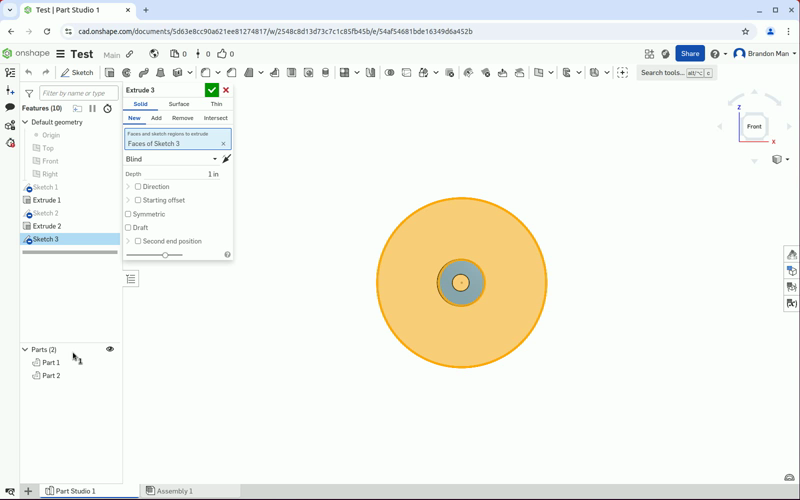
mouse_move(143, 106)
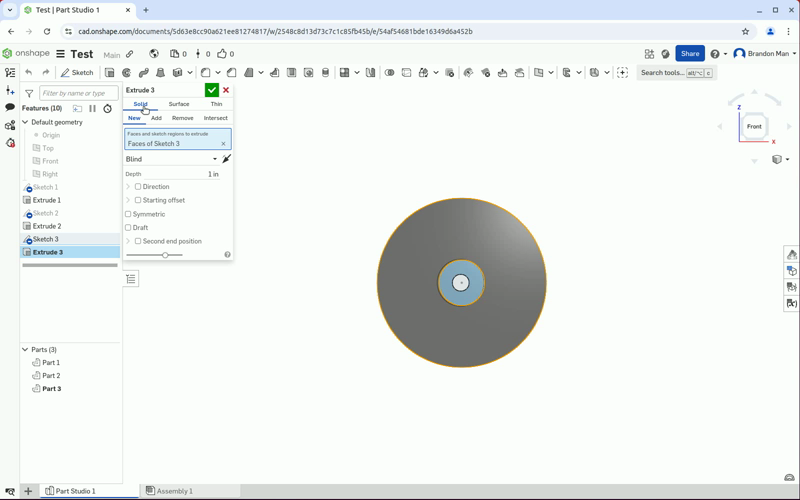
click(143, 106)
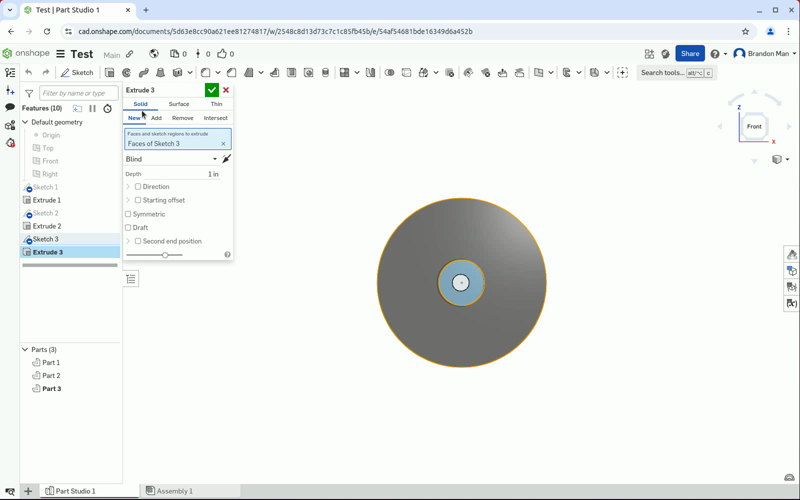
mouse_move(137, 120)
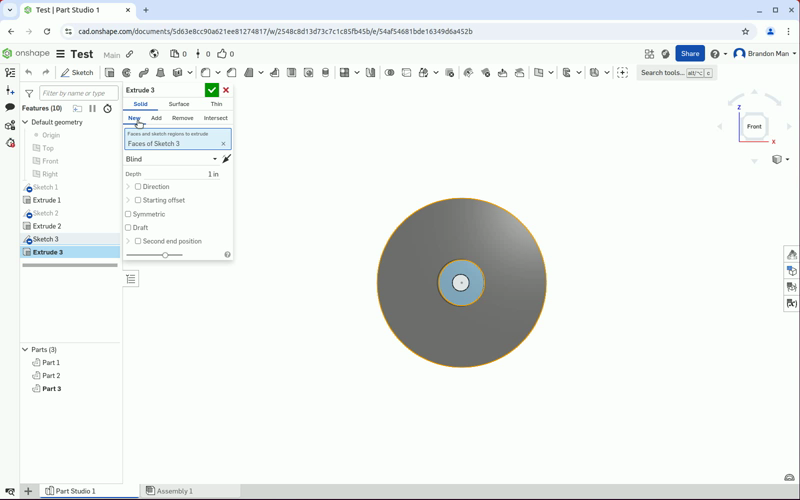
click(137, 120)
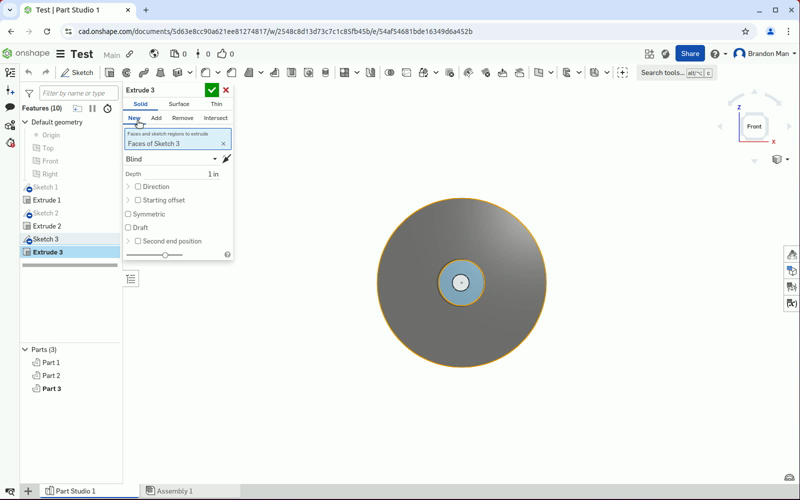
key(tab, 4)
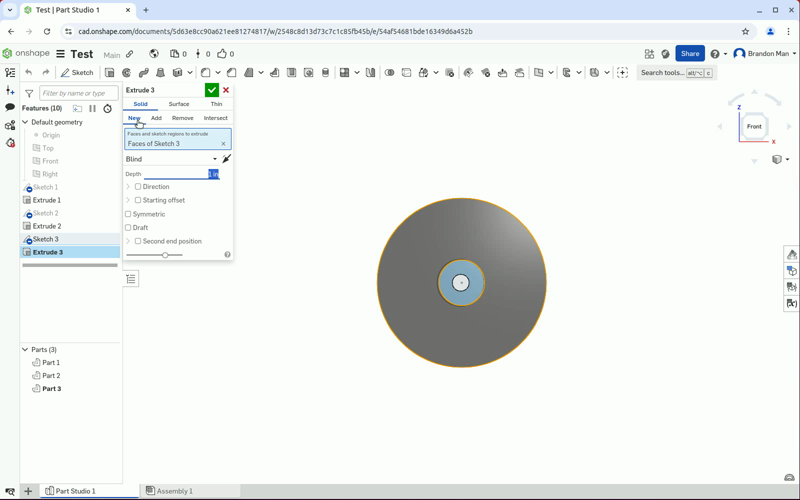
text(1.204)
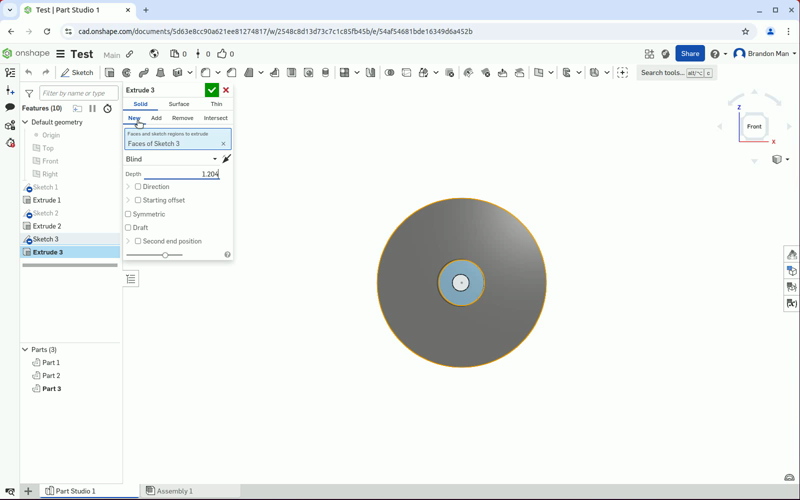
key(enter)
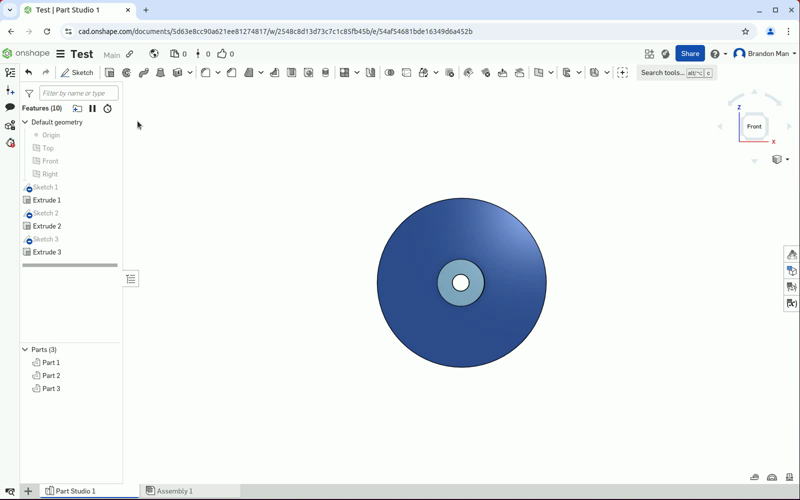
key(shift+h)
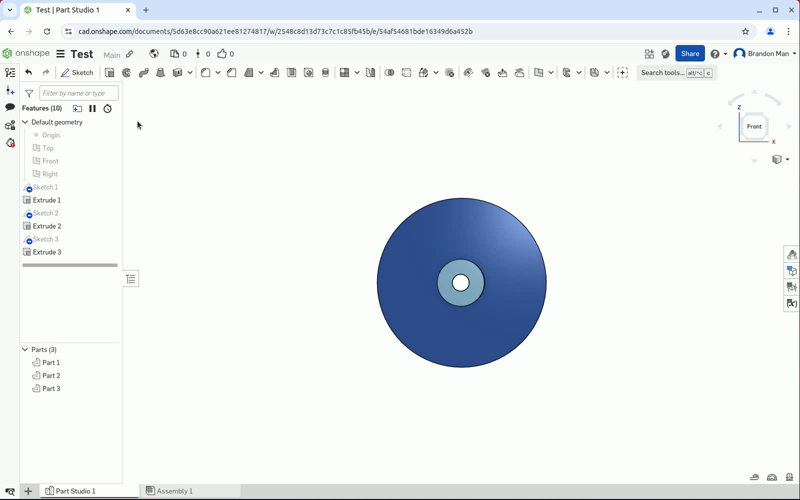
key(shift+h)
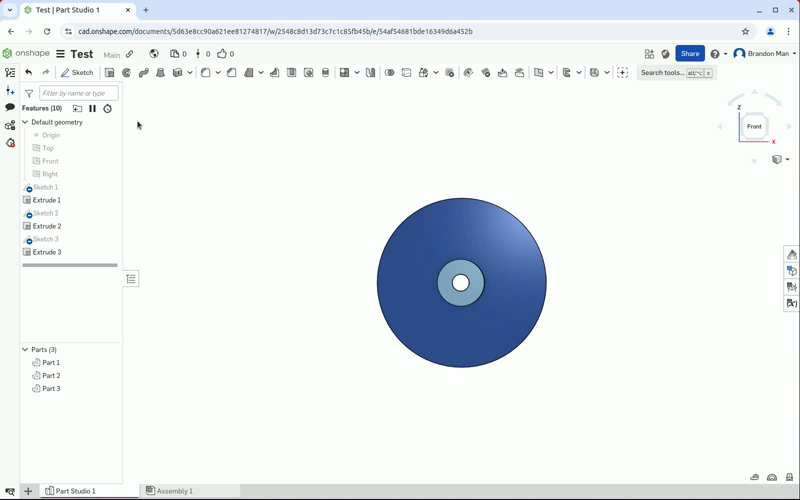
mouse_move(73, 189)
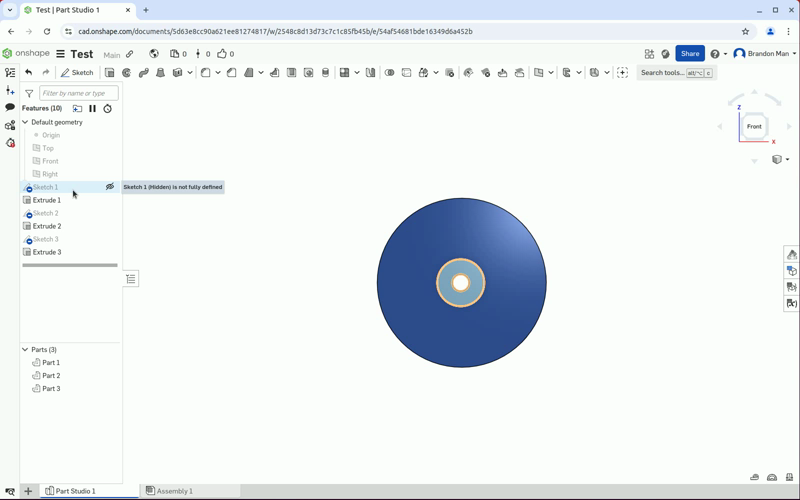
click(73, 189)
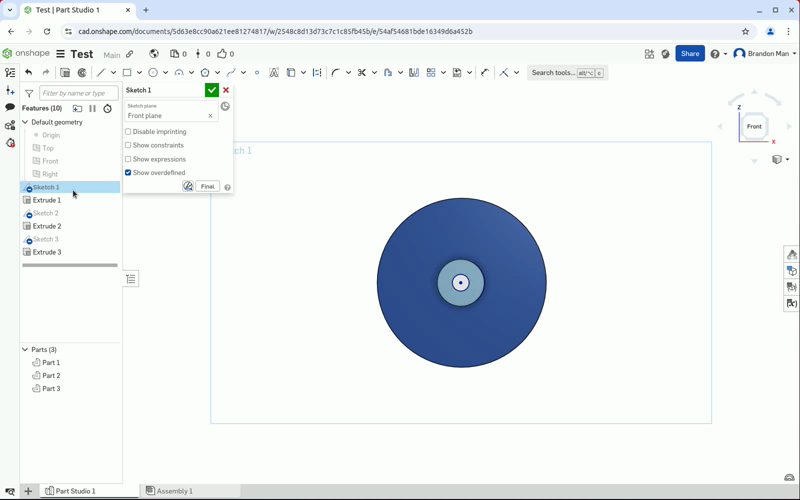
mouse_move(229, 92)
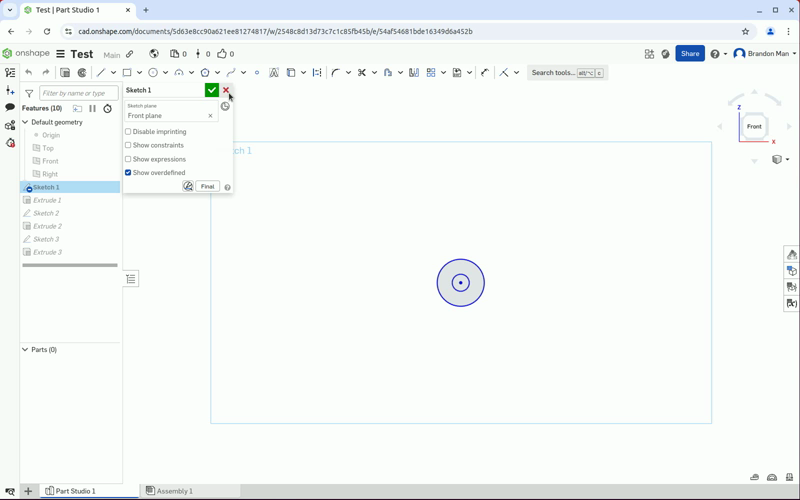
click(229, 92)
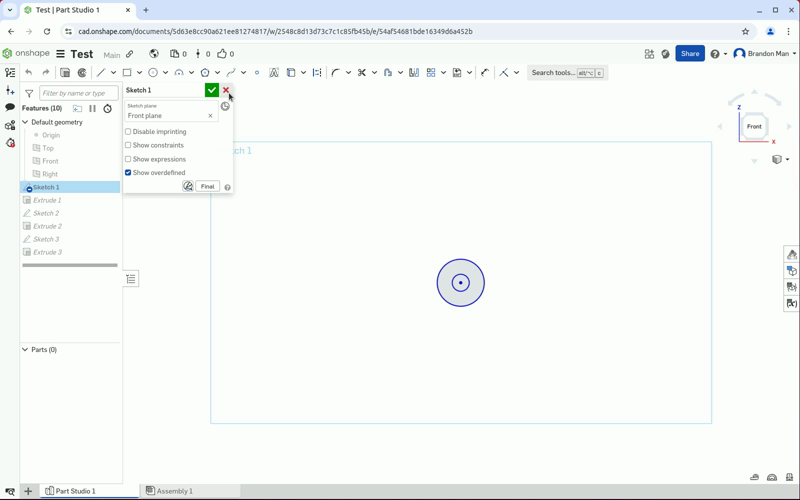
key(shift+s)
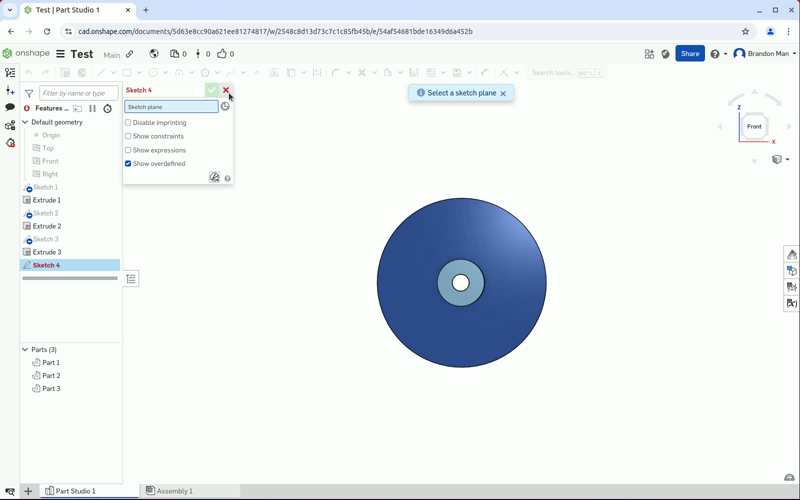
mouse_move(73, 163)
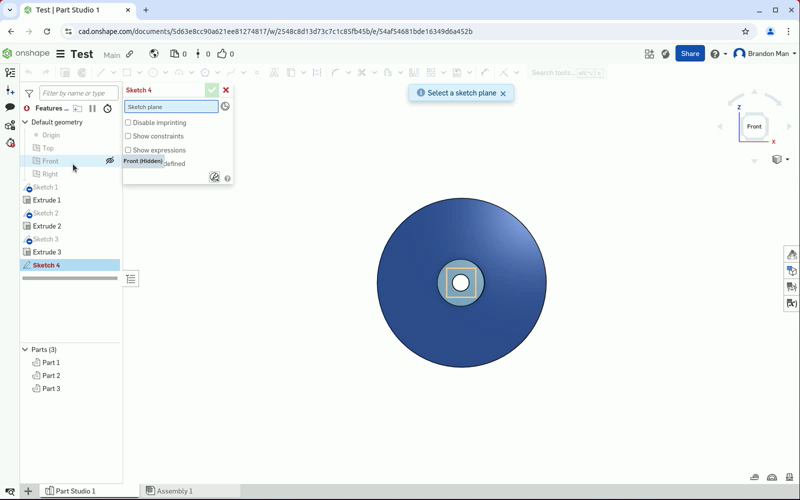
click(73, 163)
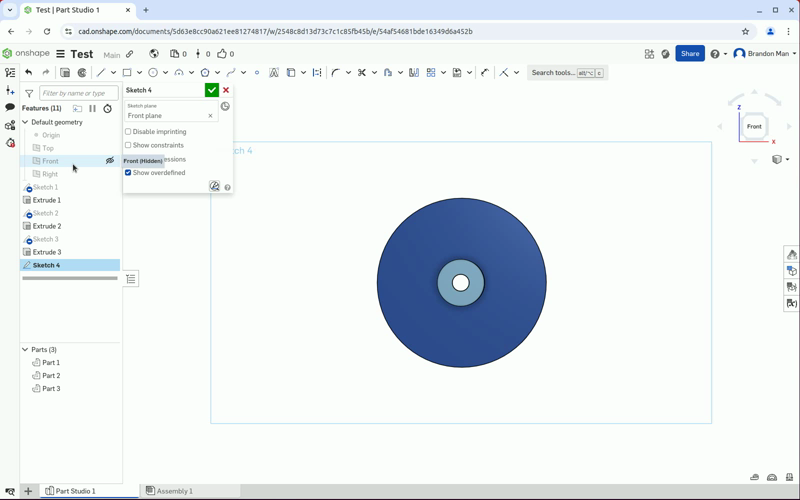
mouse_move(73, 352)
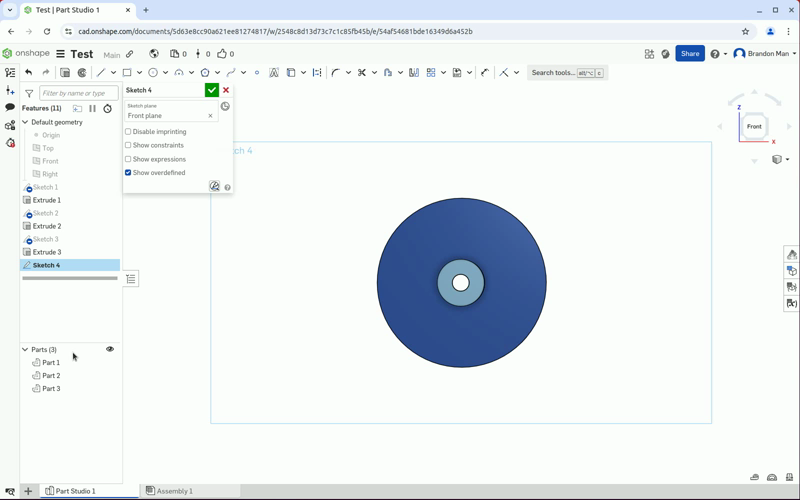
key(y)
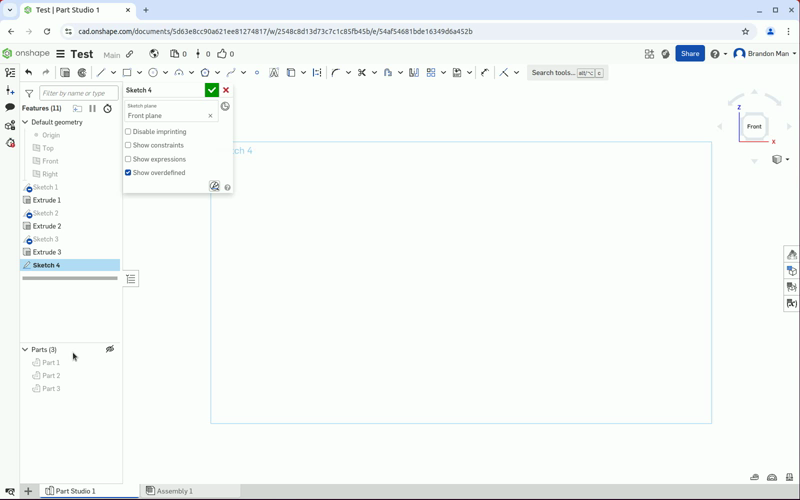
key(c)
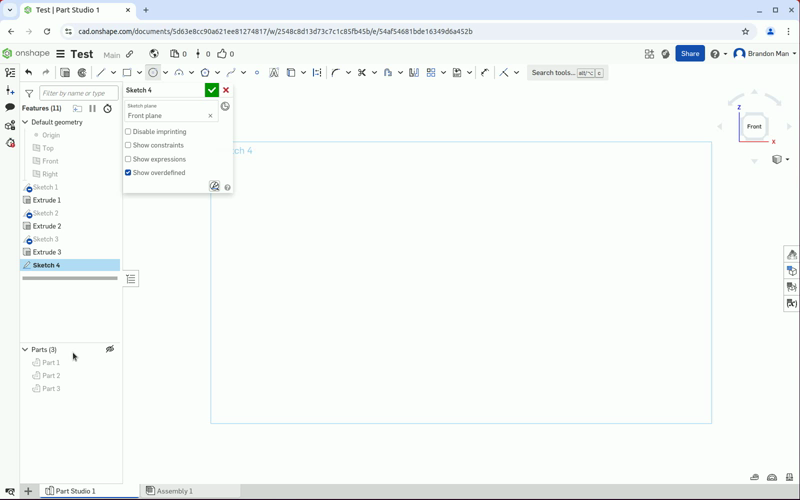
key_down(shift)
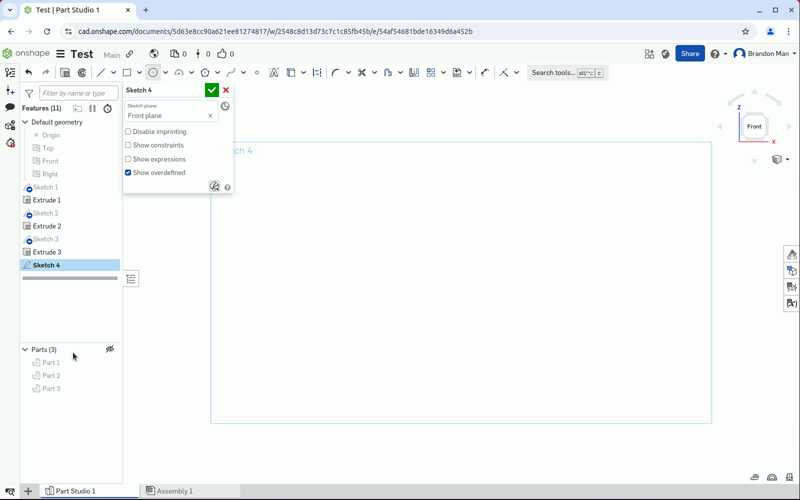
mouse_move(461, 282)
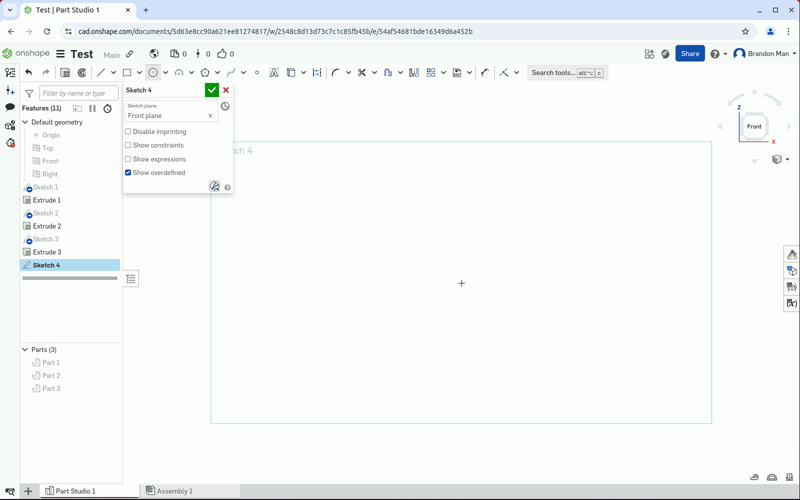
click(461, 282)
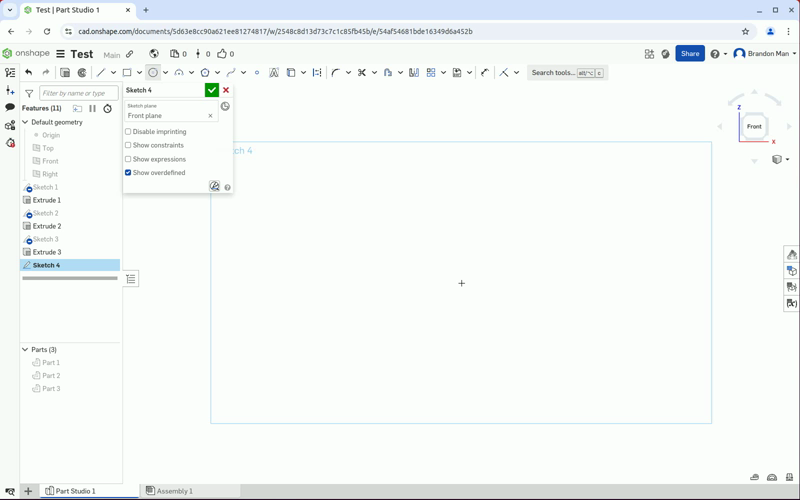
key_up(shift)
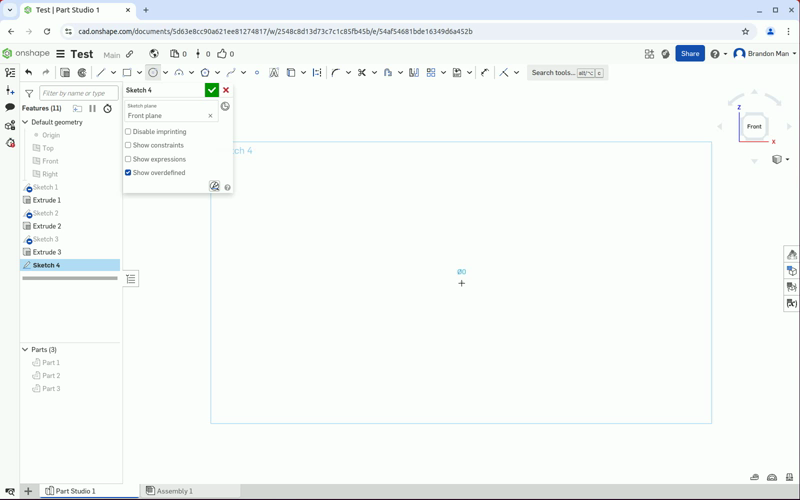
mouse_move(546, 282)
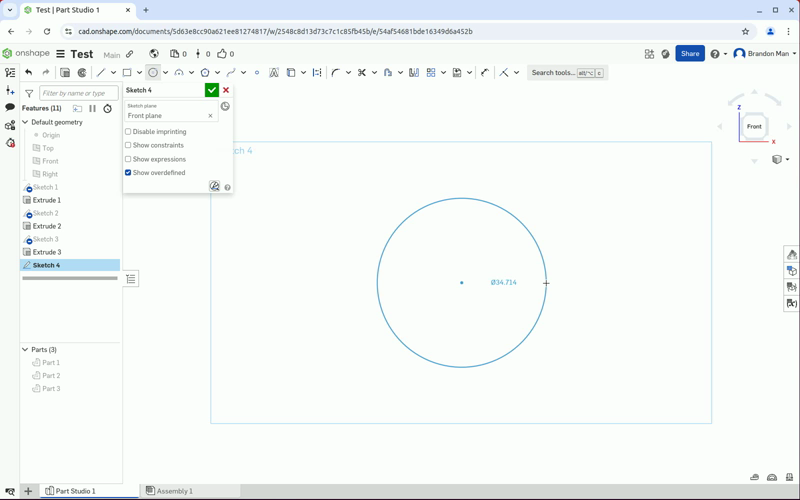
click(546, 282)
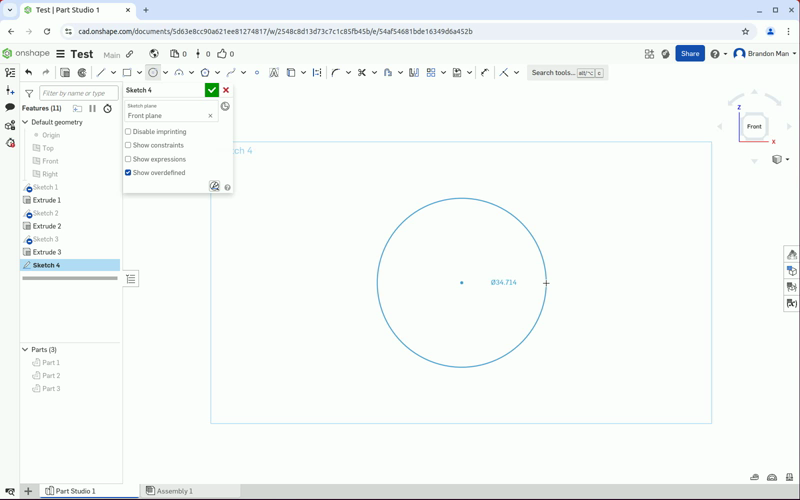
key(esc)
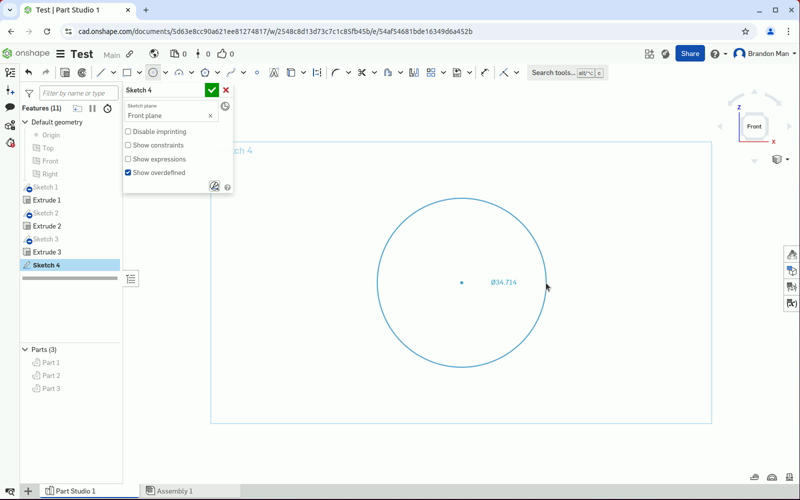
key(c)
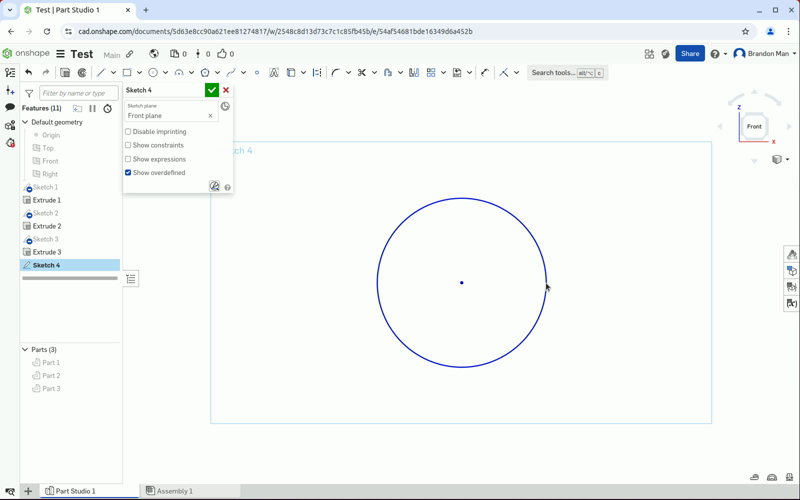
key_down(shift)
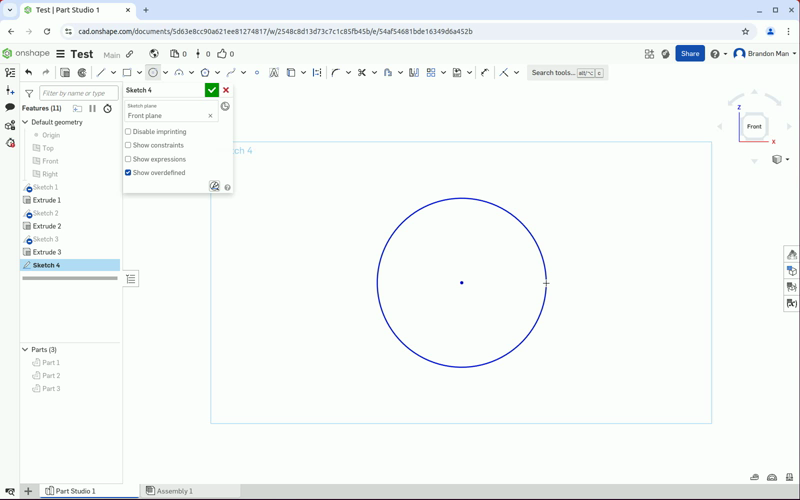
mouse_move(461, 282)
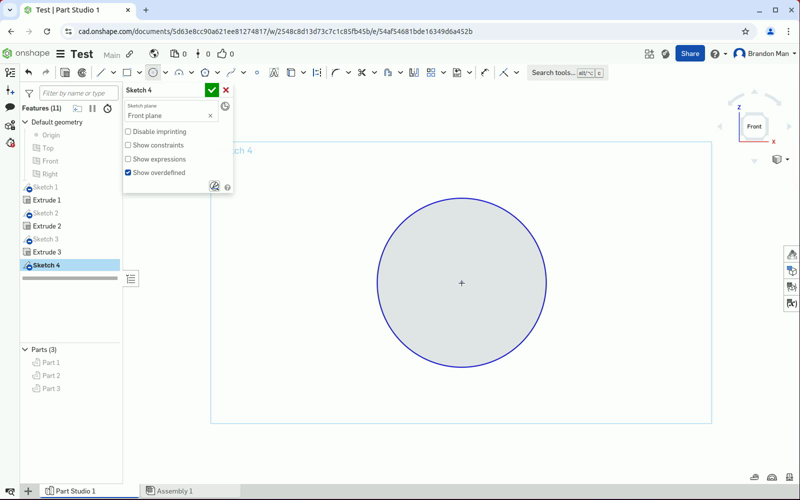
click(461, 282)
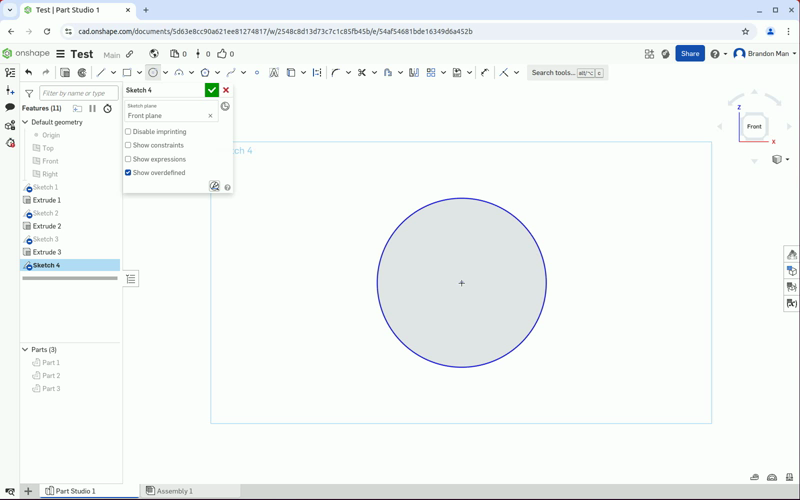
key_up(shift)
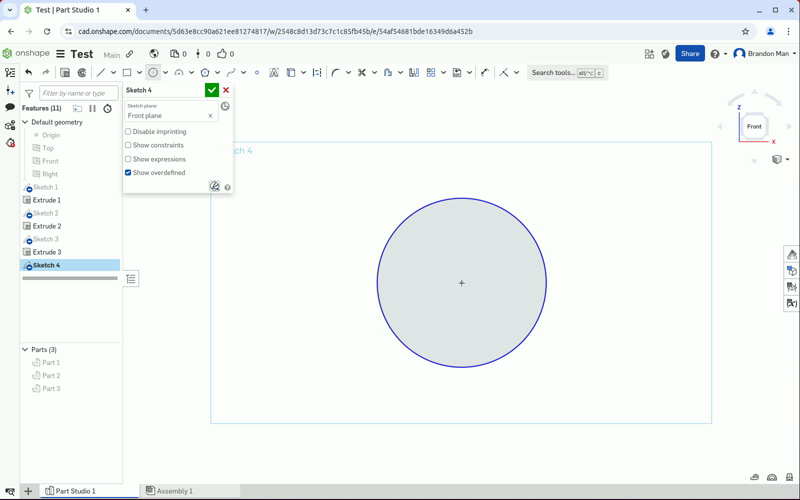
mouse_move(484, 282)
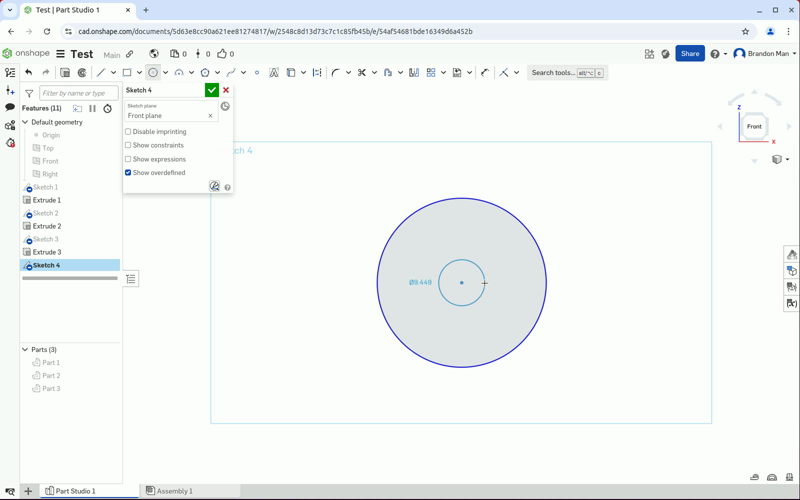
click(484, 282)
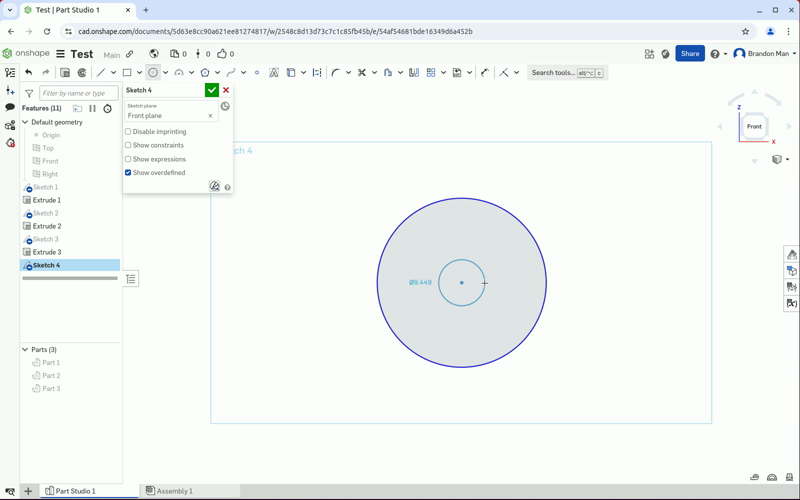
key(esc)
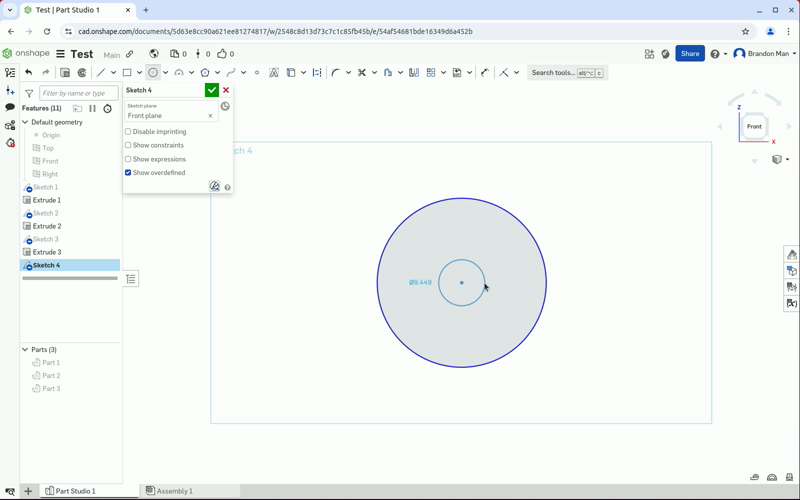
mouse_move(493, 237)
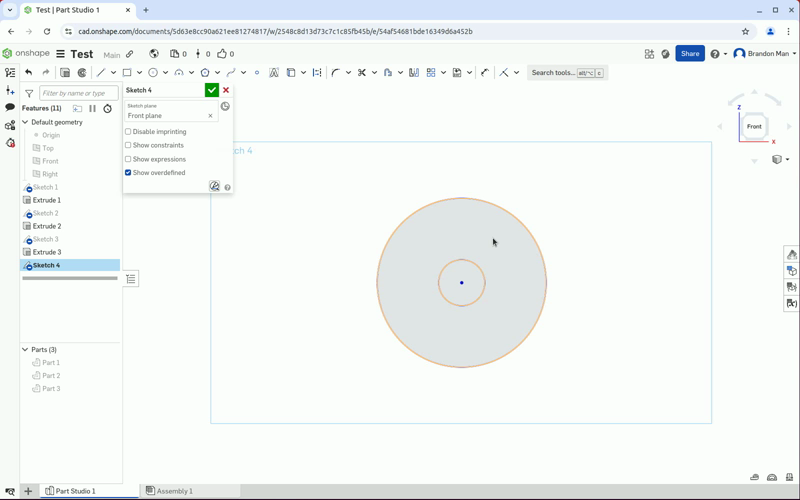
click(493, 237)
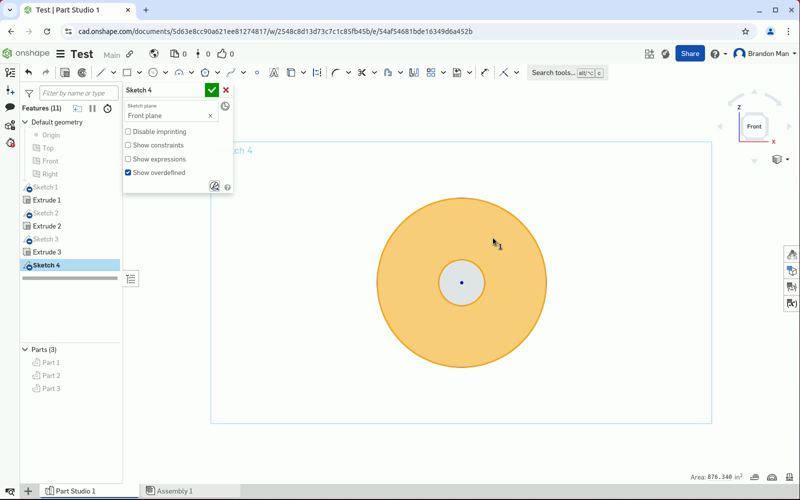
mouse_move(73, 352)
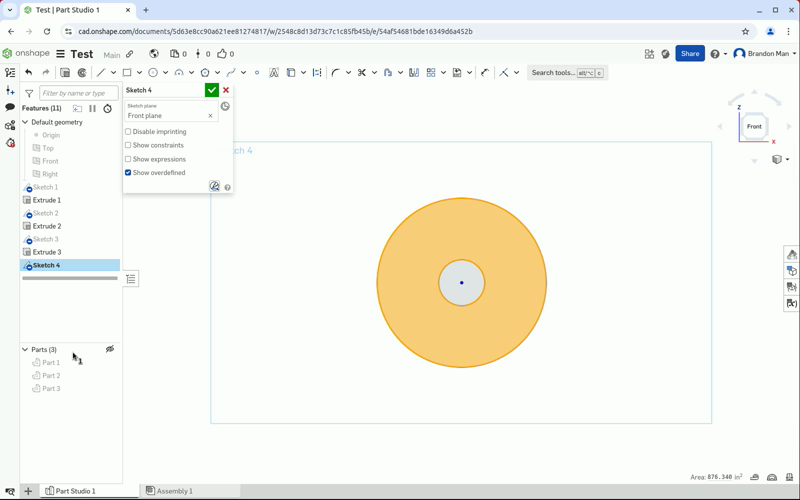
key(shift+y)
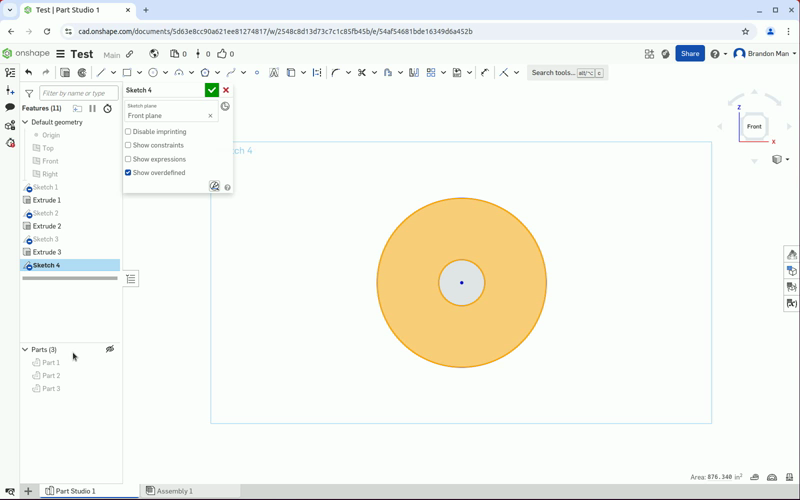
key(shift+e)
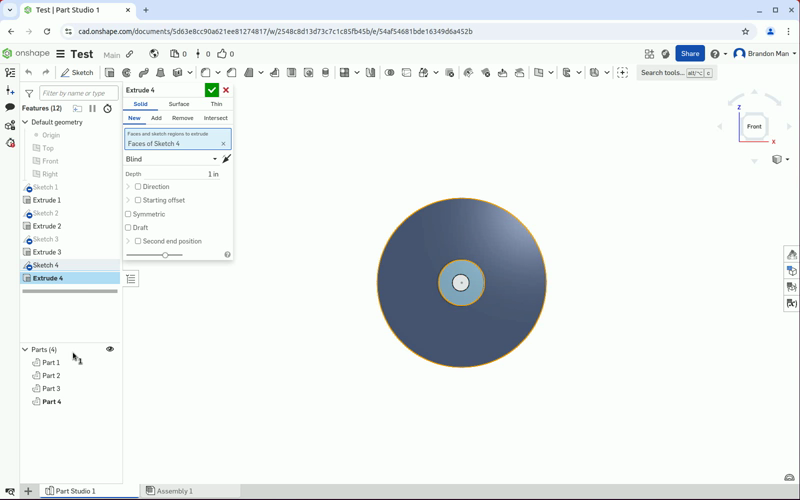
mouse_move(143, 106)
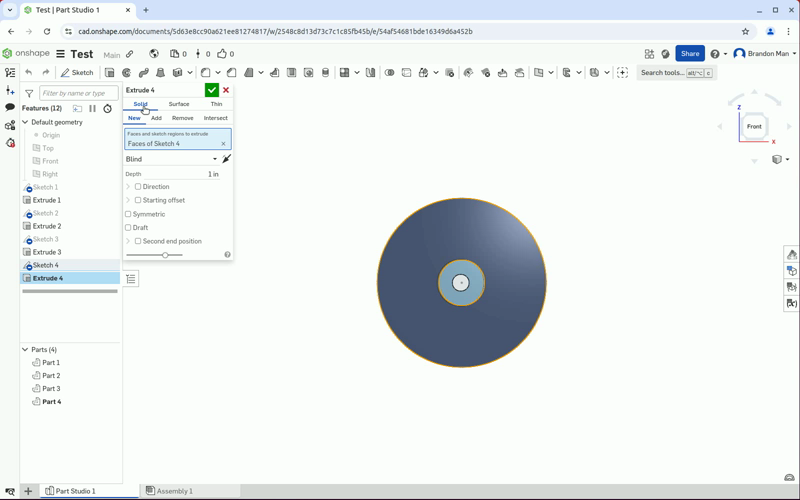
click(143, 106)
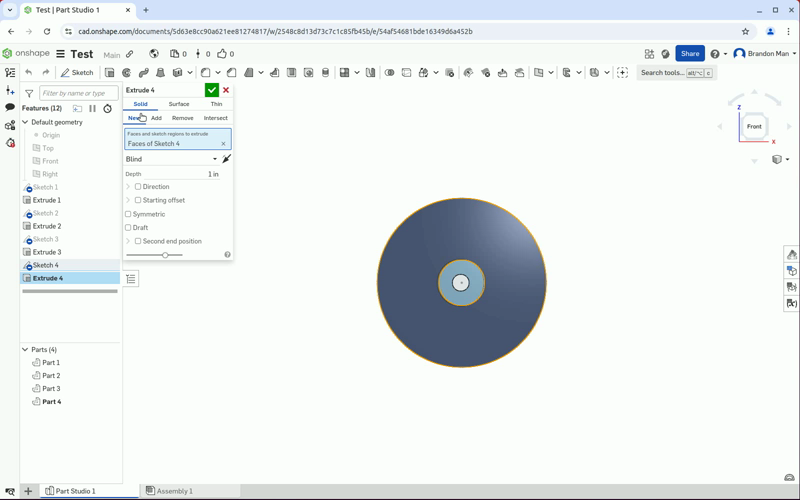
mouse_move(137, 120)
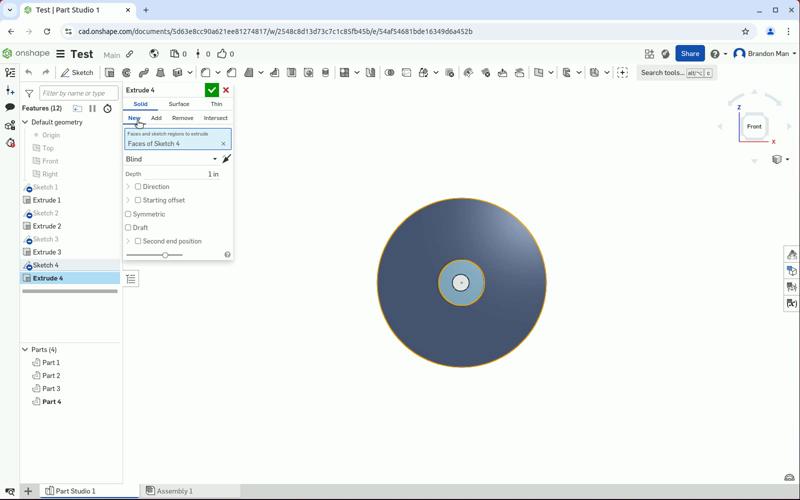
click(137, 120)
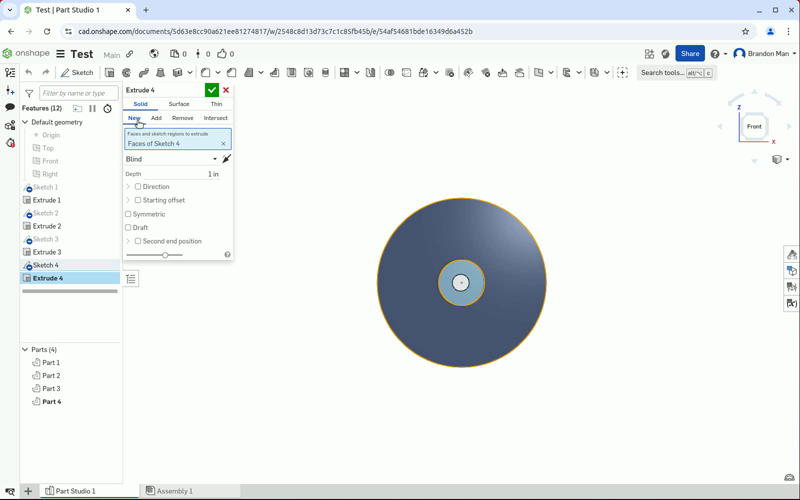
key(tab, 4)
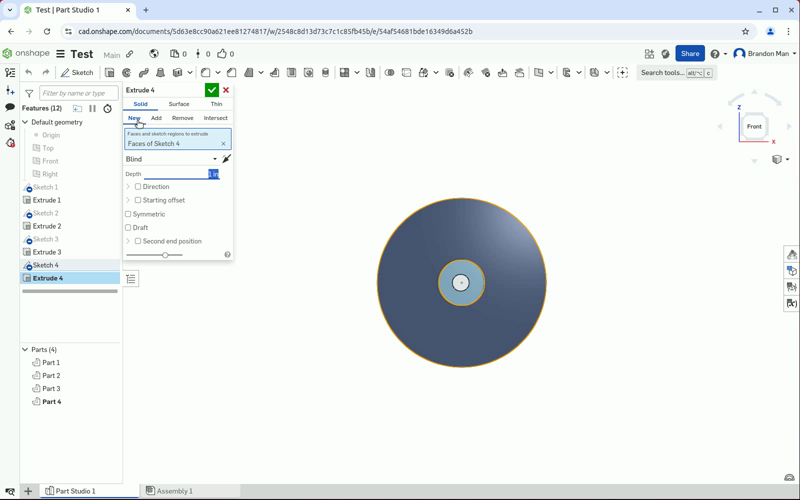
text(-1.204)
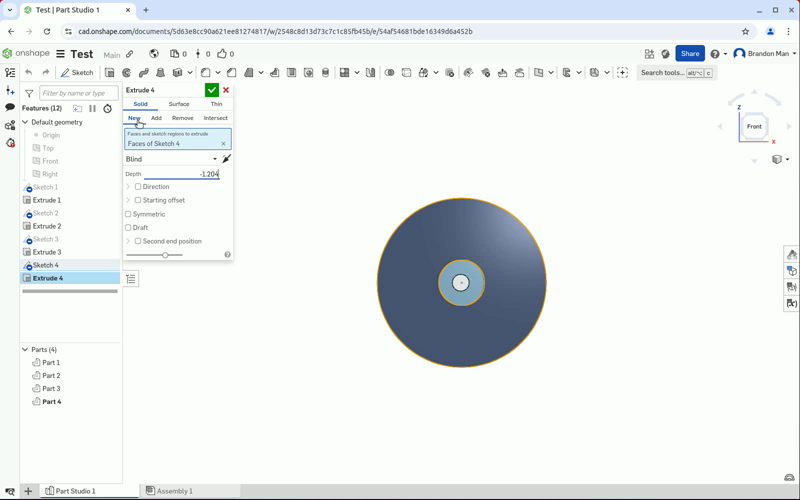
key(enter)
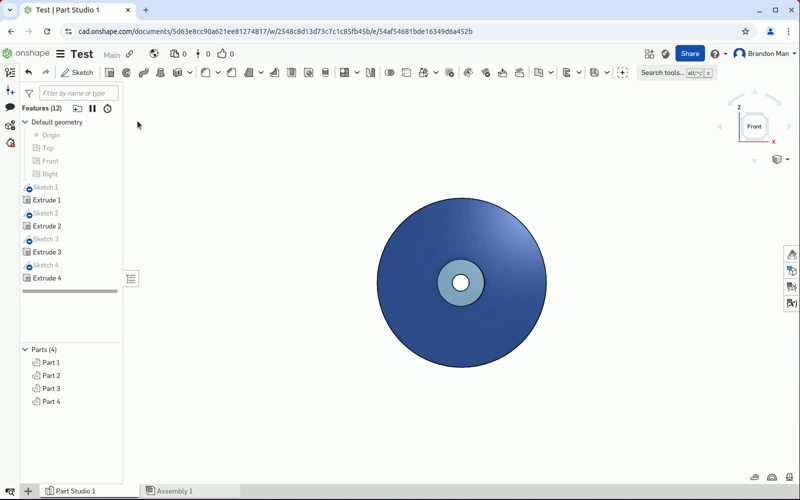
key(shift+h)
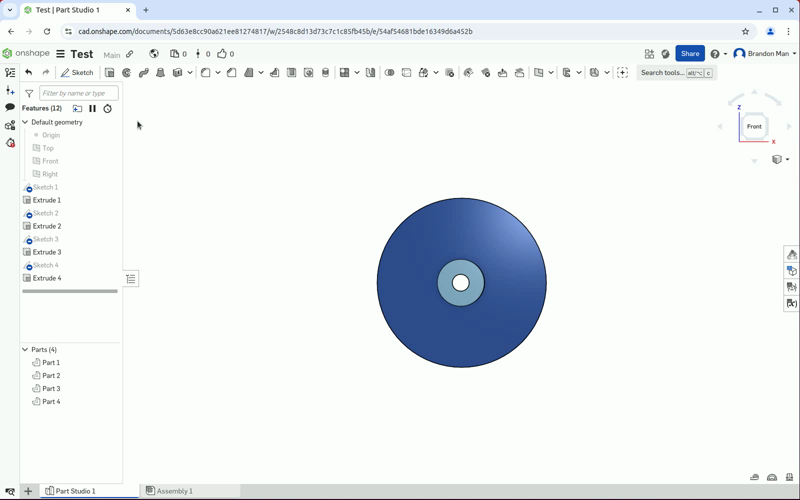
key(shift+h)
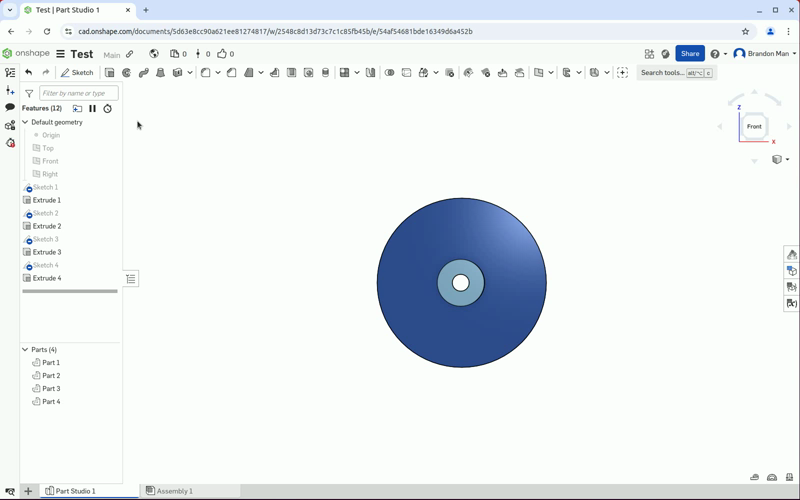
mouse_move(73, 189)
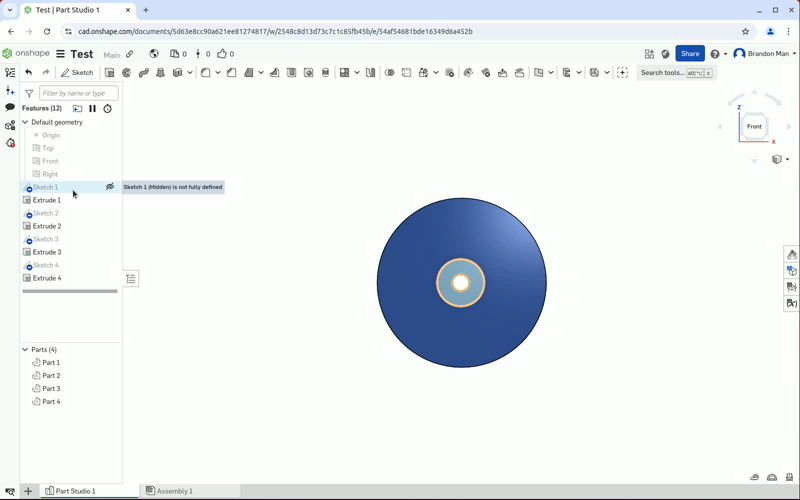
click(73, 189)
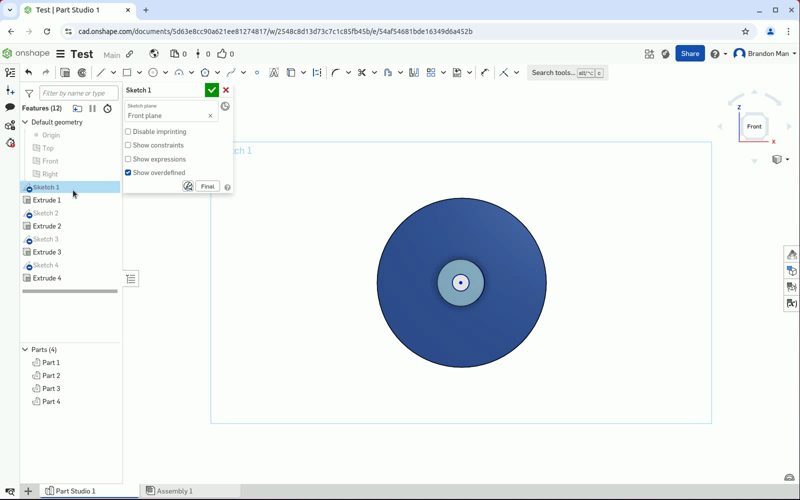
mouse_move(229, 92)
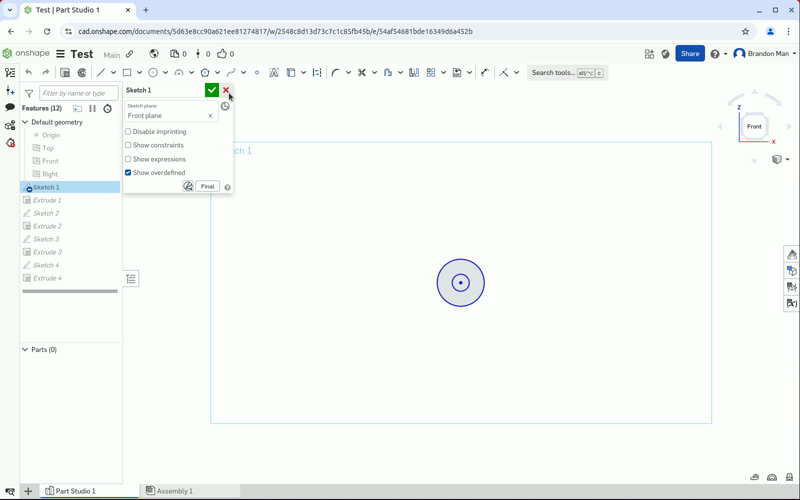
click(229, 92)
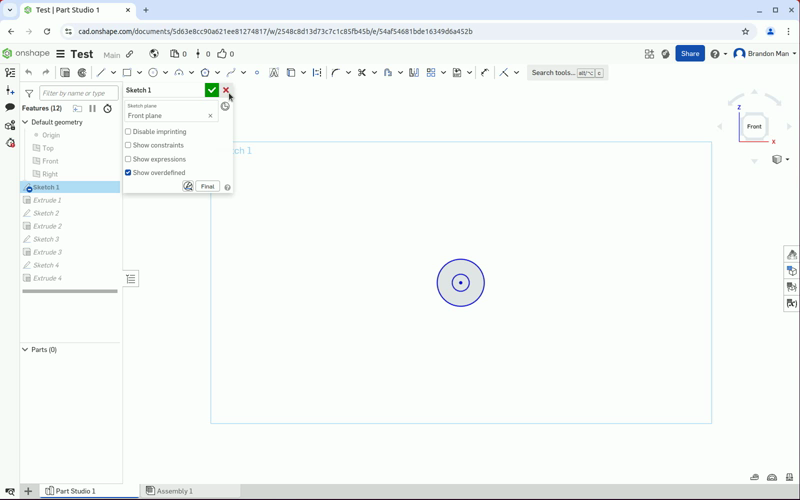
key(shift+s)
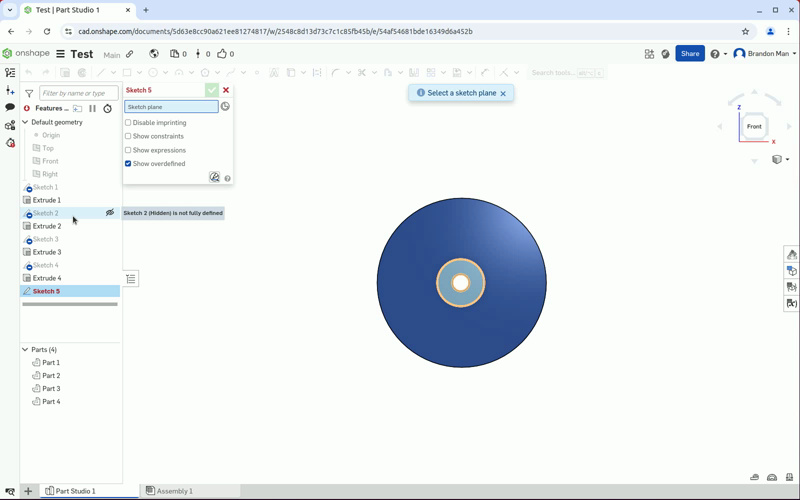
scroll(3)
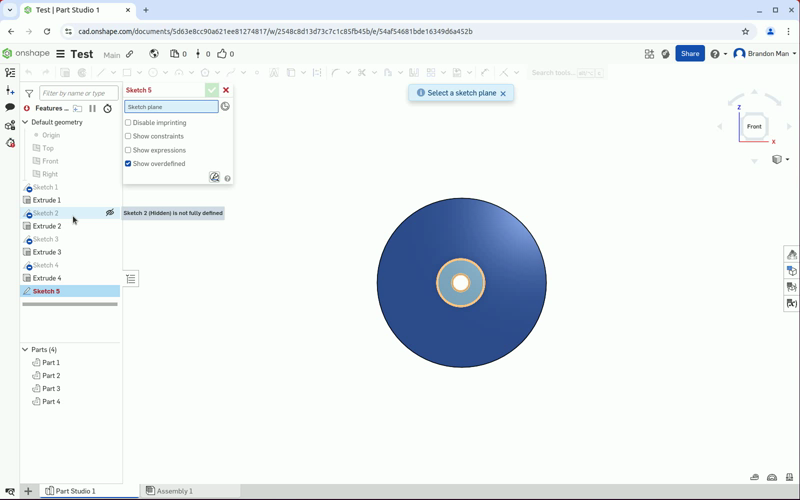
mouse_move(73, 163)
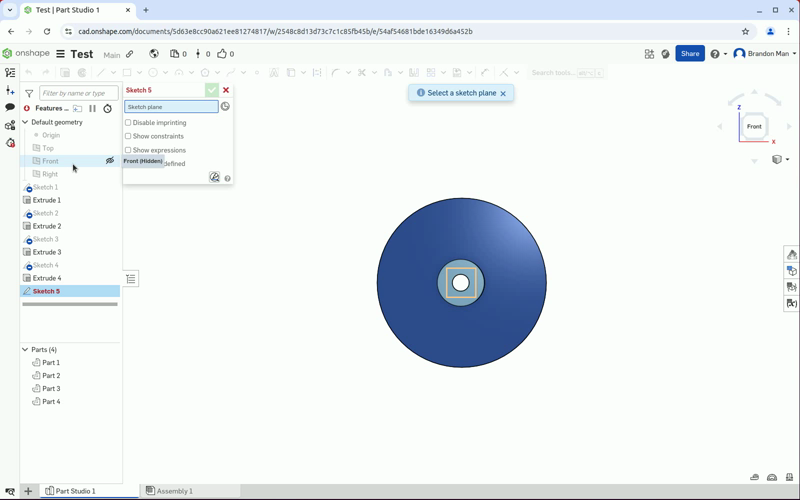
click(73, 163)
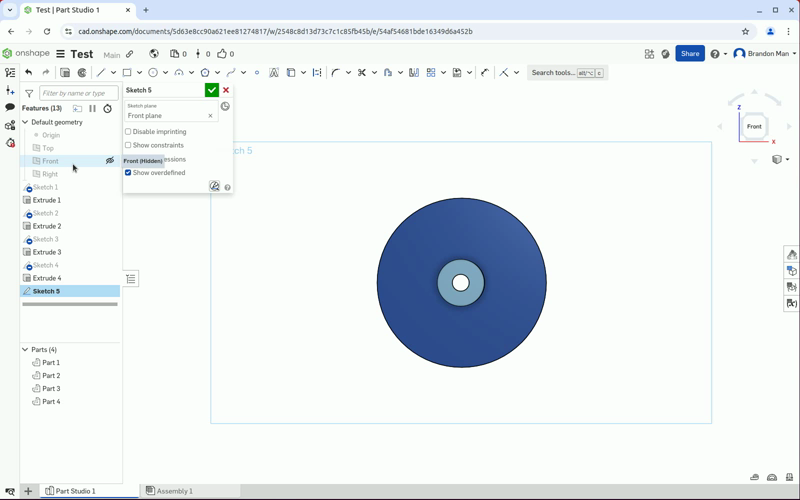
mouse_move(73, 352)
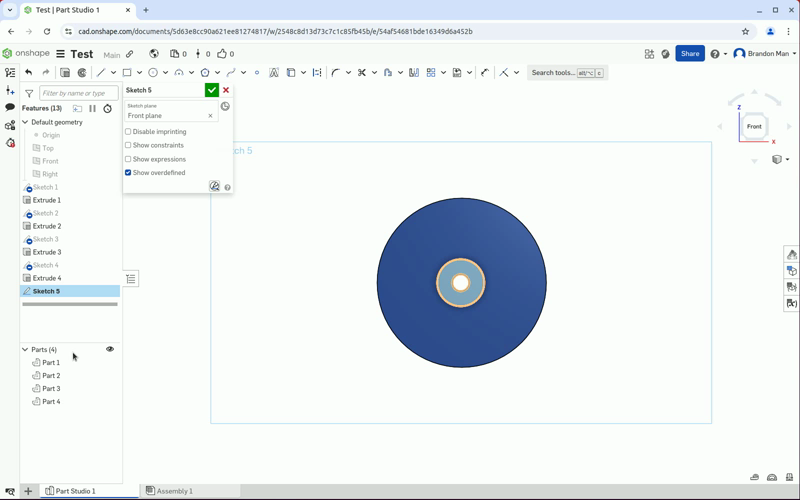
key(y)
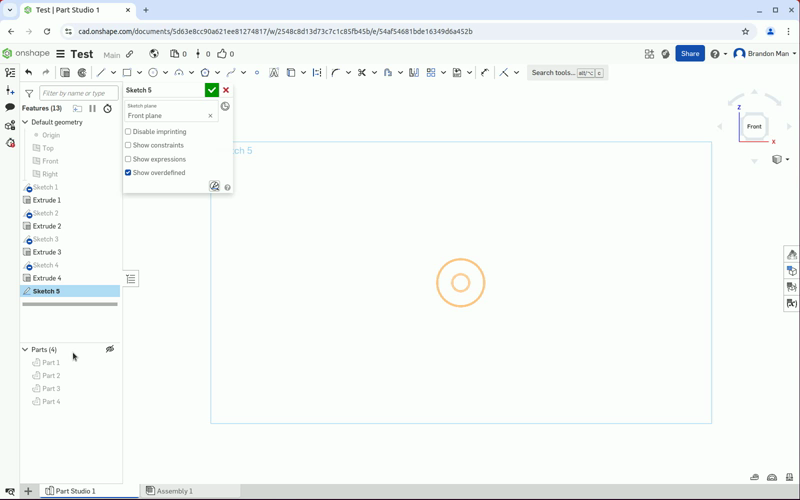
key(c)
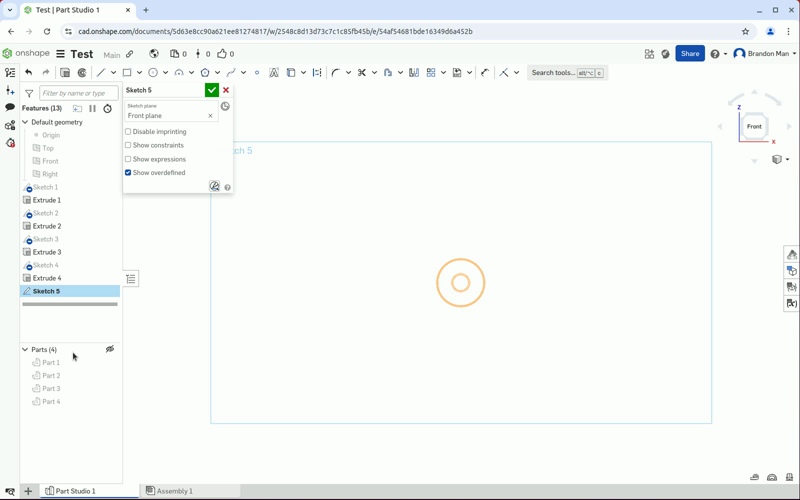
key_down(shift)
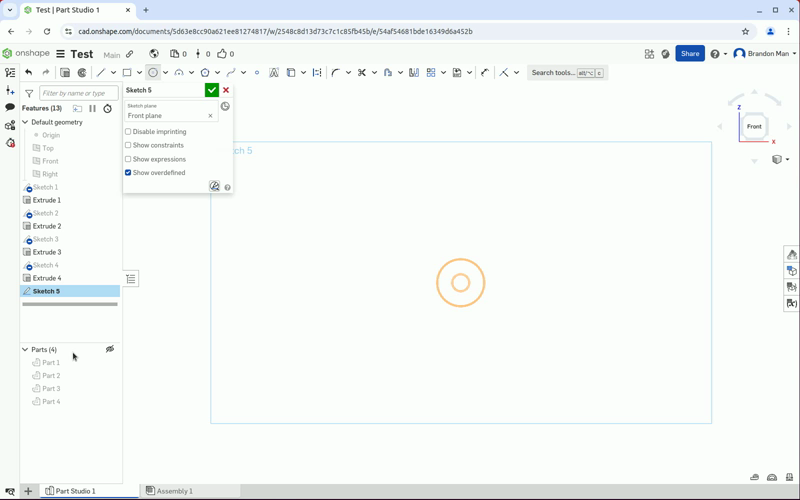
mouse_move(461, 282)
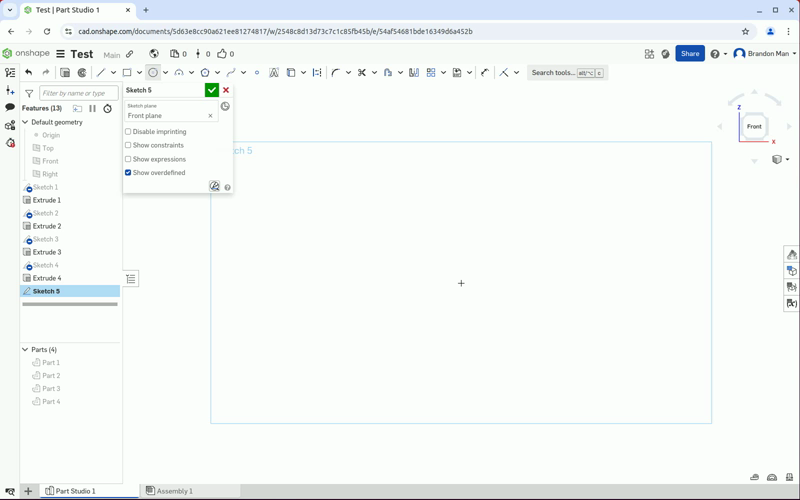
click(461, 282)
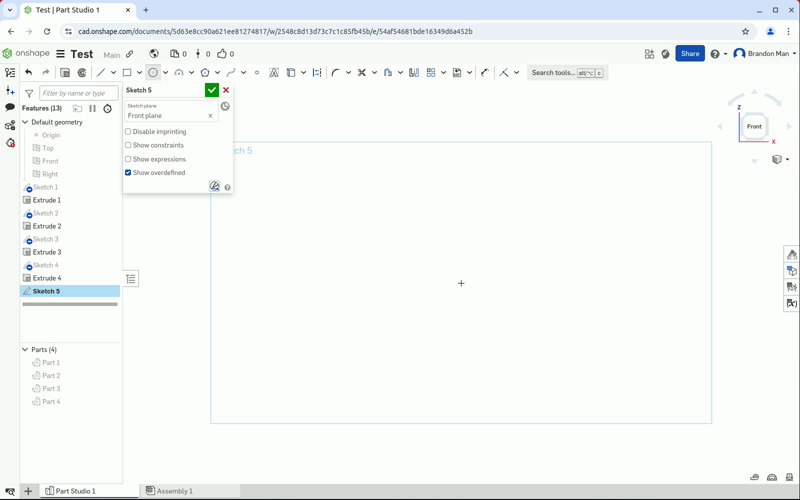
key_up(shift)
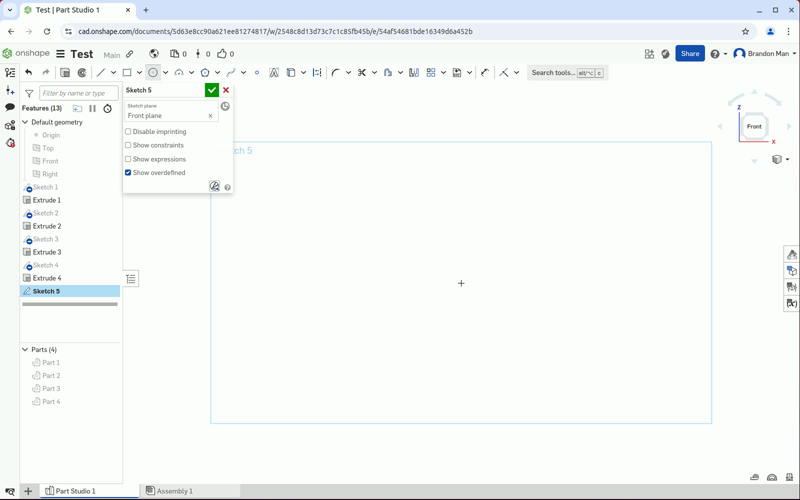
mouse_move(572, 282)
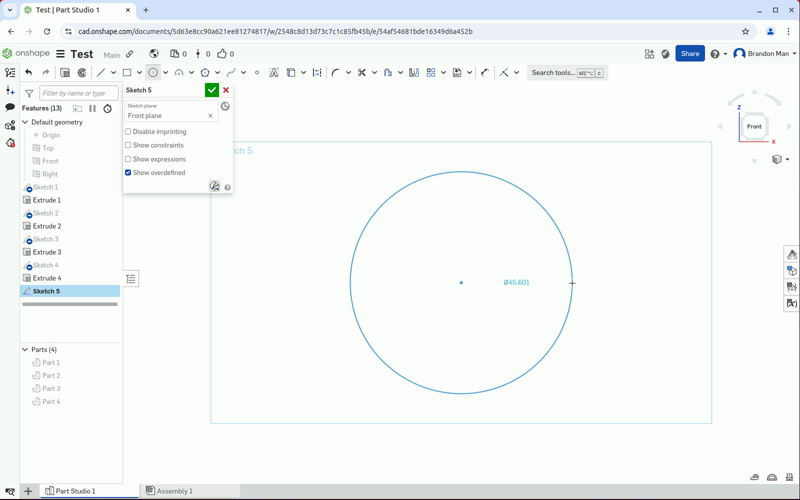
click(572, 282)
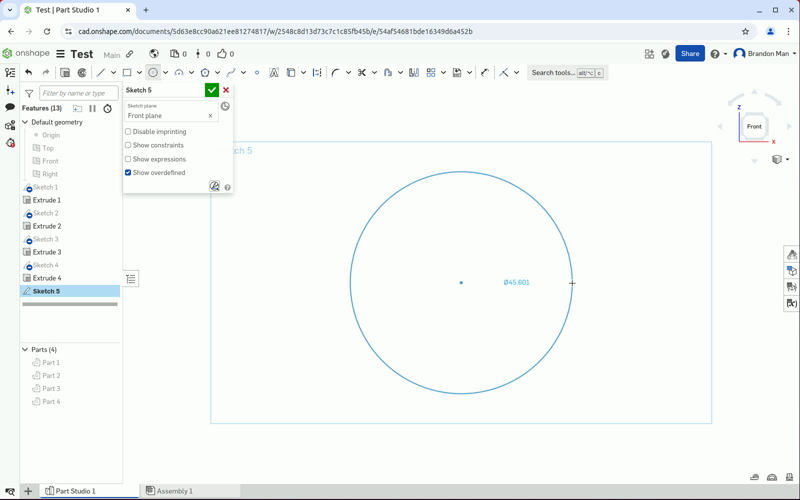
key(esc)
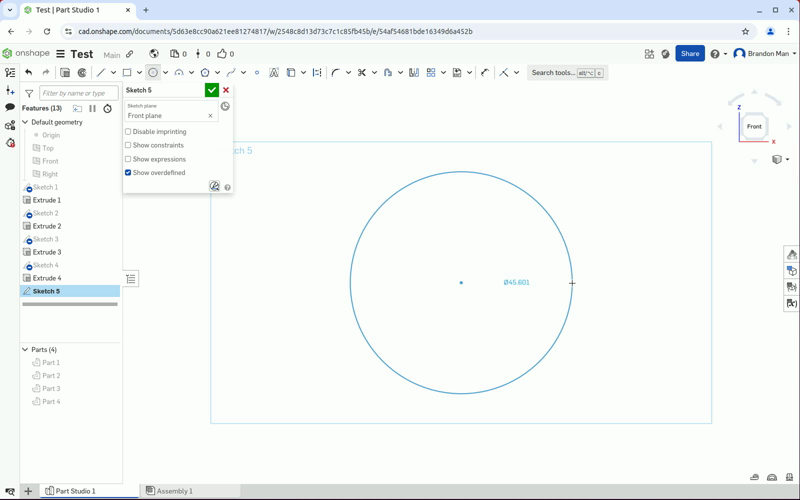
key(c)
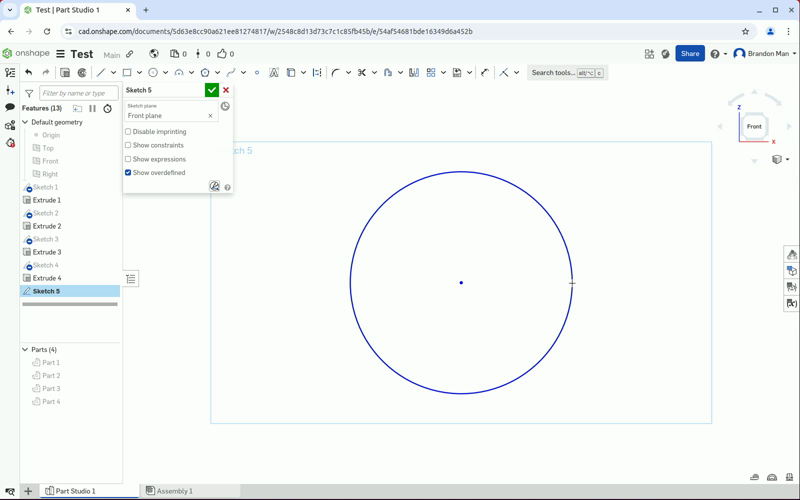
key_down(shift)
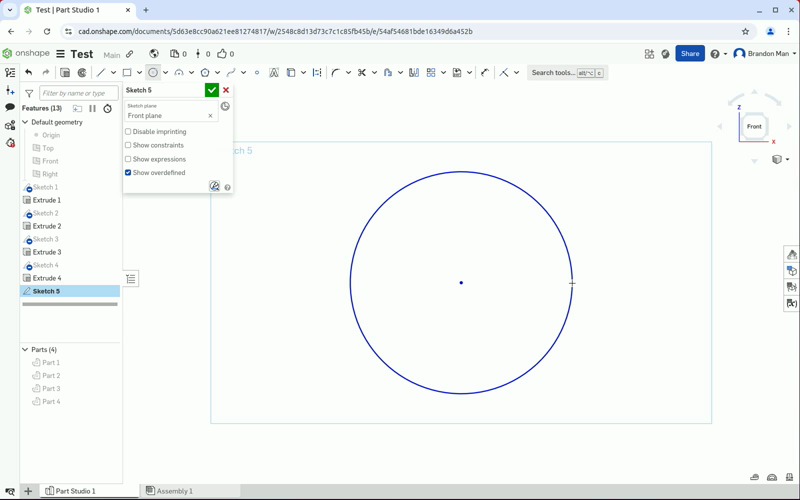
mouse_move(461, 282)
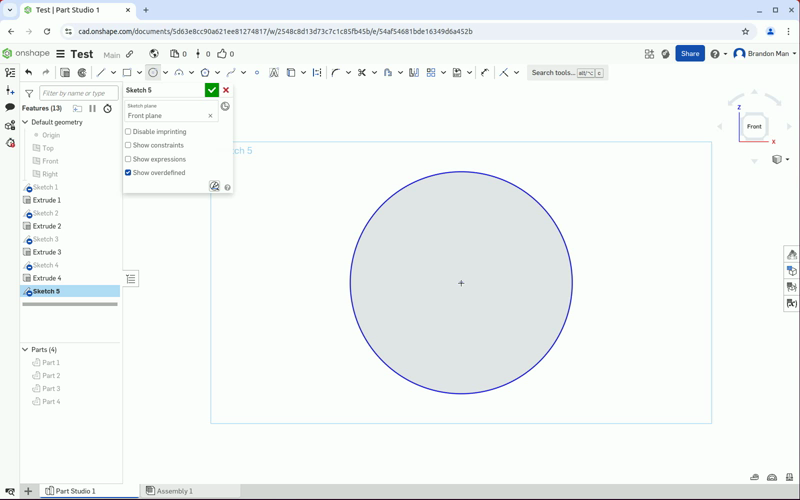
click(461, 282)
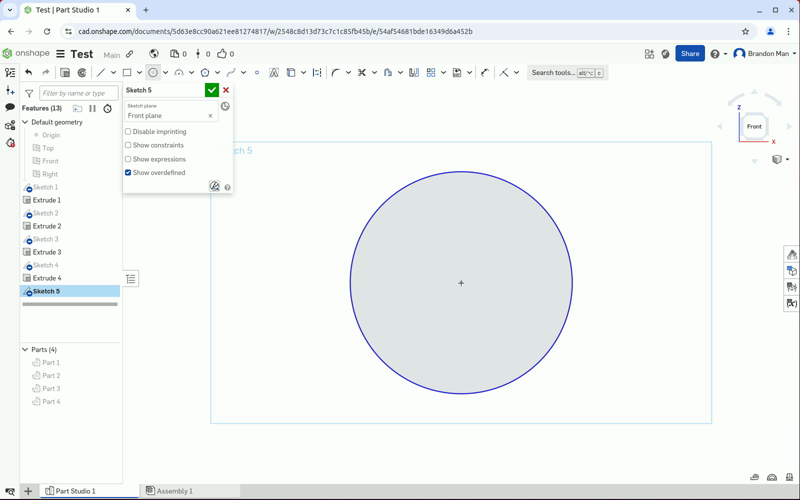
key_up(shift)
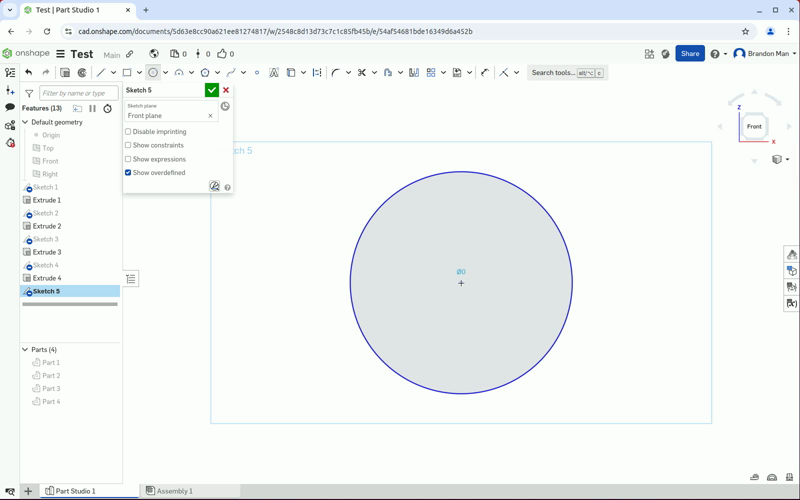
mouse_move(543, 282)
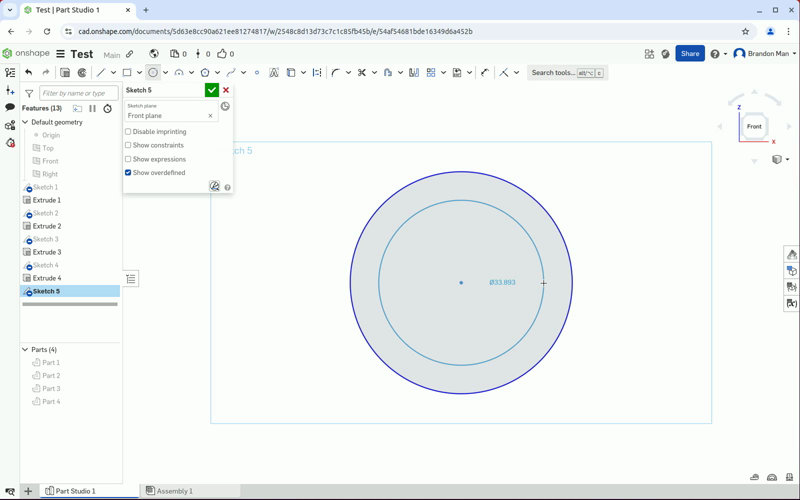
click(543, 282)
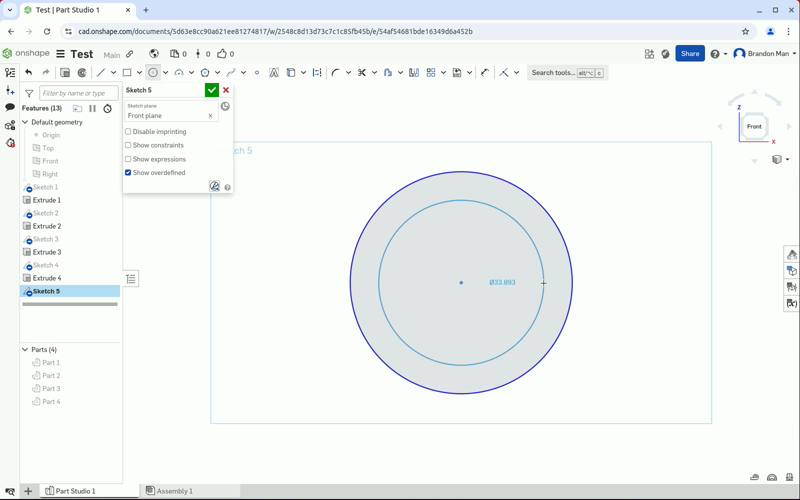
key(esc)
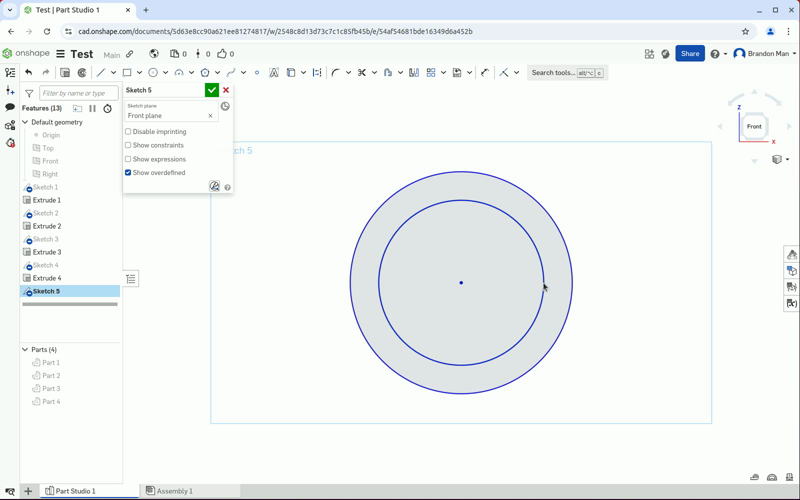
mouse_move(548, 237)
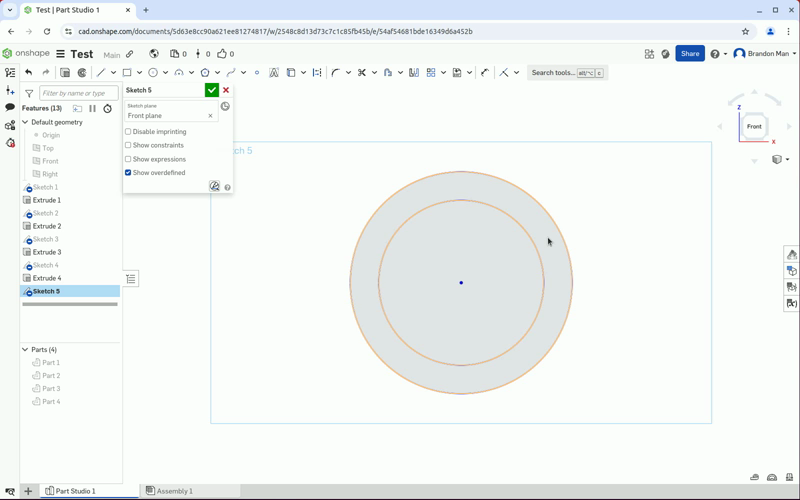
click(548, 237)
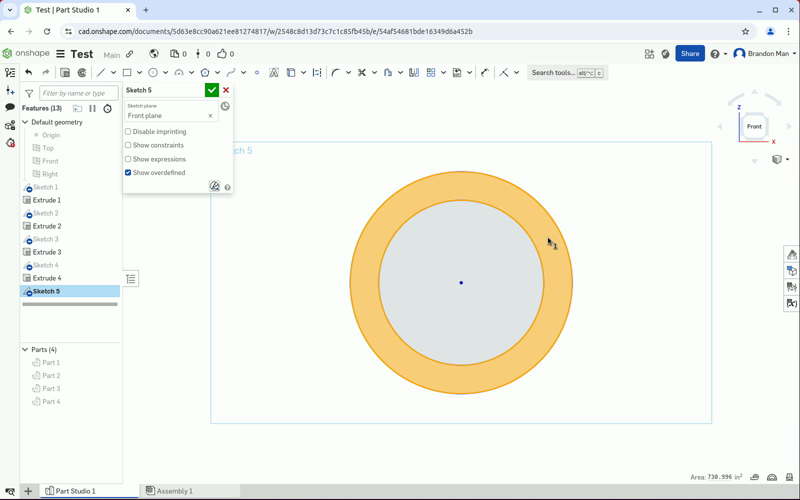
mouse_move(73, 352)
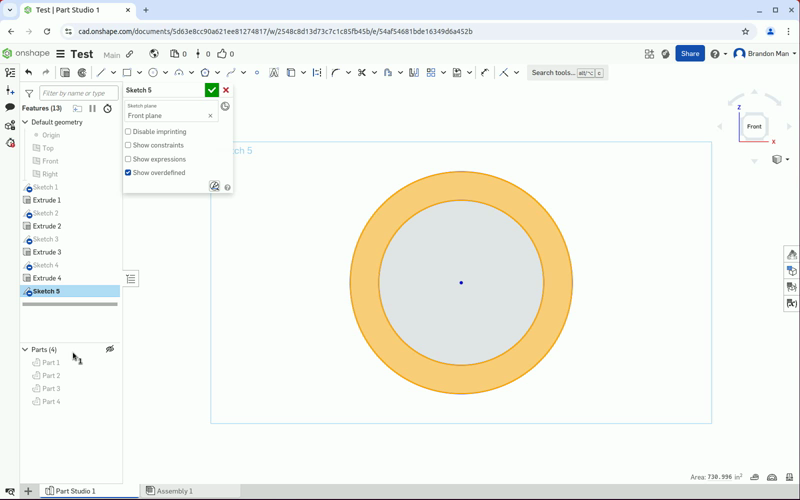
key(shift+y)
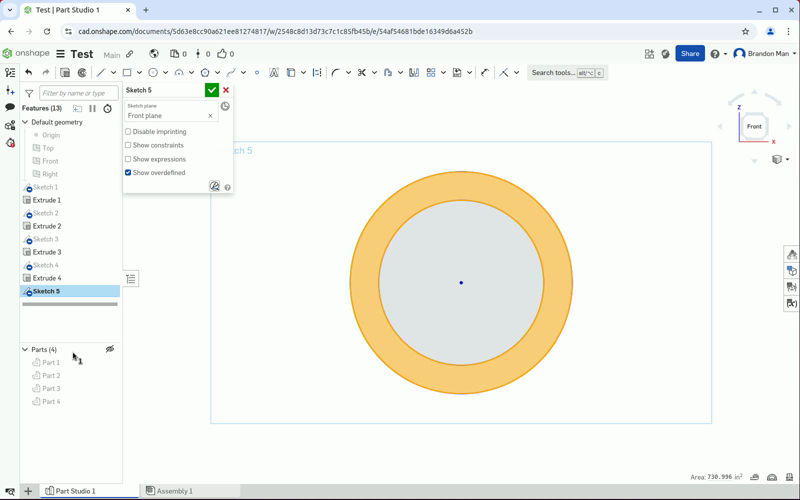
key(shift+e)
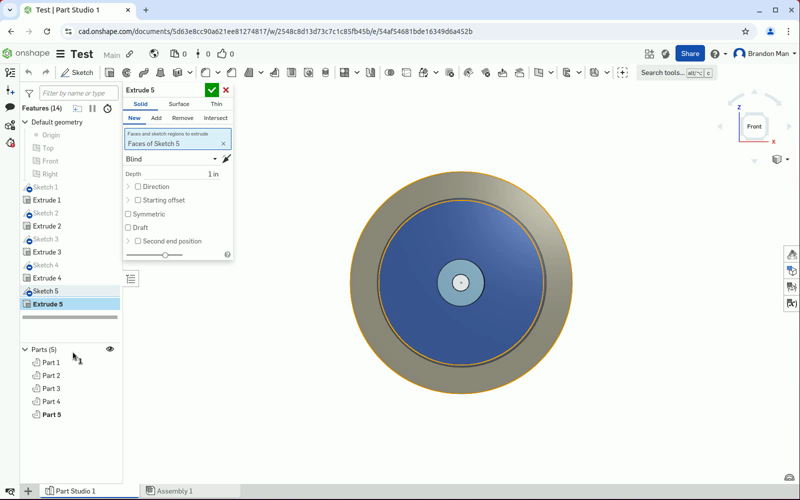
mouse_move(143, 106)
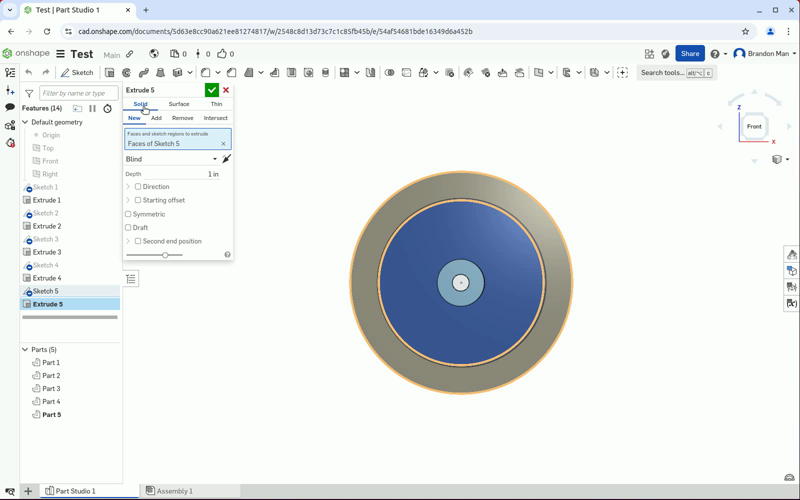
click(143, 106)
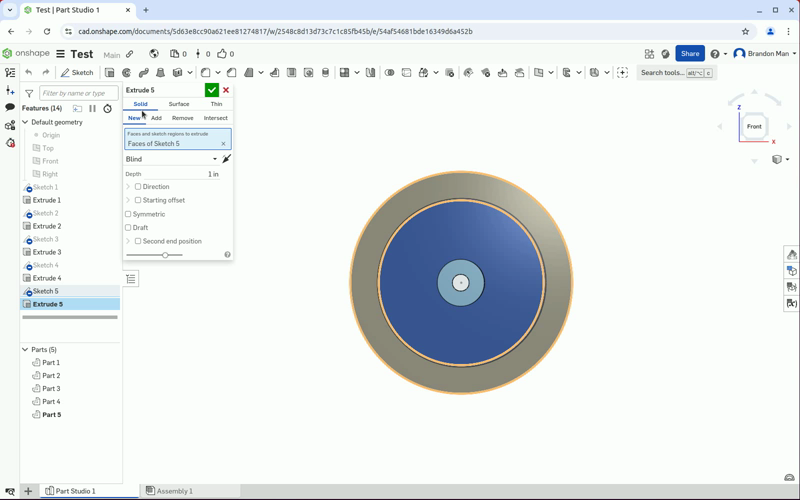
mouse_move(137, 120)
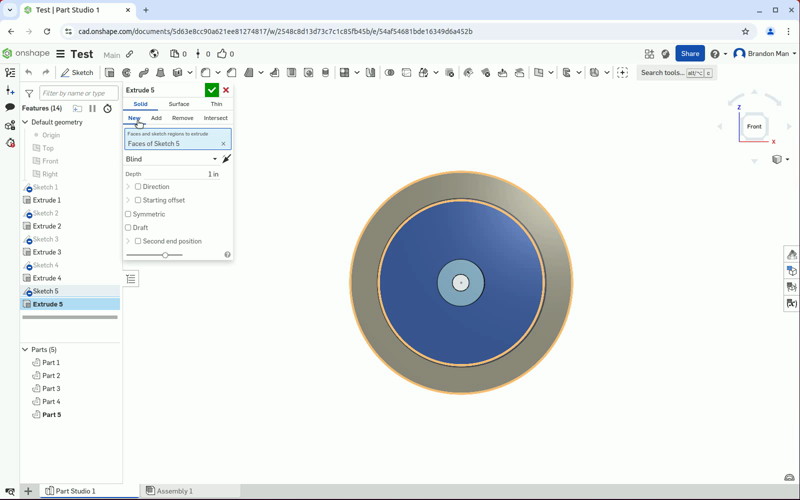
click(137, 120)
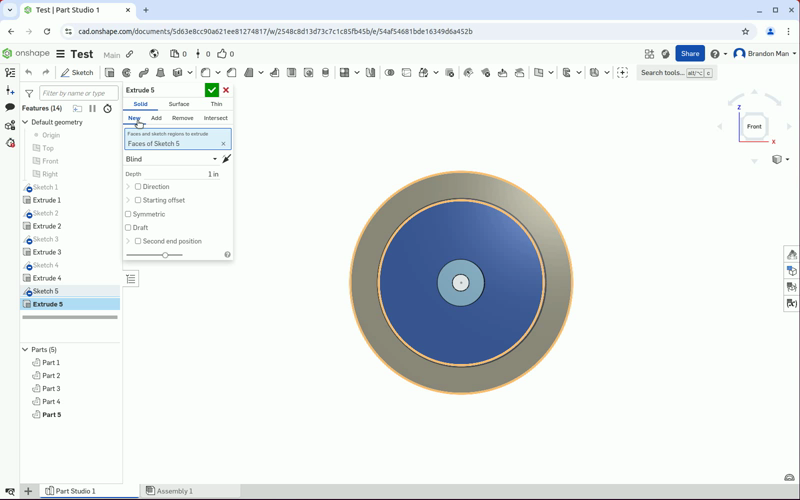
key(tab, 4)
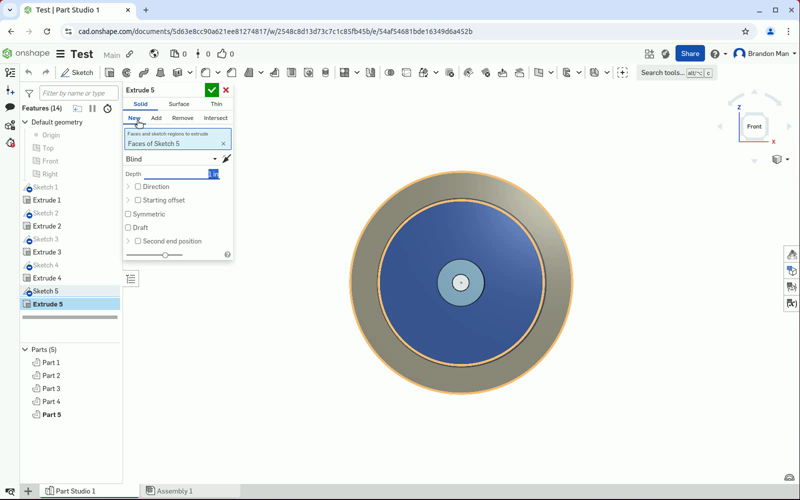
text(3.611)
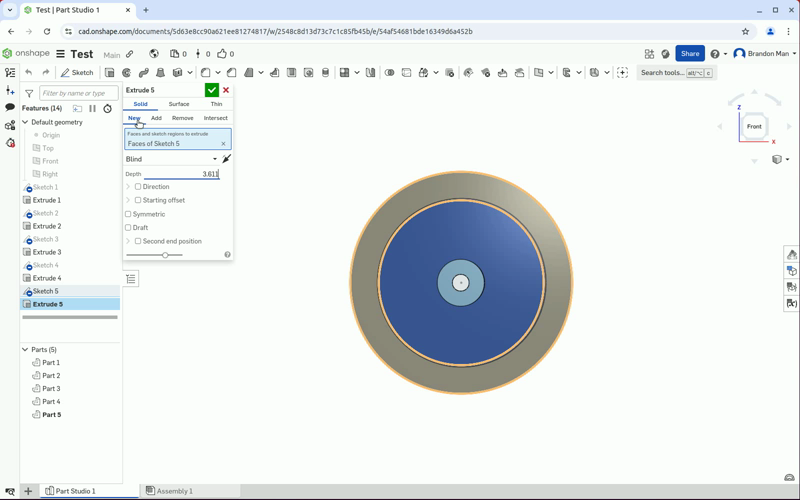
key(enter)
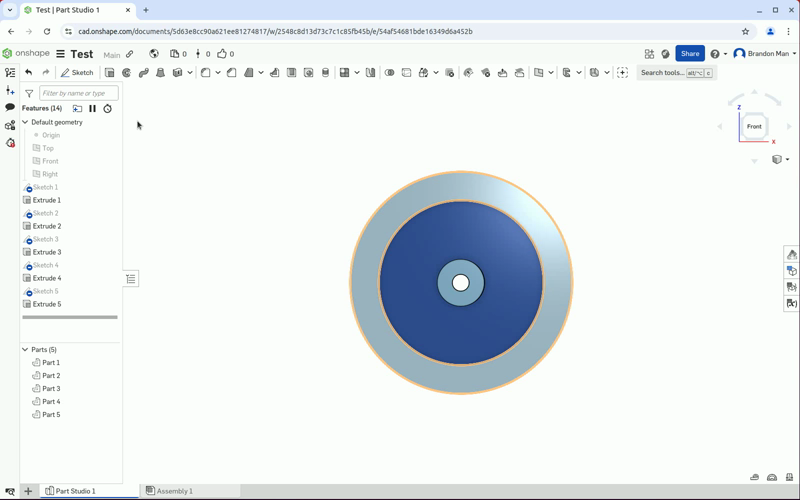
key(shift+h)
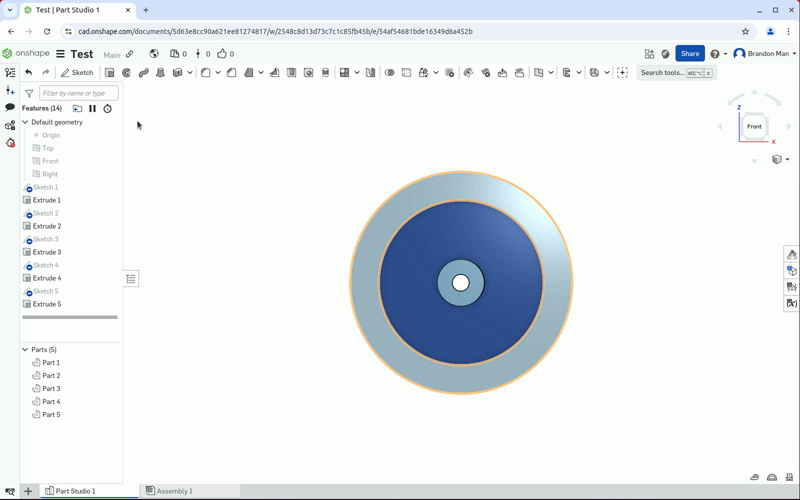
key(shift+h)
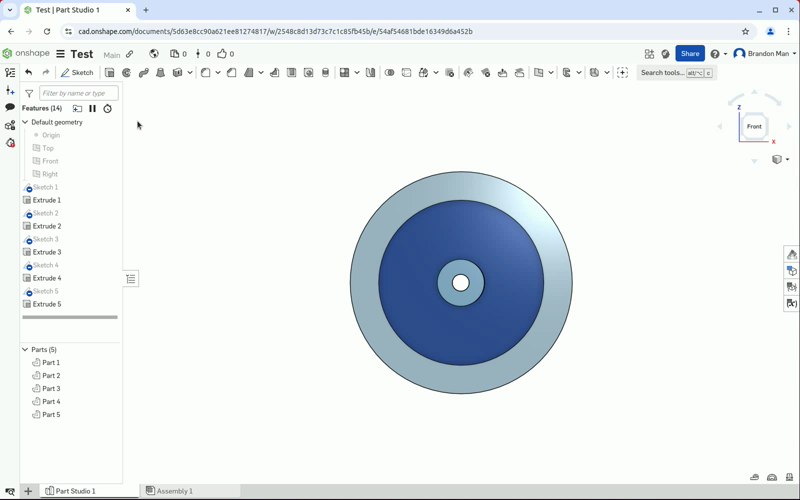
mouse_move(73, 189)
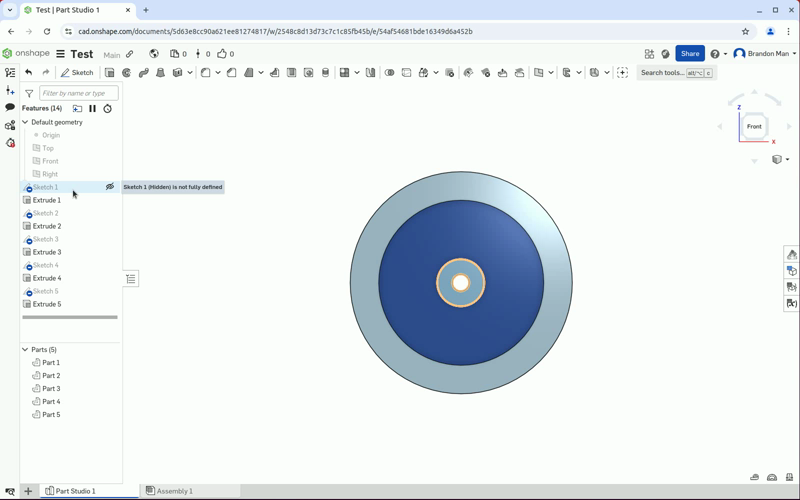
click(73, 189)
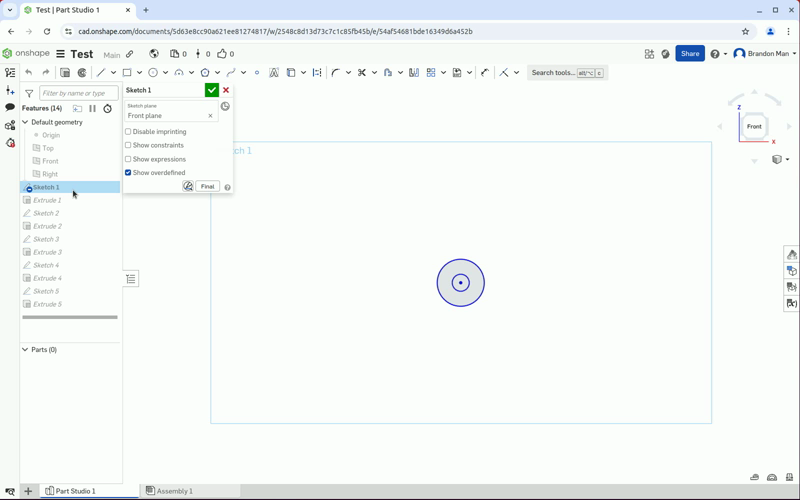
mouse_move(229, 92)
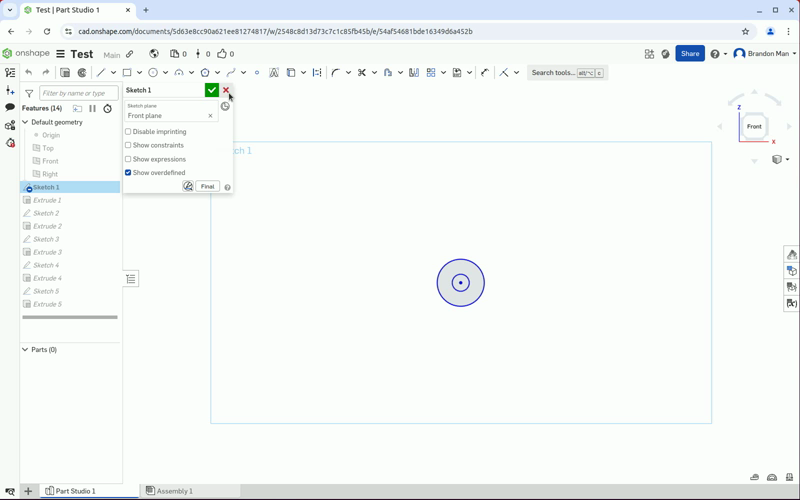
click(229, 92)
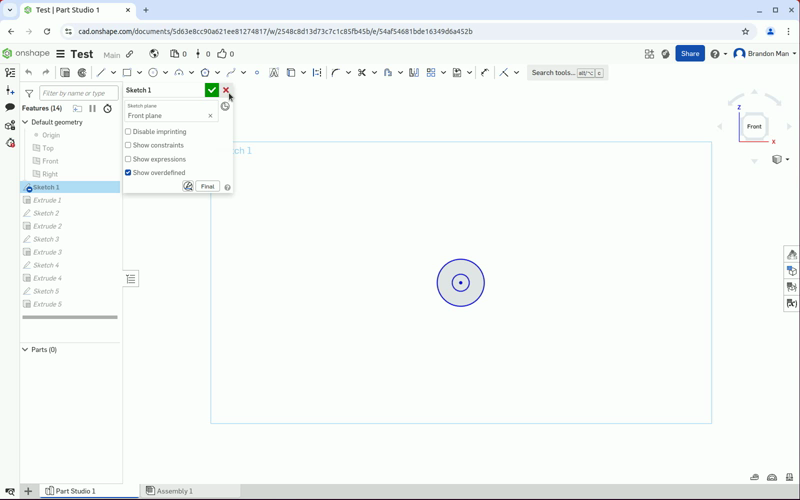
key(shift+s)
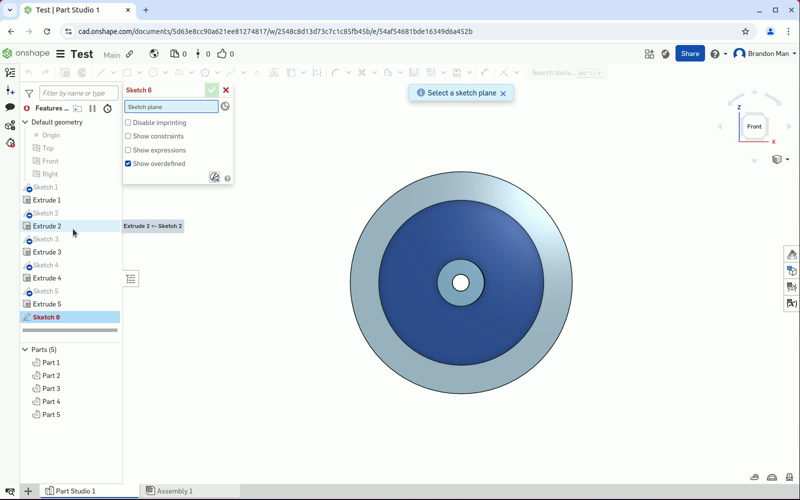
scroll(3)
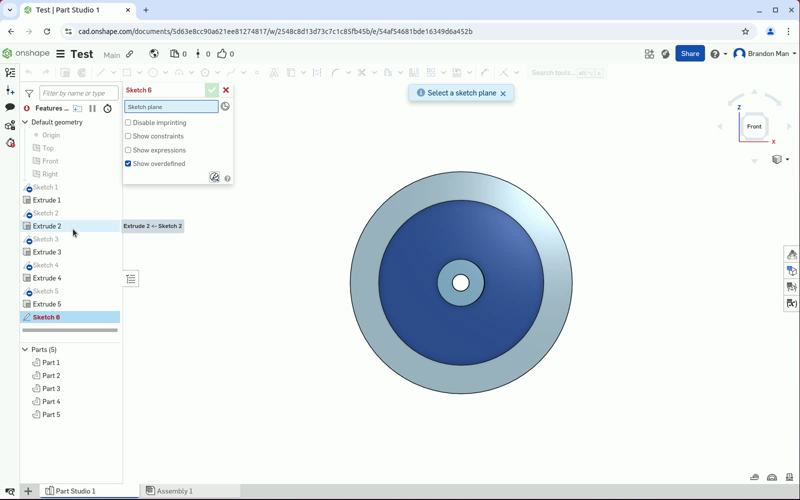
mouse_move(73, 163)
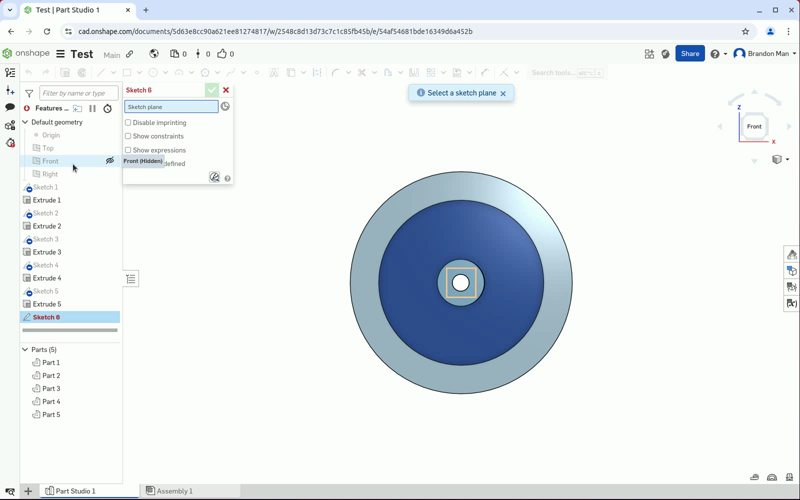
click(73, 163)
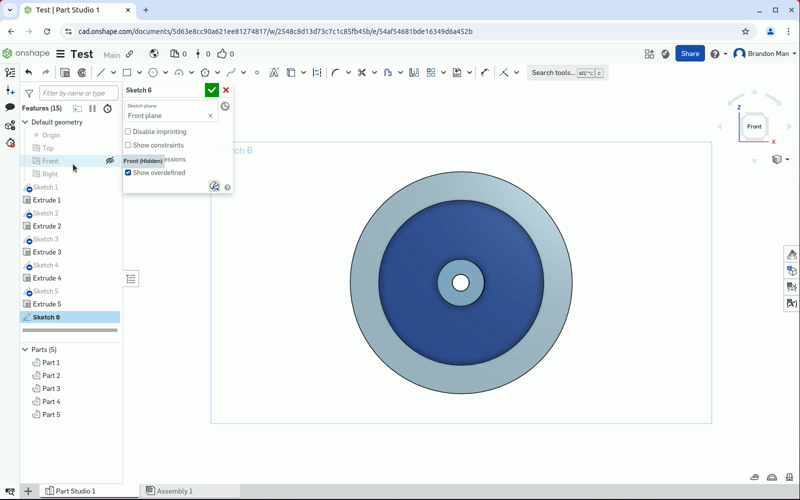
mouse_move(73, 352)
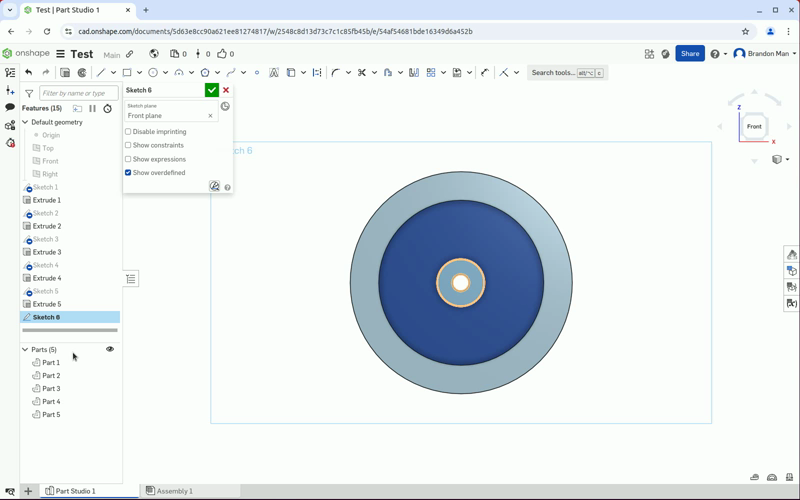
key(y)
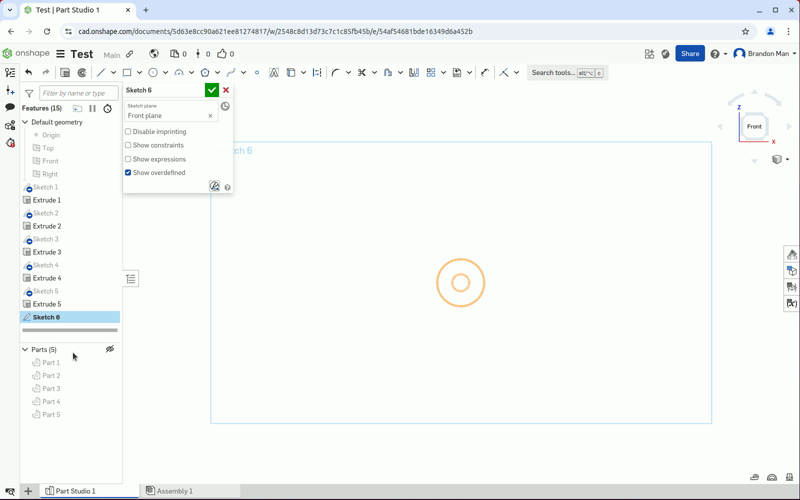
key(c)
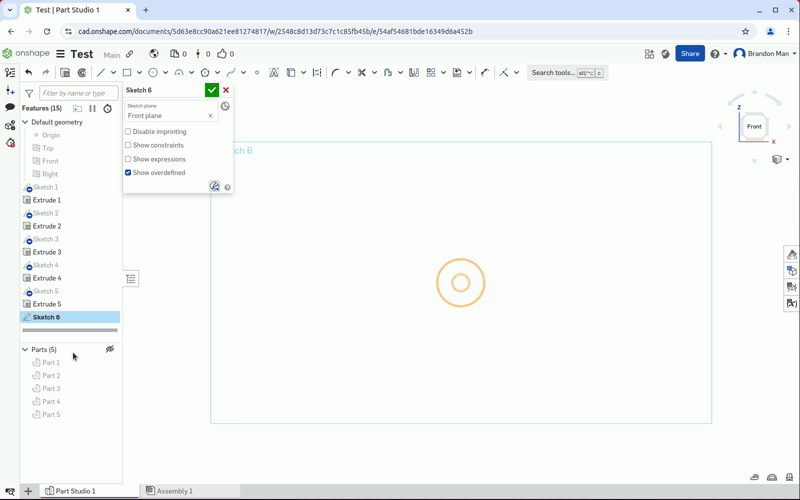
key_down(shift)
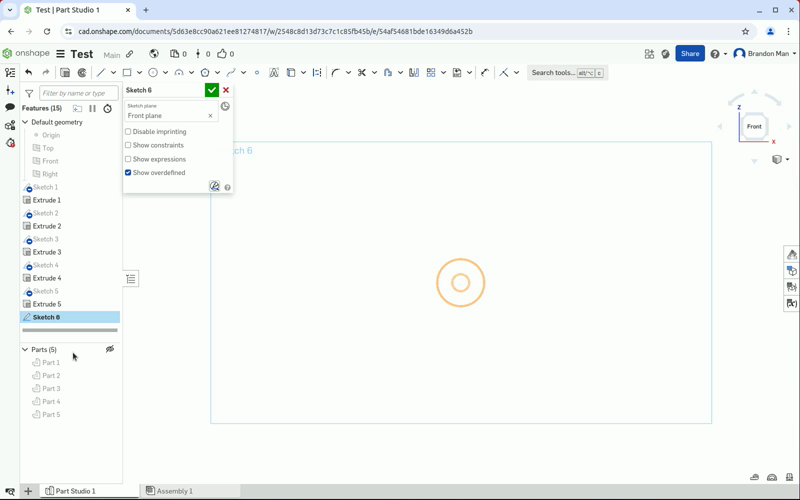
mouse_move(461, 282)
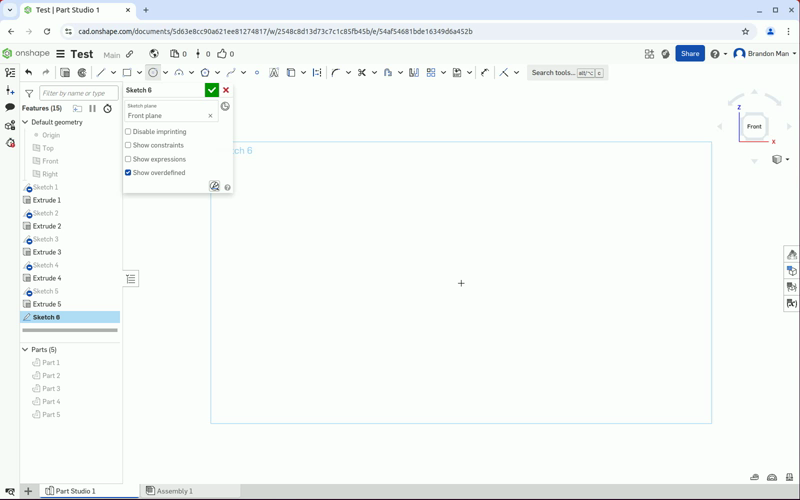
click(461, 282)
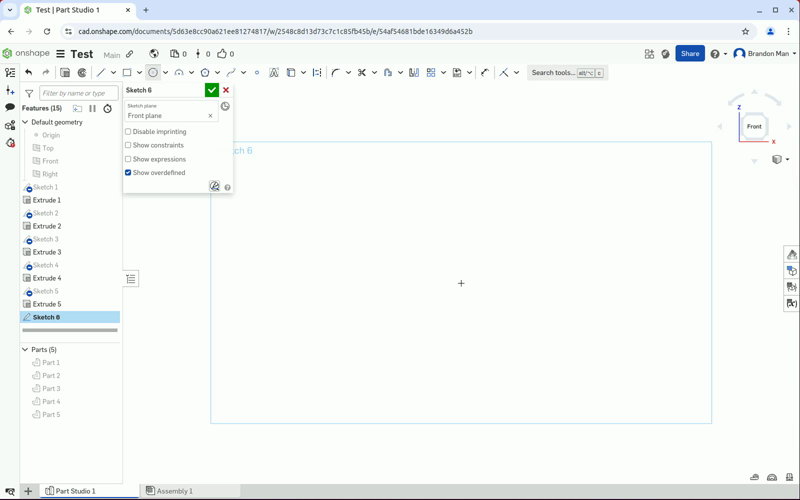
key_up(shift)
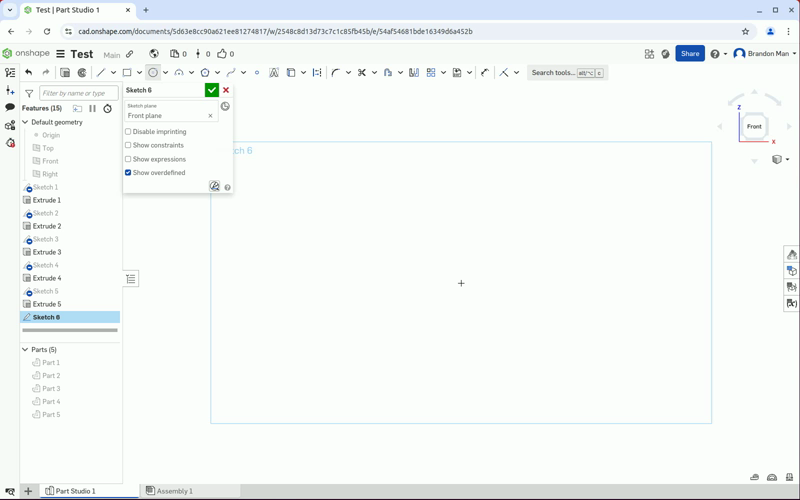
mouse_move(572, 282)
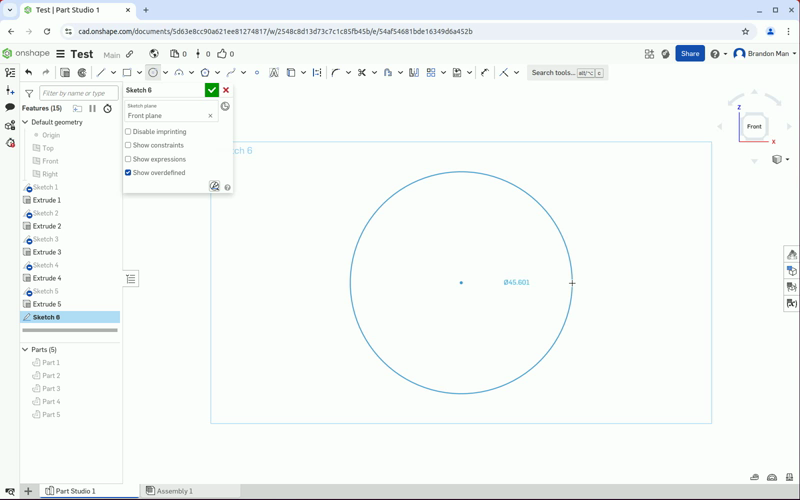
click(572, 282)
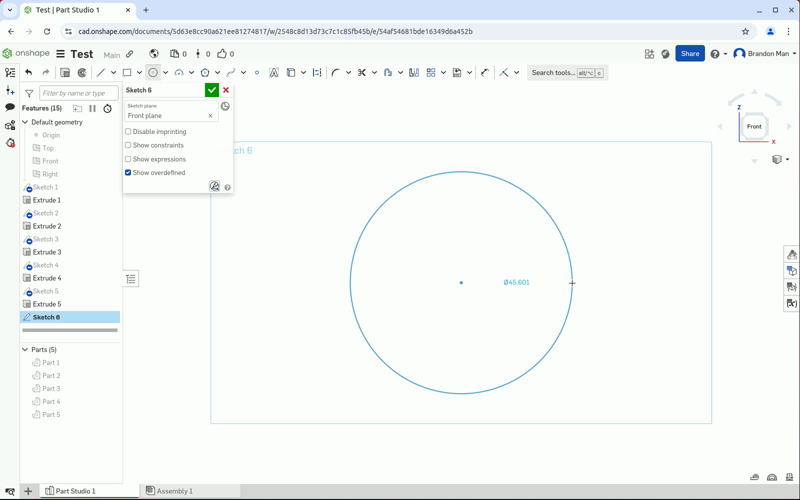
key(esc)
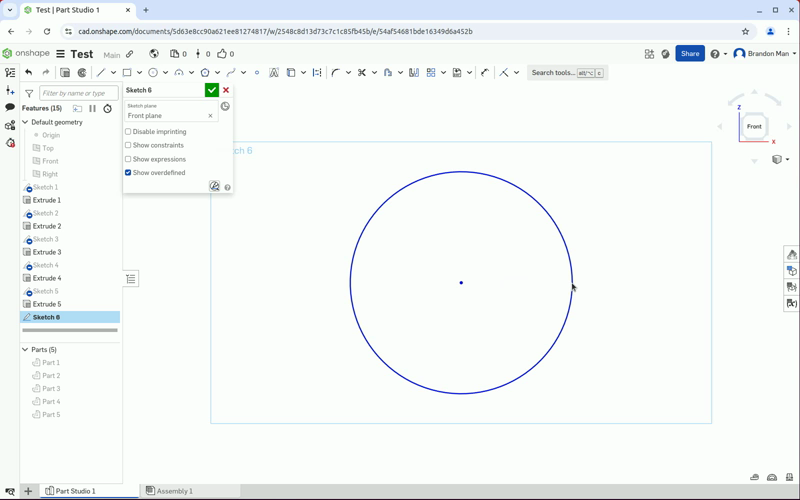
key(c)
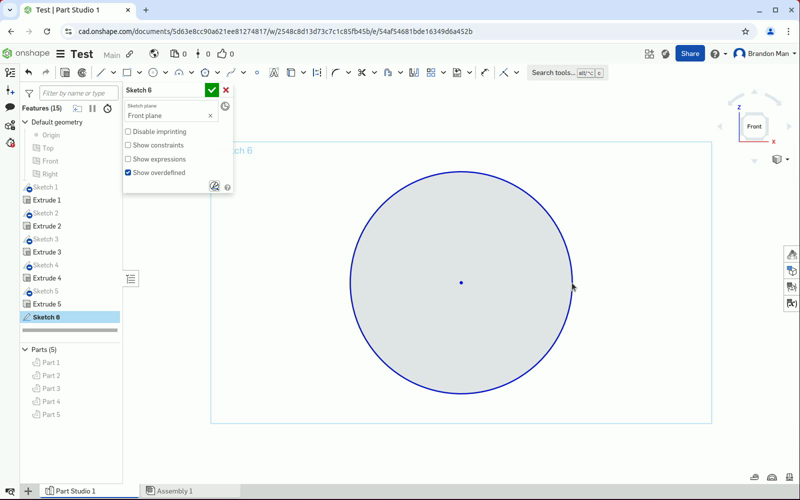
key_down(shift)
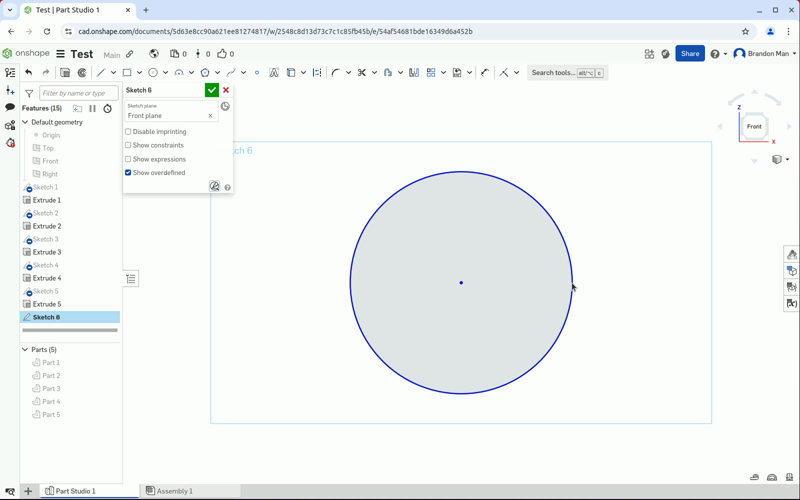
mouse_move(461, 282)
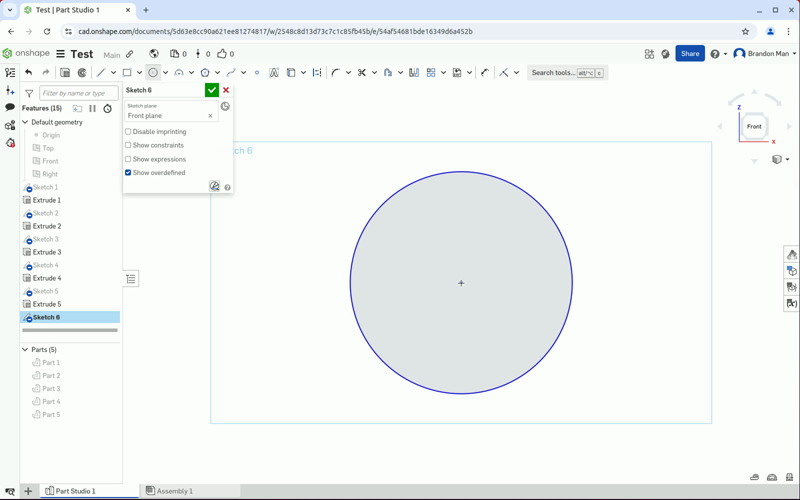
click(461, 282)
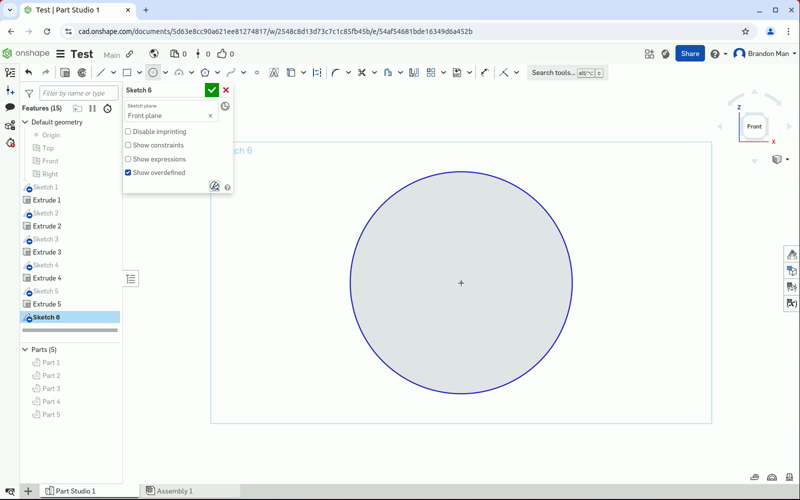
key_up(shift)
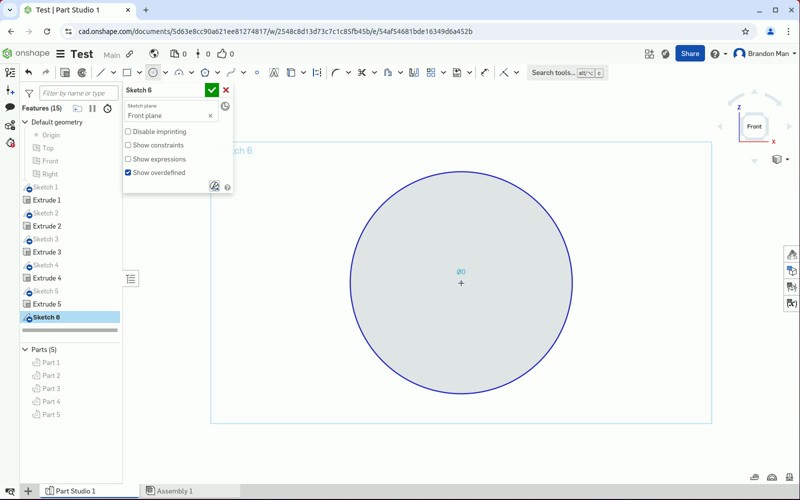
mouse_move(543, 282)
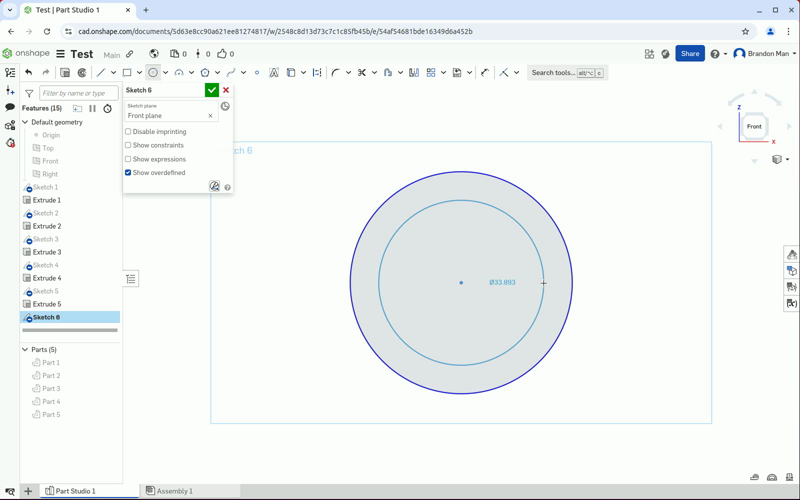
click(543, 282)
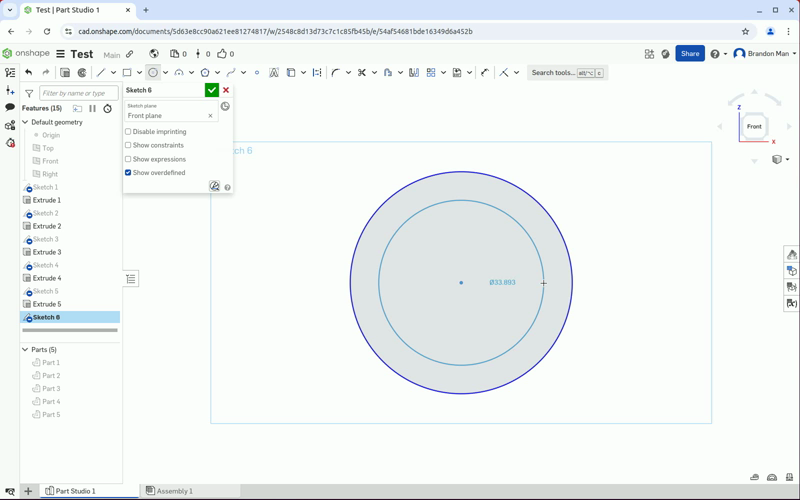
key(esc)
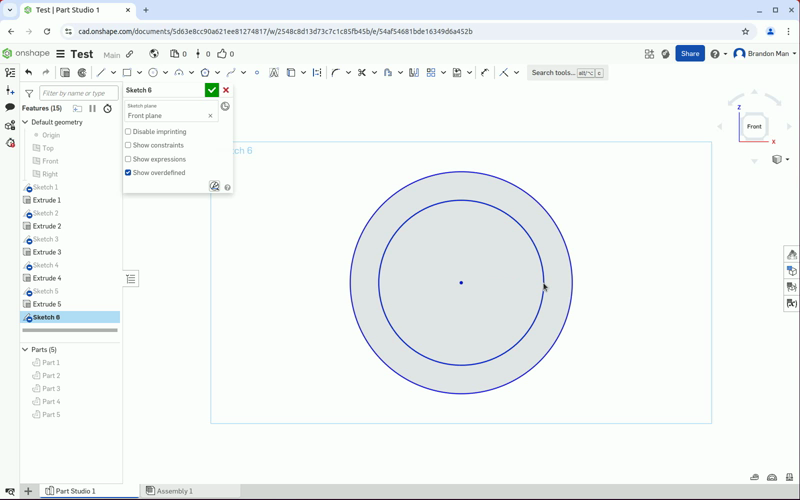
mouse_move(535, 343)
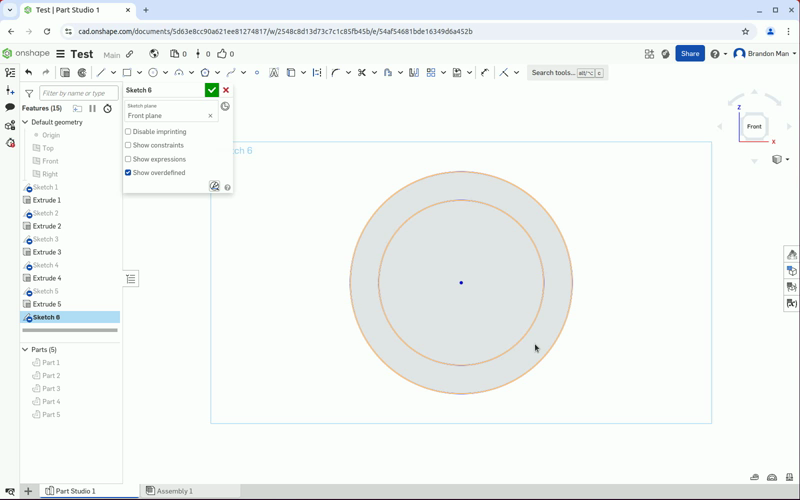
click(535, 343)
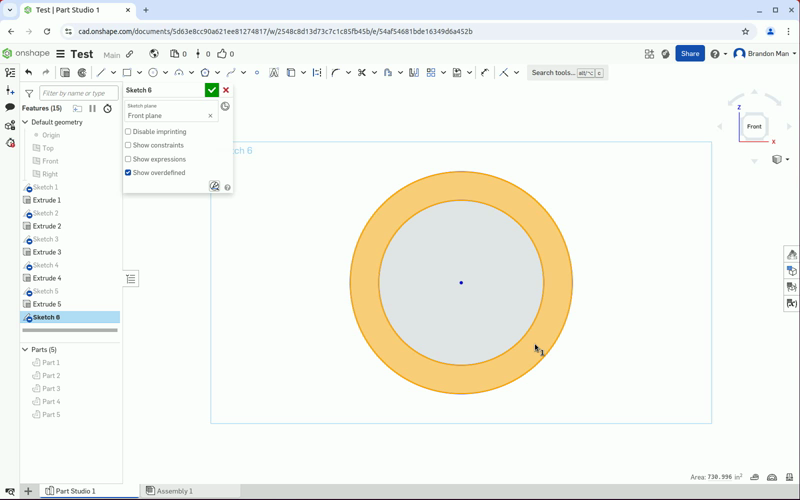
mouse_move(73, 352)
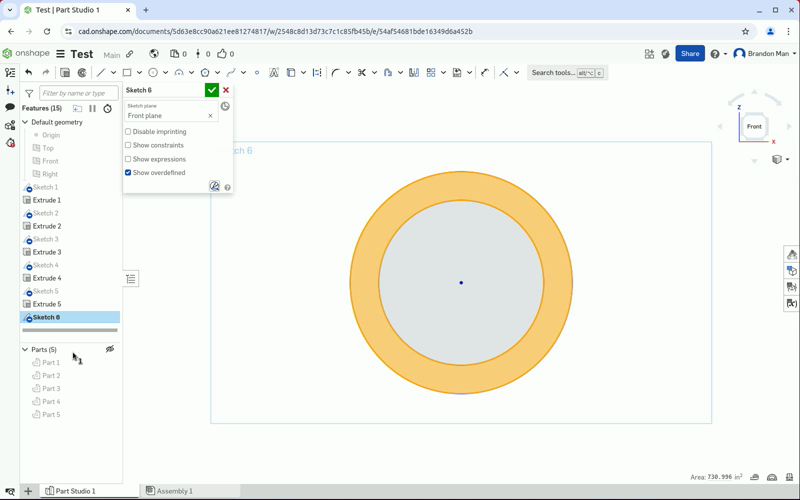
key(shift+y)
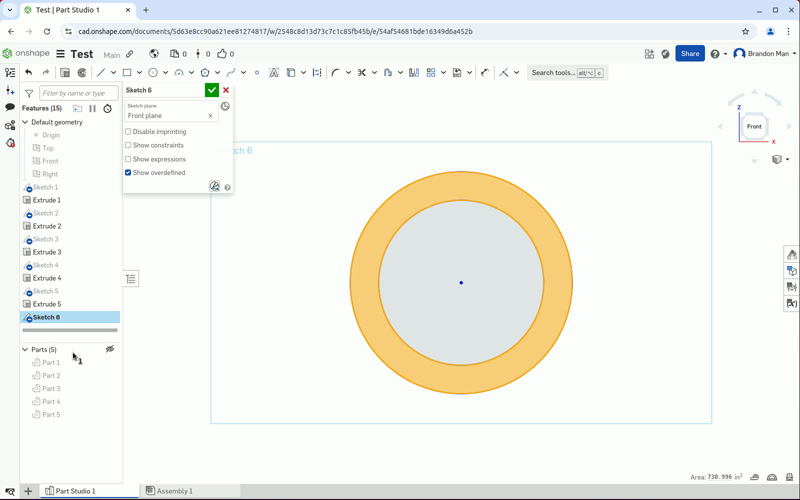
key(shift+e)
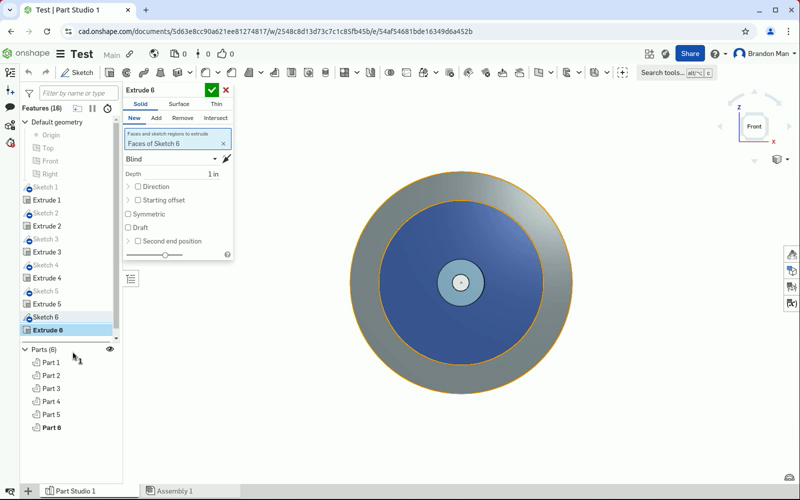
mouse_move(143, 106)
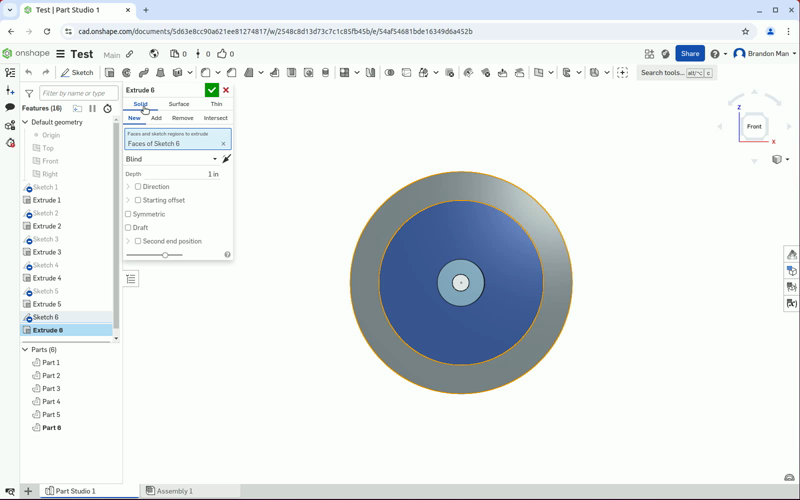
click(143, 106)
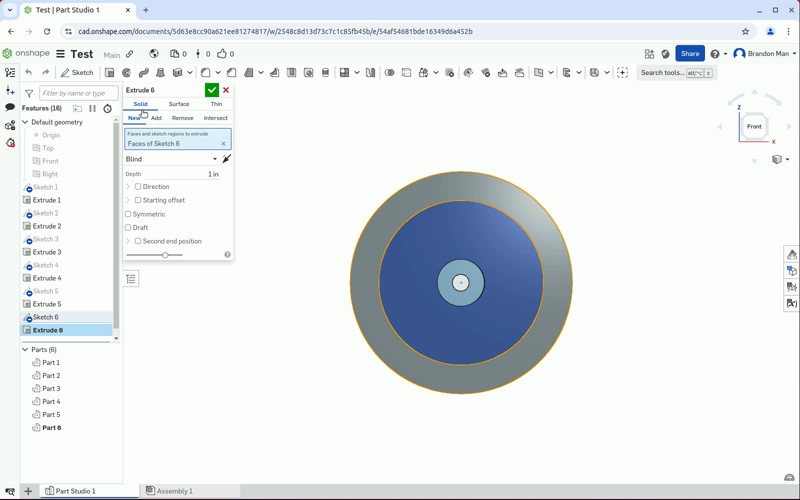
mouse_move(137, 120)
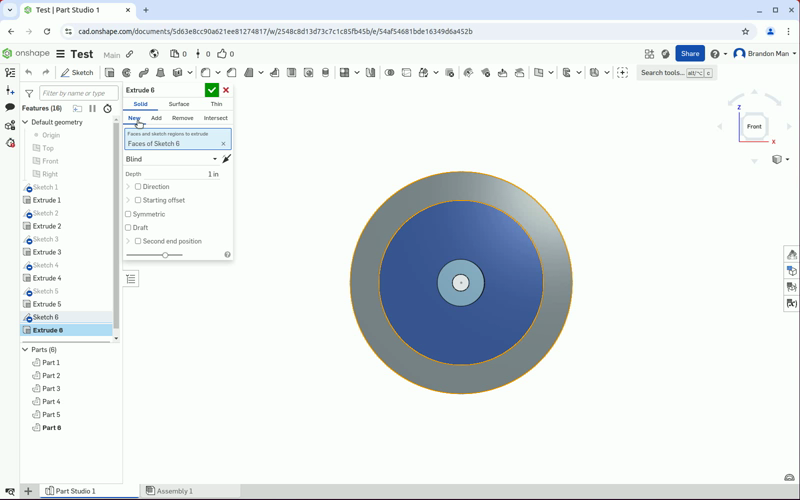
click(137, 120)
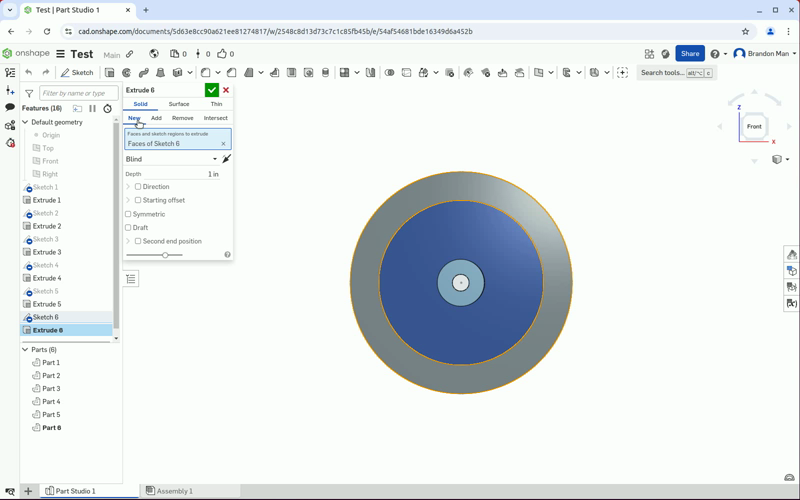
key(tab, 4)
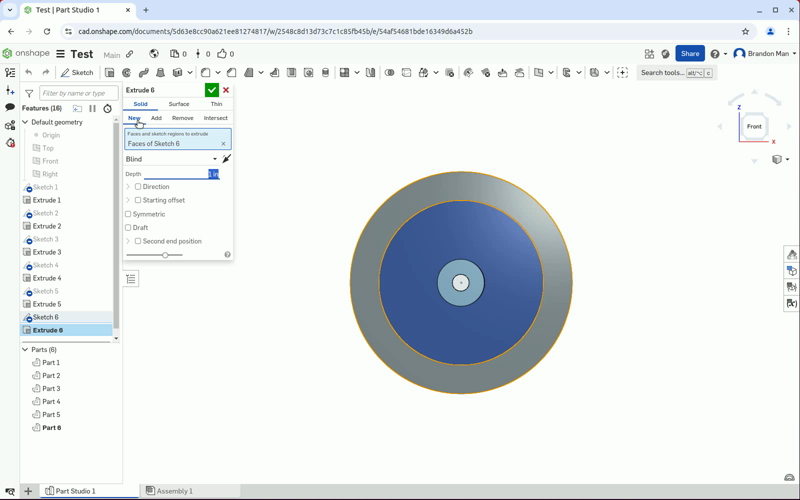
text(-3.611)
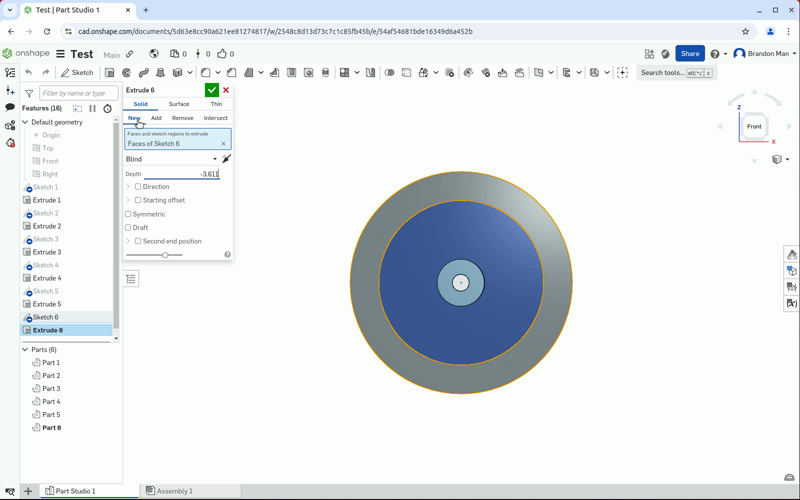
key(enter)
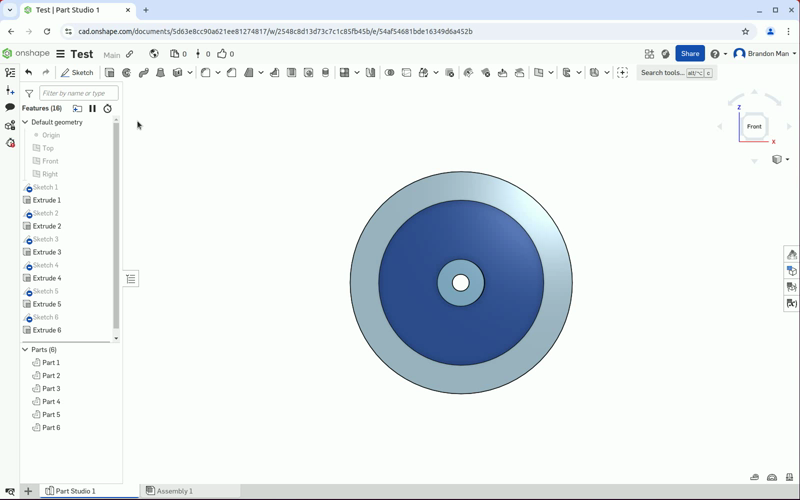
key(shift+h)
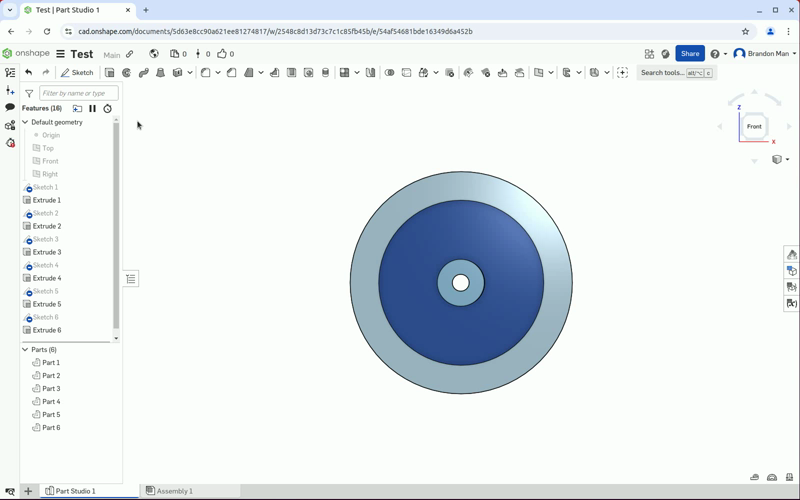
key(shift+h)
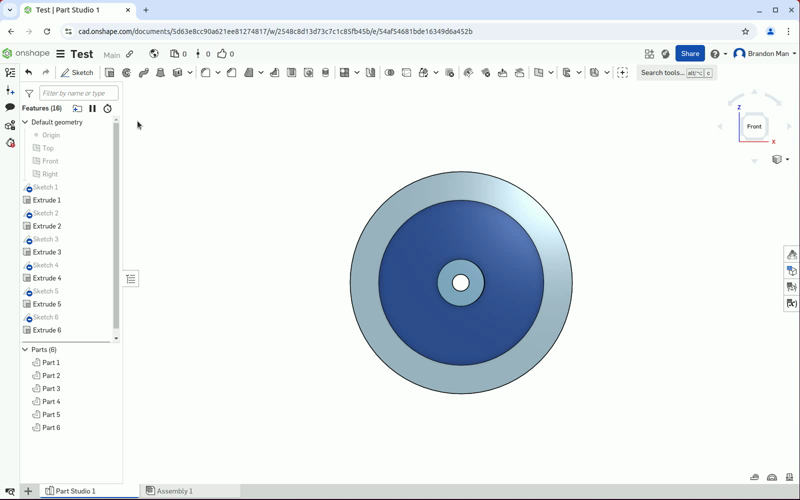
key(shift+7)
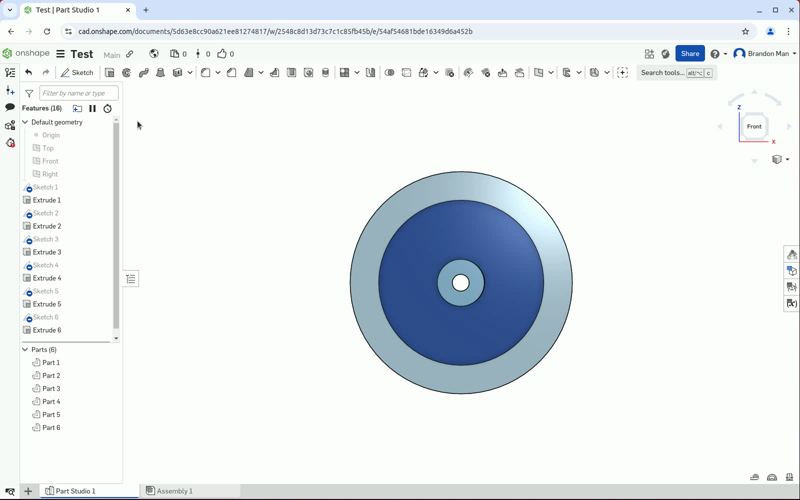
key(left, 2)
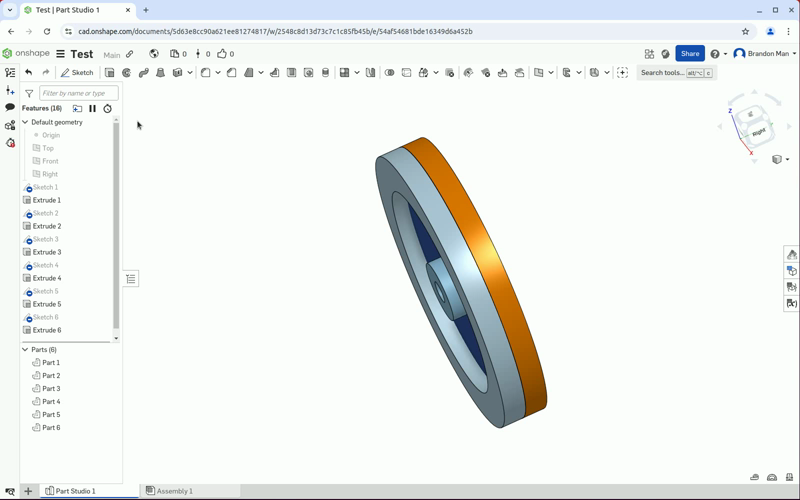
key(down, 2)
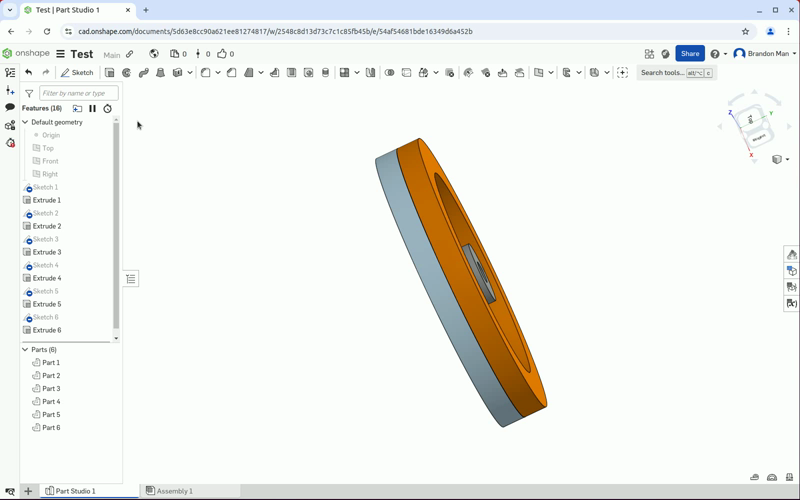
key(up, 2)
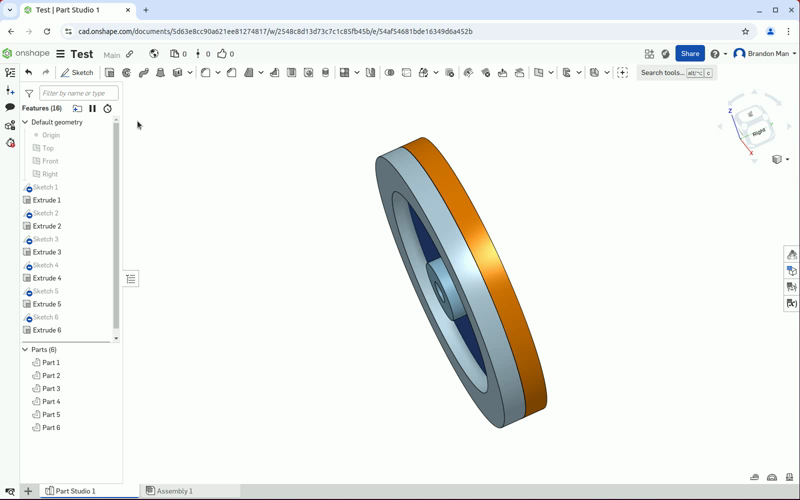
key(right, 2)
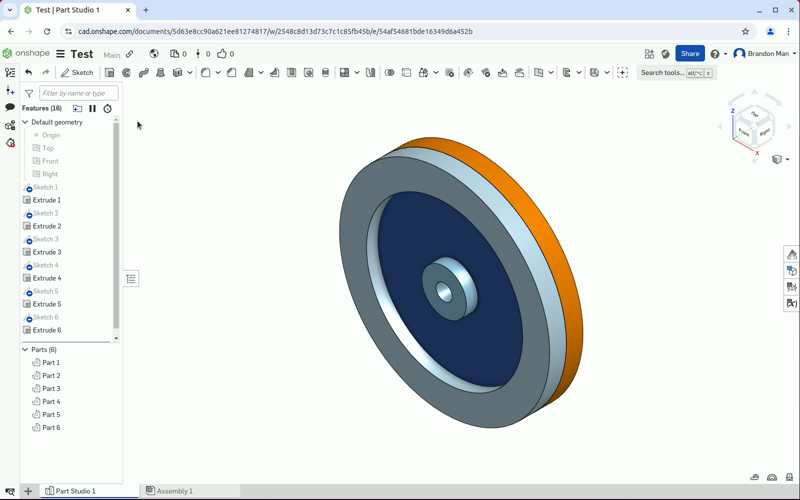
mouse_move(69, 189)
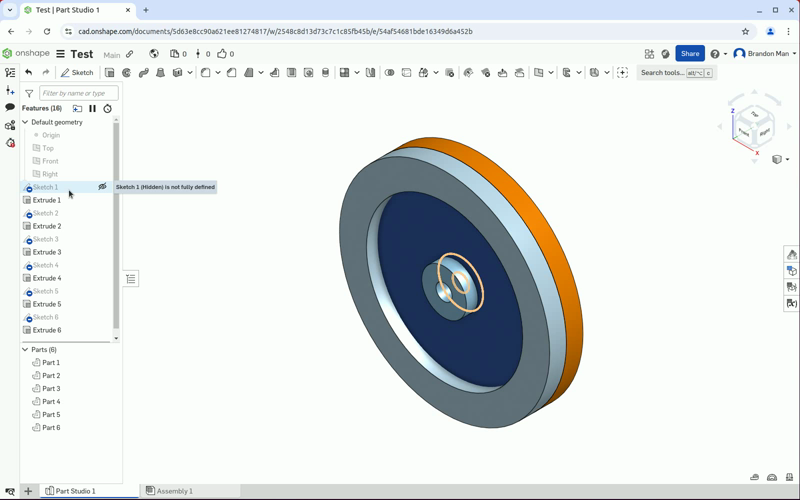
click(69, 189)